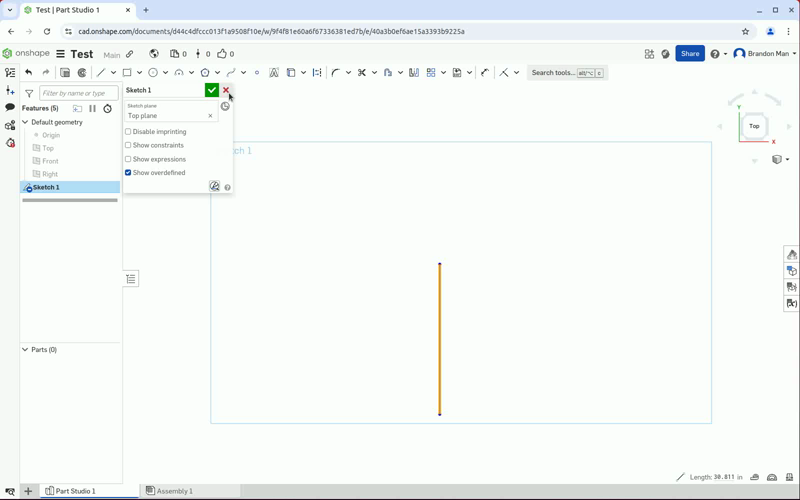
key(shift+h)
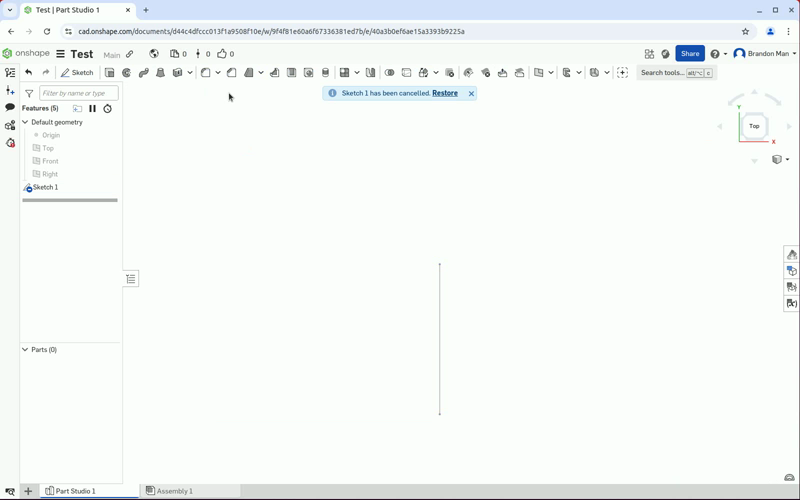
key(shift+s)
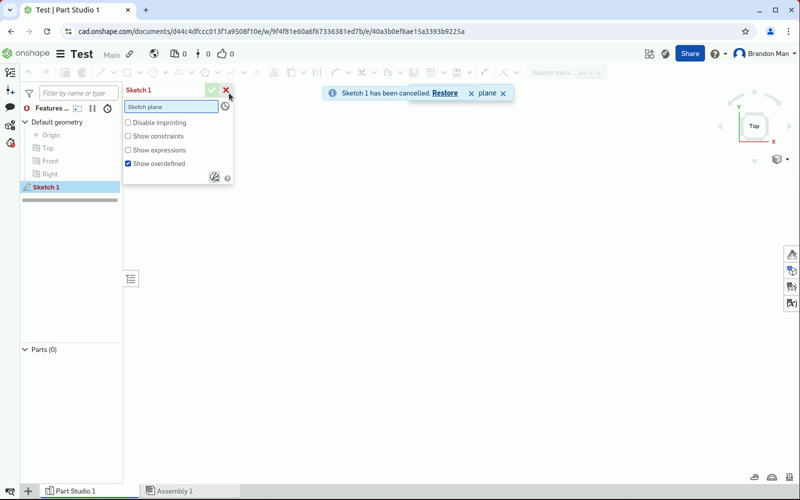
mouse_move(73, 150)
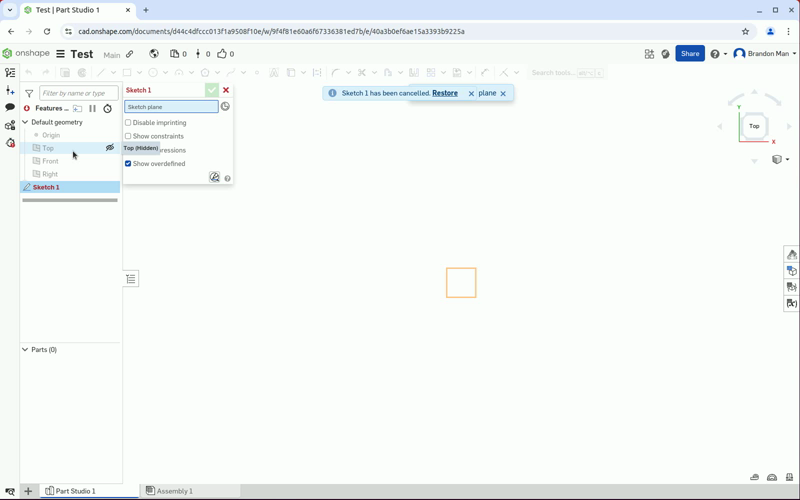
click(73, 150)
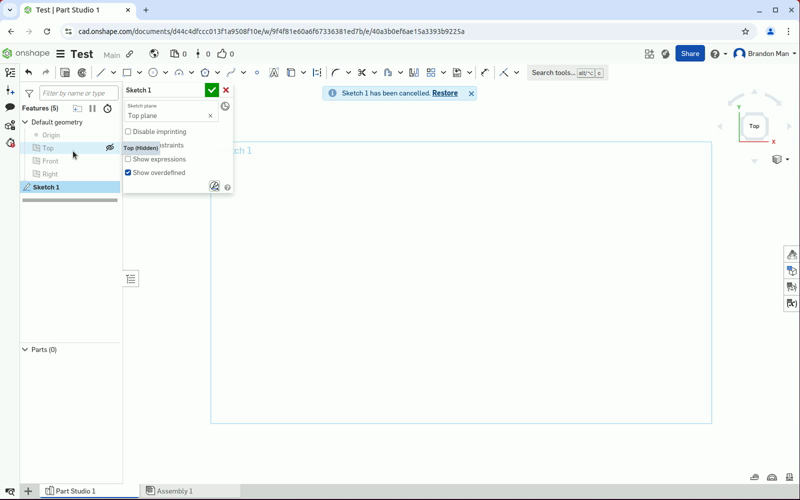
mouse_move(73, 352)
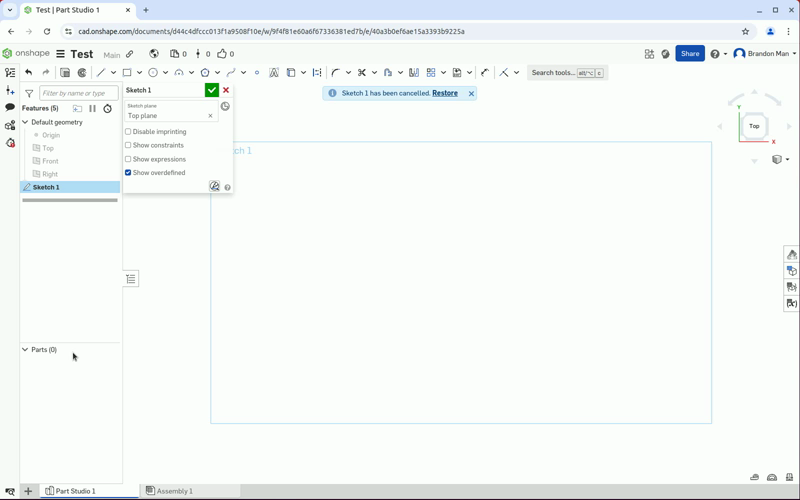
key(y)
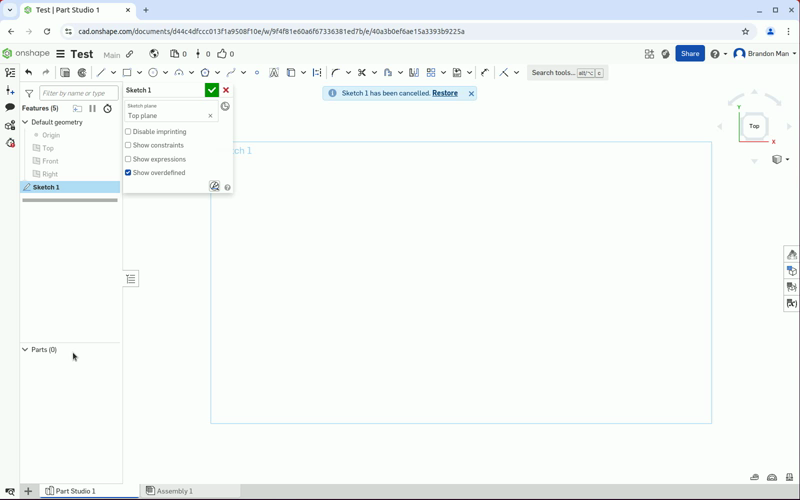
key(l)
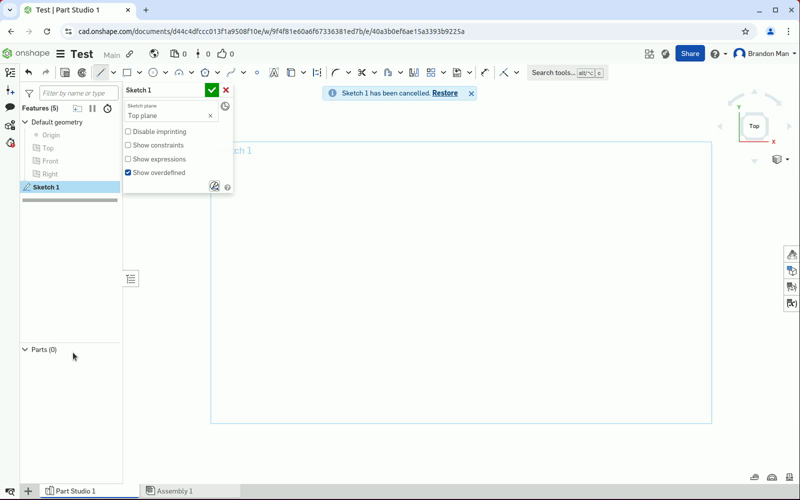
key_down(shift)
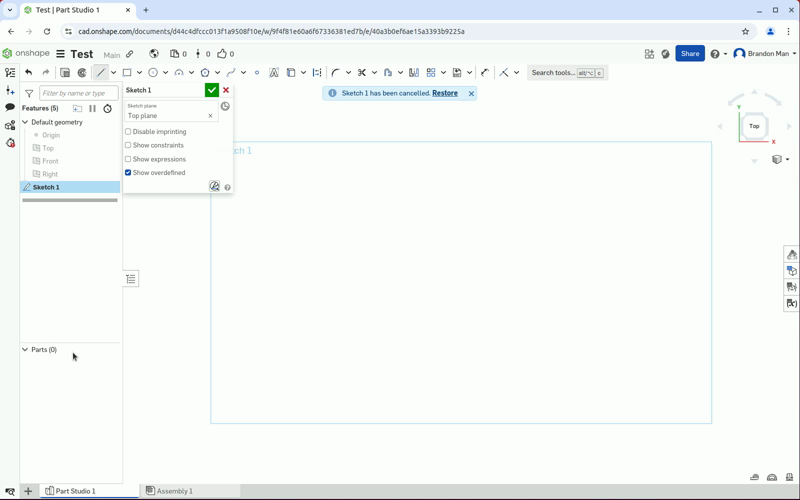
mouse_move(460, 288)
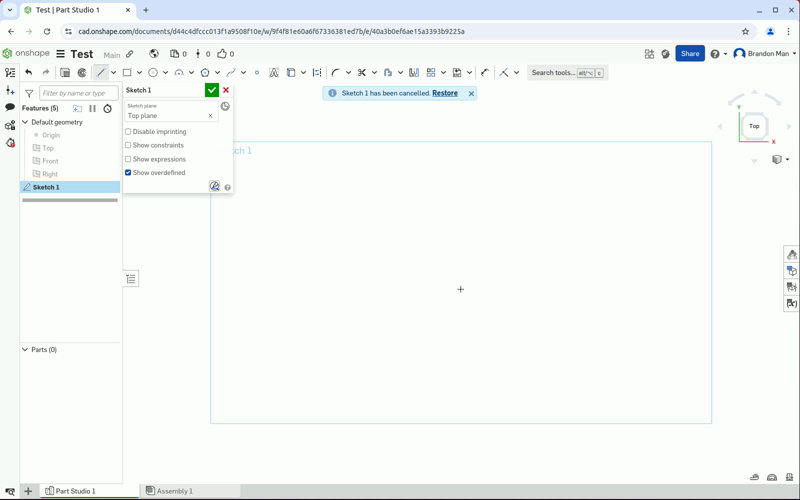
click(460, 288)
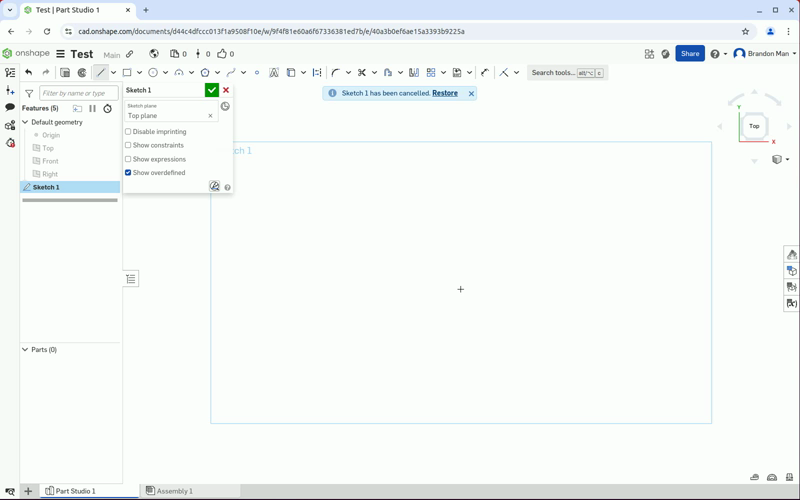
key_up(shift)
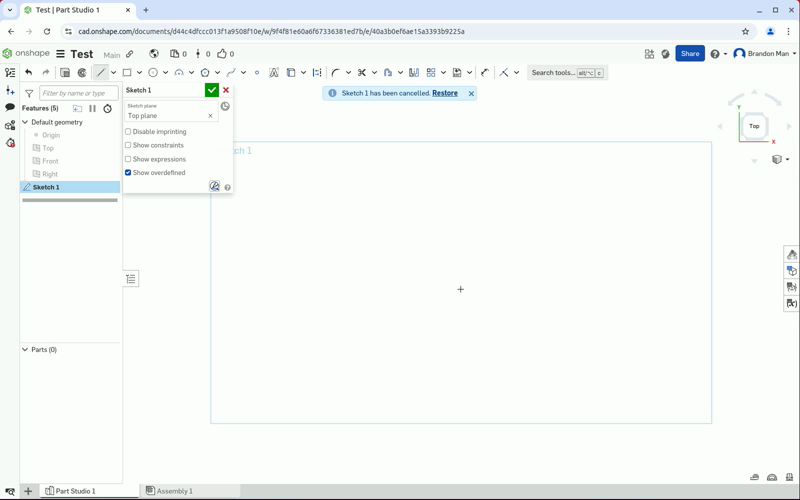
key_down(shift)
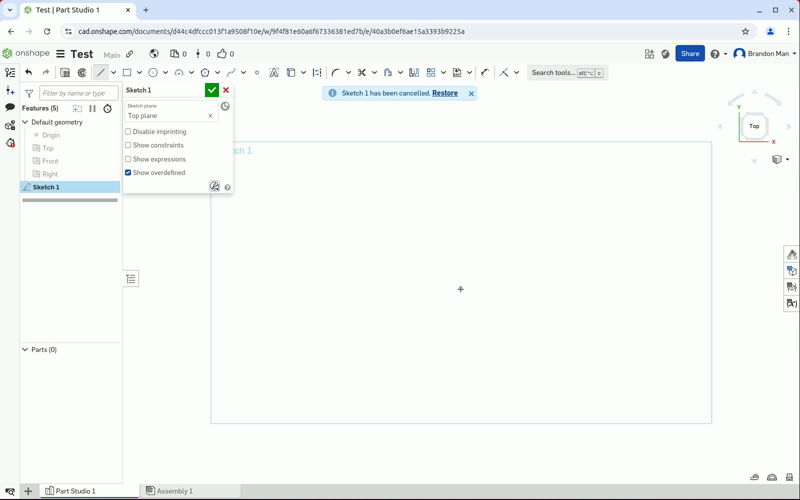
mouse_move(490, 288)
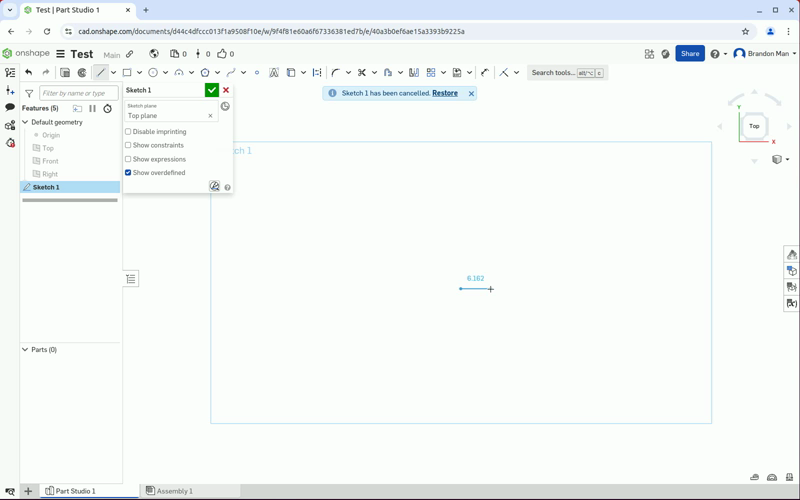
mouse_move(471, 288)
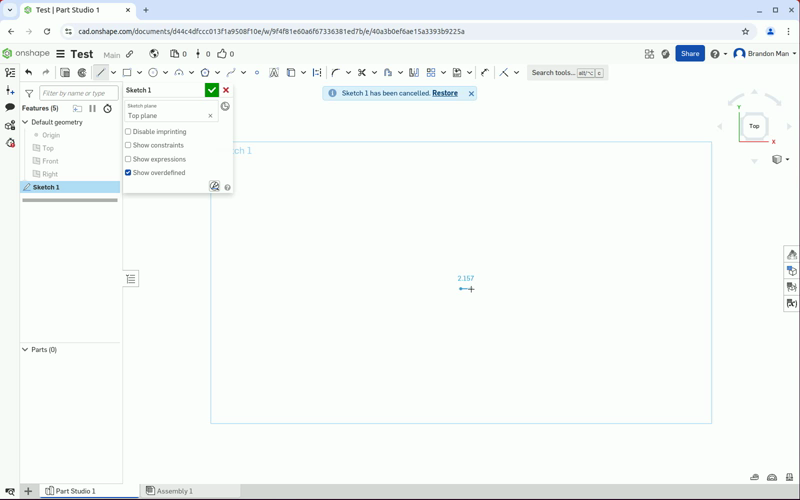
click(471, 288)
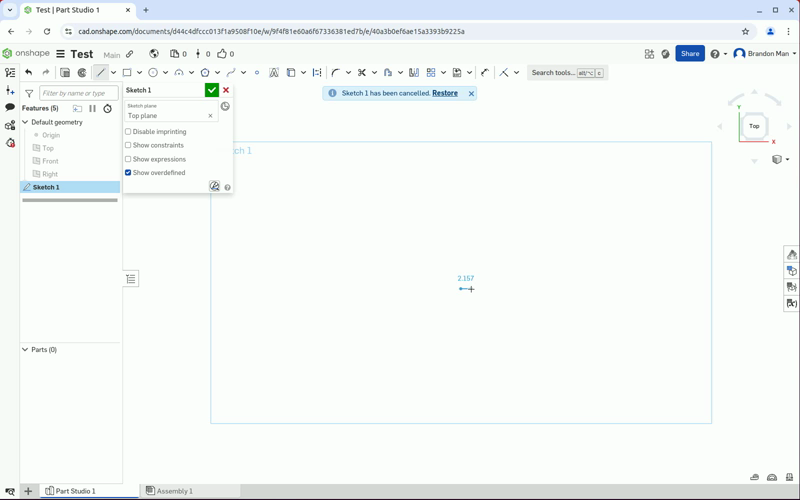
key_up(shift)
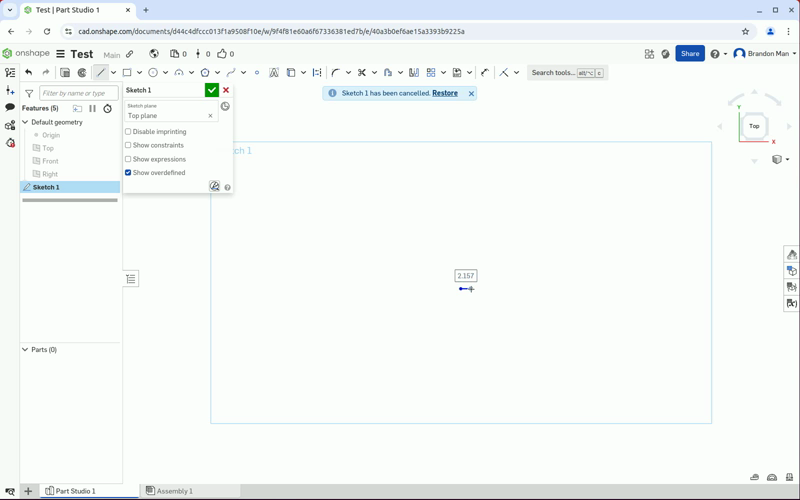
key_down(shift)
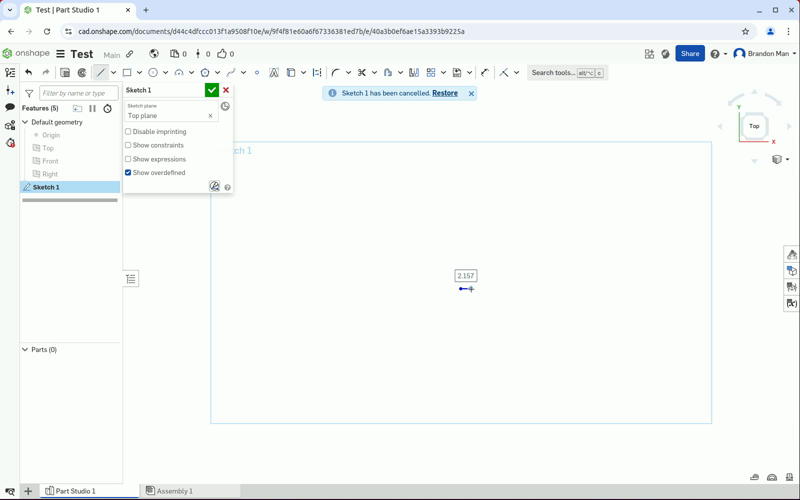
mouse_move(501, 288)
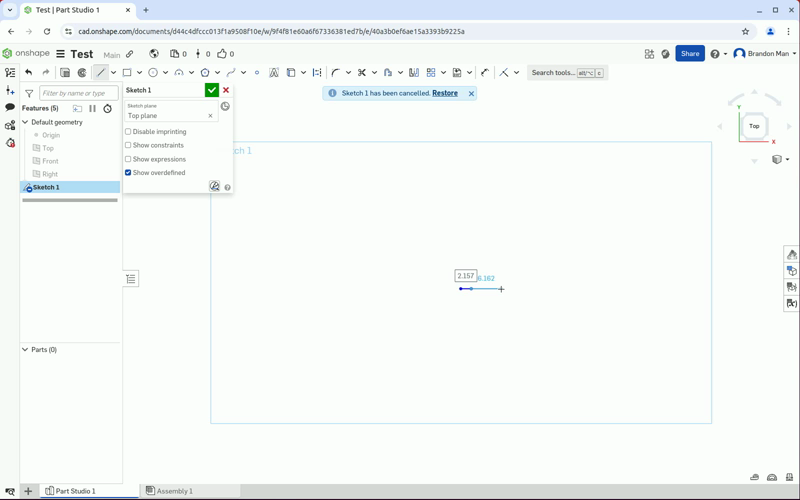
mouse_move(471, 282)
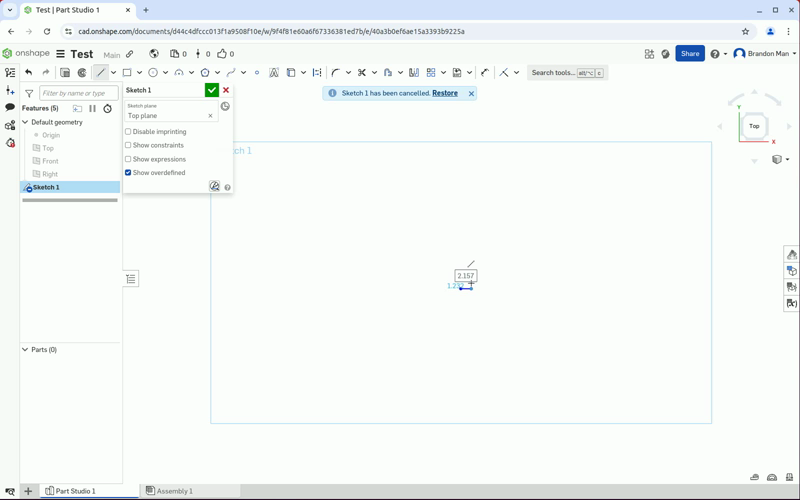
scroll(6)
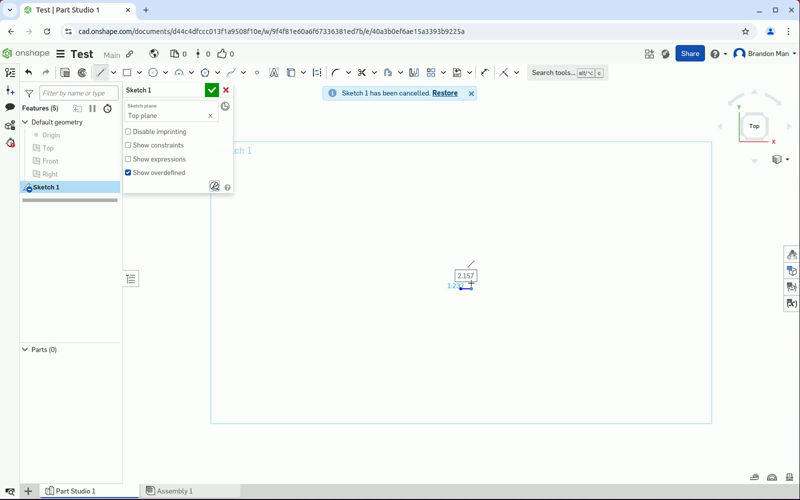
scroll(6)
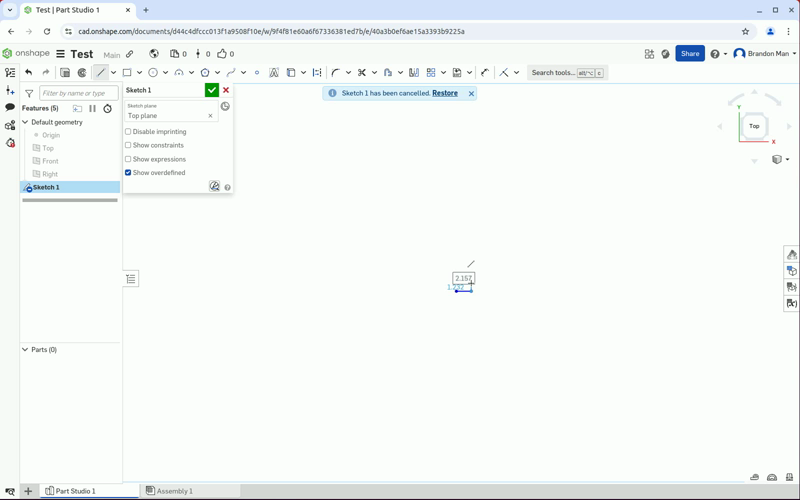
scroll(6)
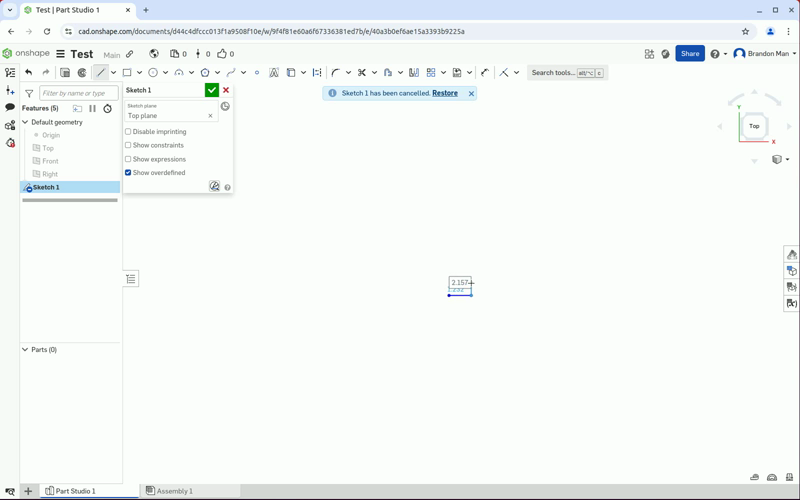
scroll(6)
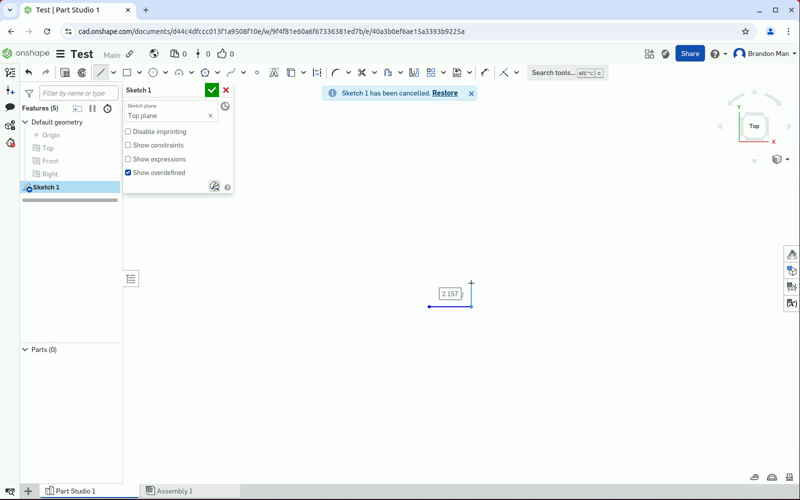
scroll(6)
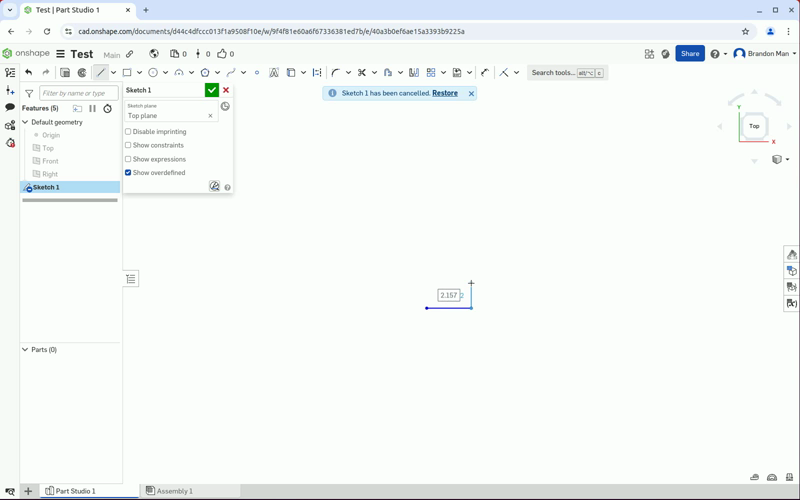
scroll(6)
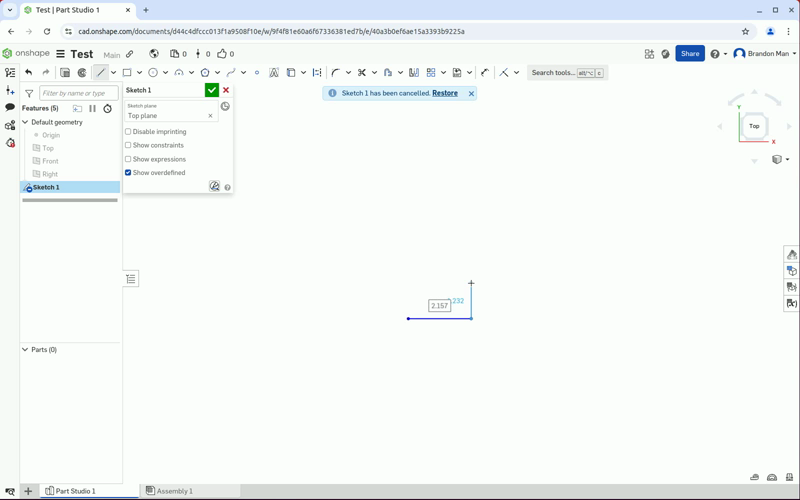
scroll(6)
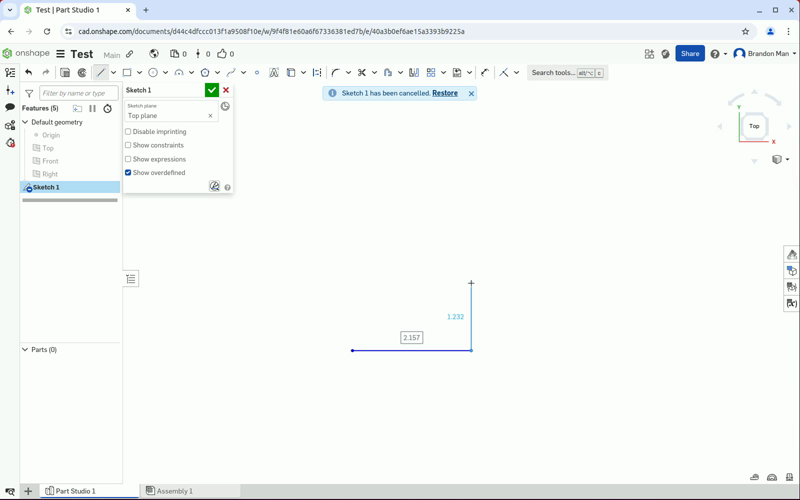
click(471, 282)
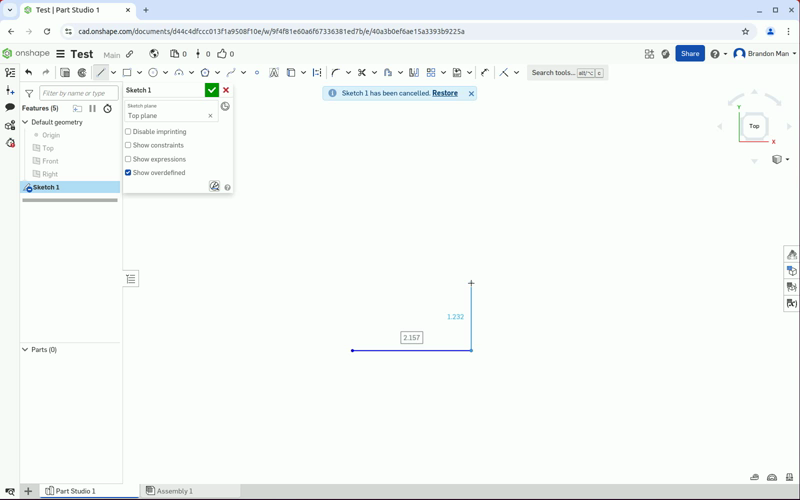
scroll(-6)
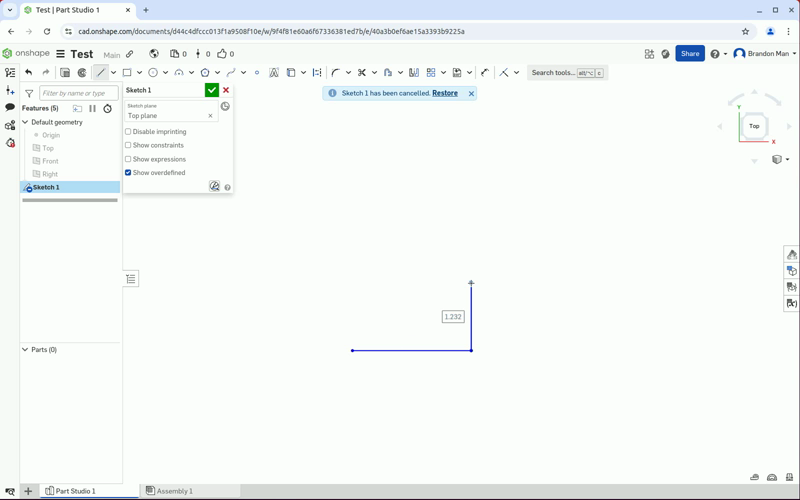
scroll(-6)
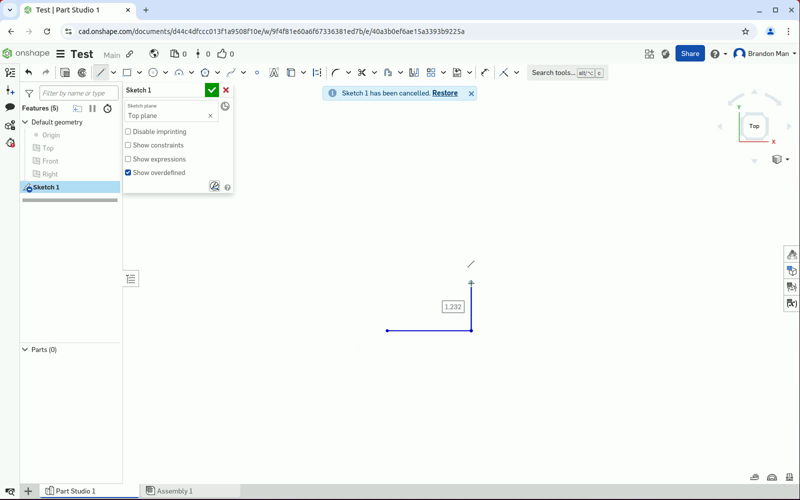
scroll(-6)
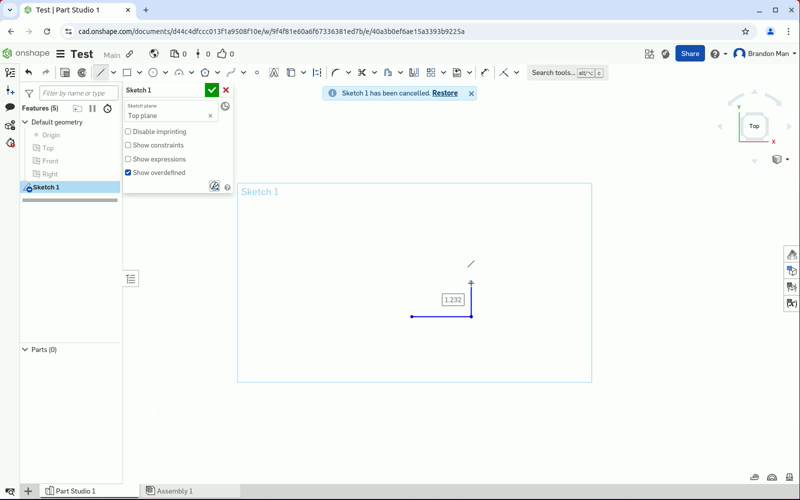
scroll(-6)
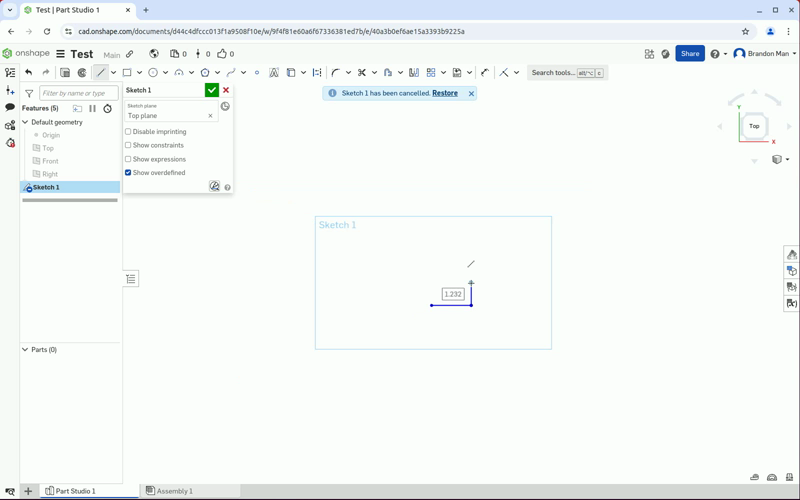
scroll(-6)
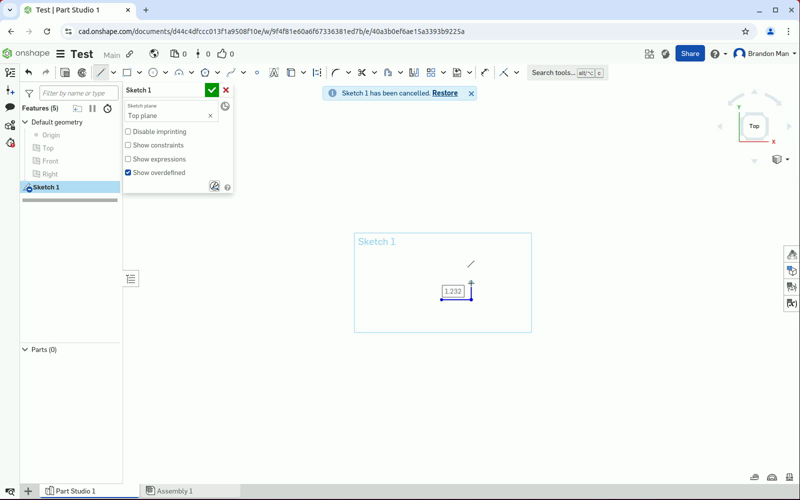
scroll(-6)
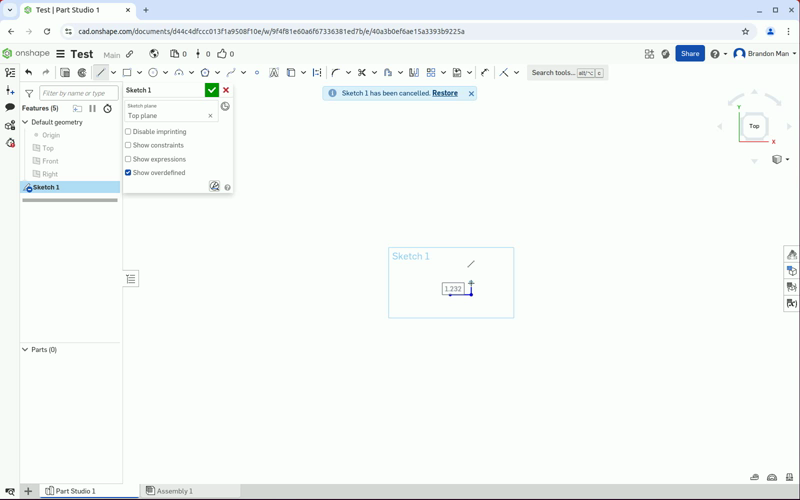
scroll(-6)
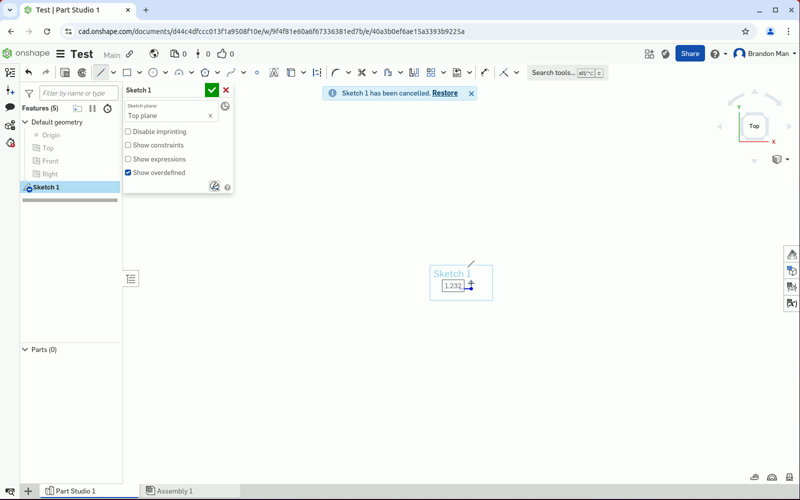
key_up(shift)
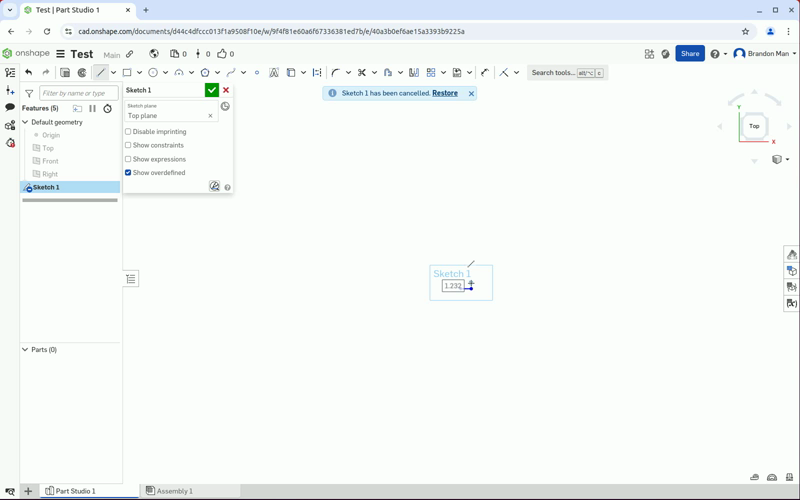
key_down(shift)
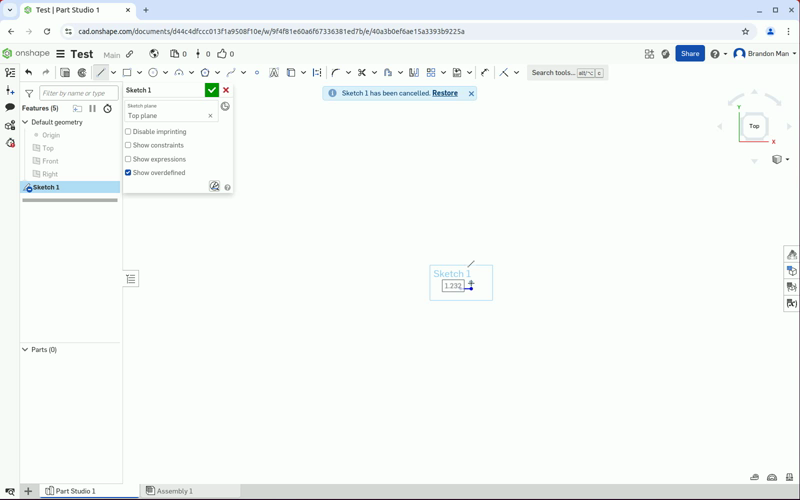
mouse_move(501, 282)
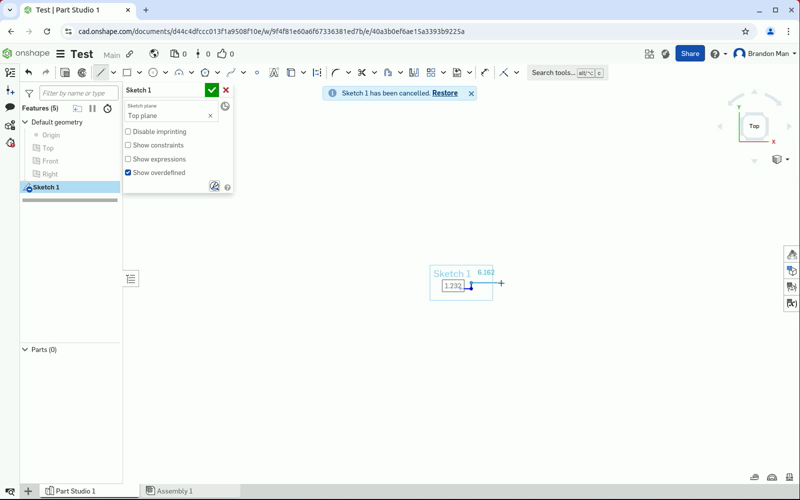
mouse_move(464, 282)
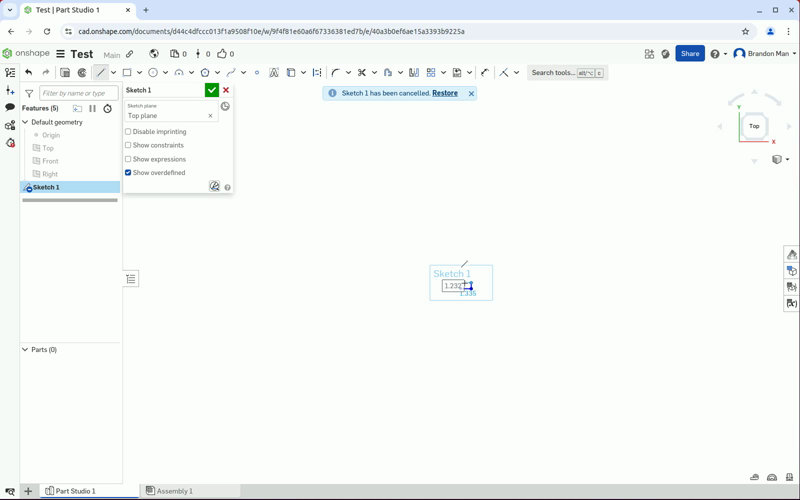
scroll(6)
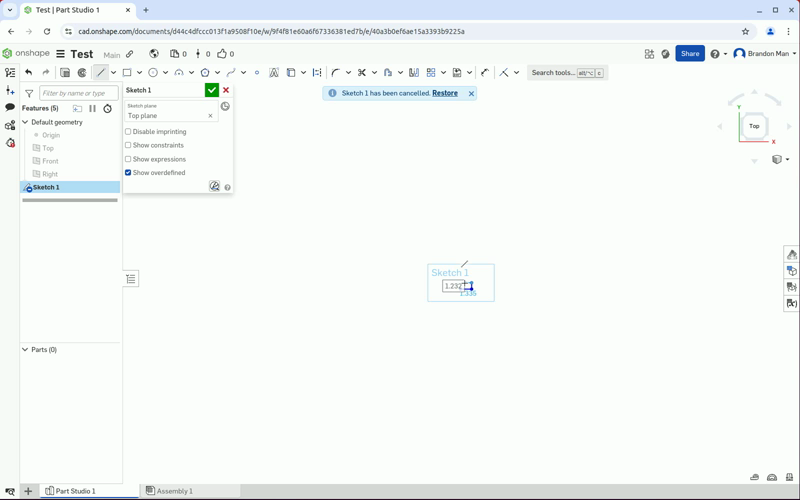
scroll(6)
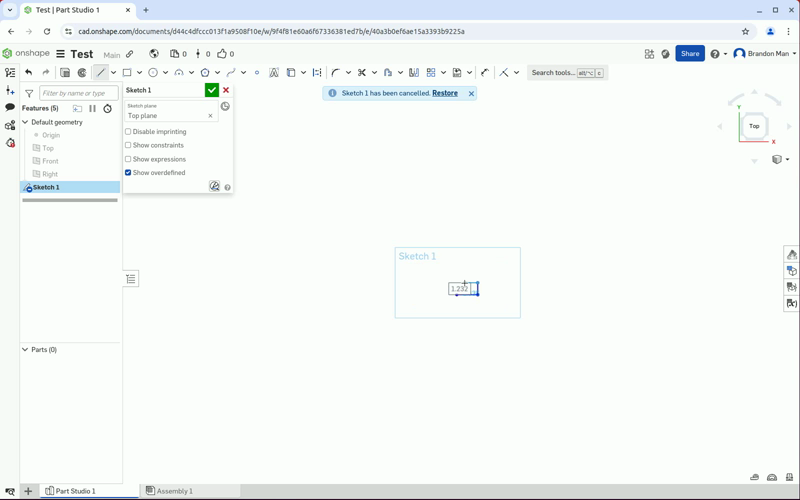
scroll(6)
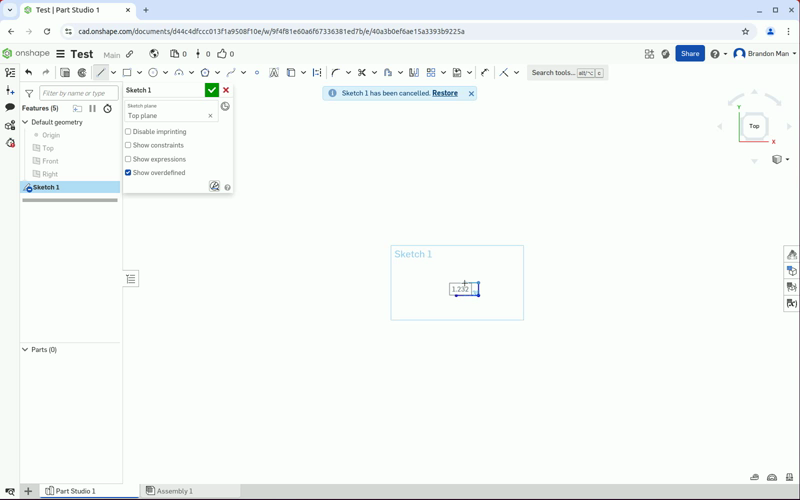
scroll(6)
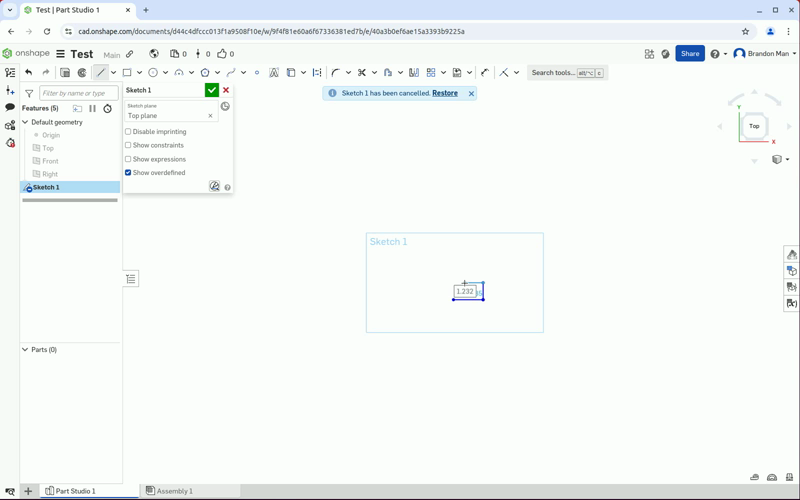
scroll(6)
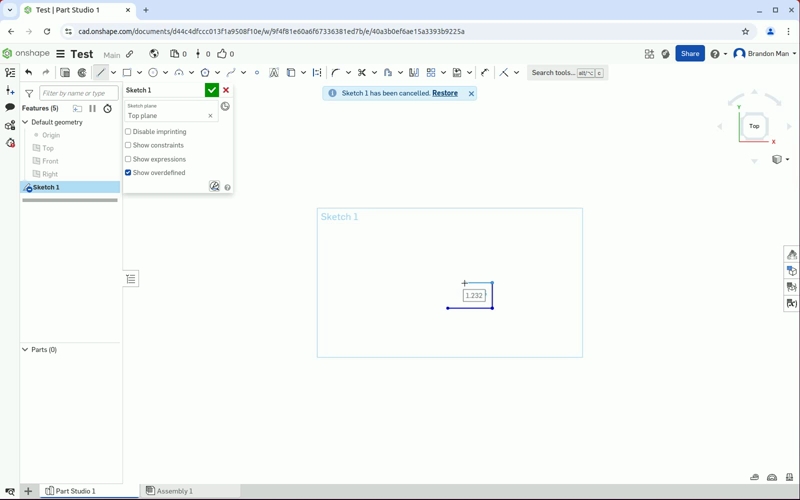
scroll(6)
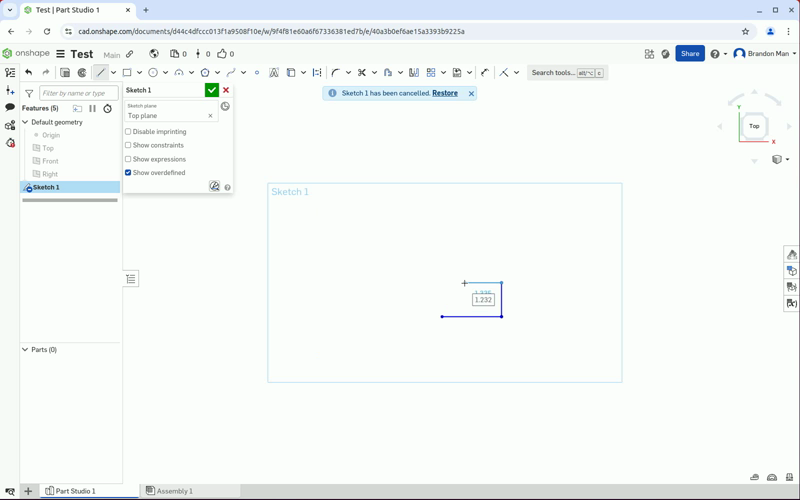
scroll(6)
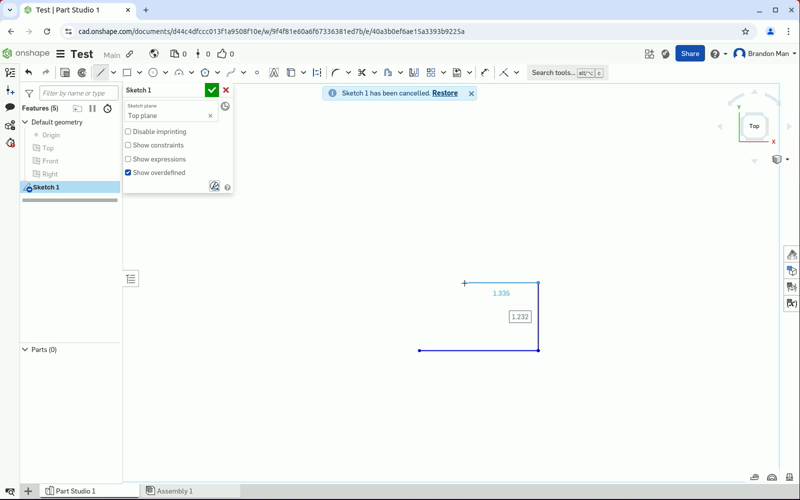
click(464, 282)
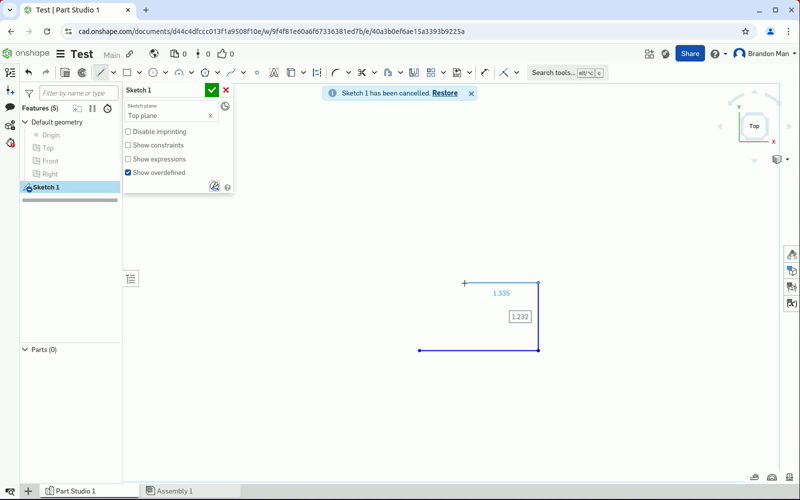
scroll(-6)
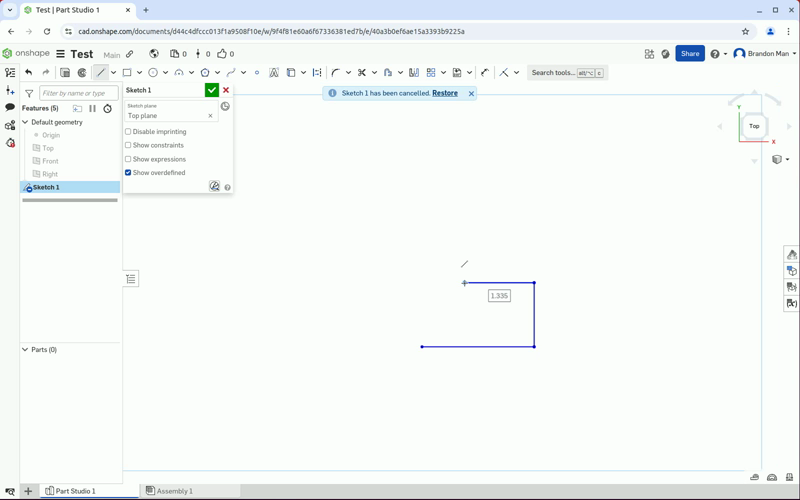
scroll(-6)
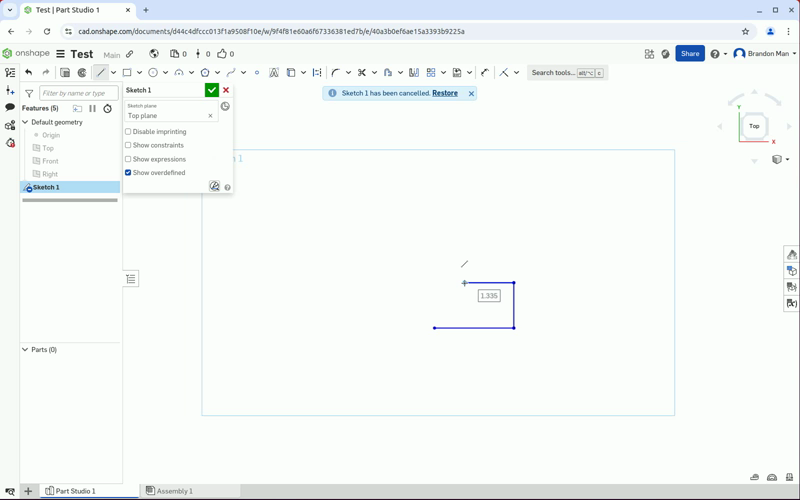
scroll(-6)
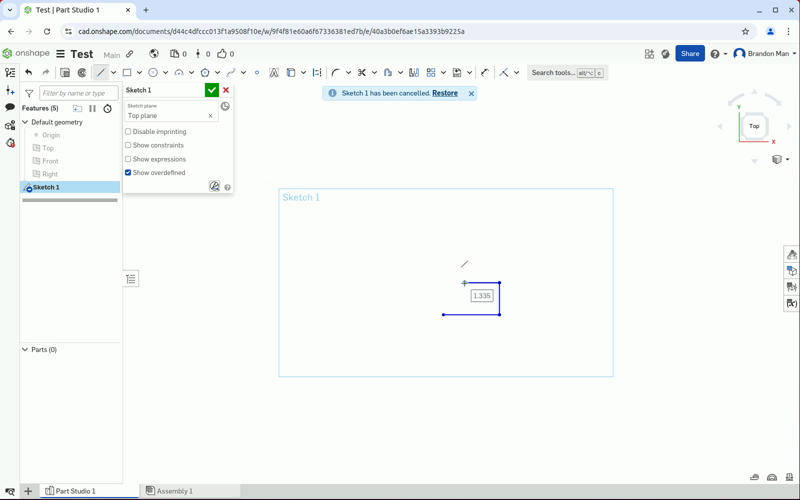
scroll(-6)
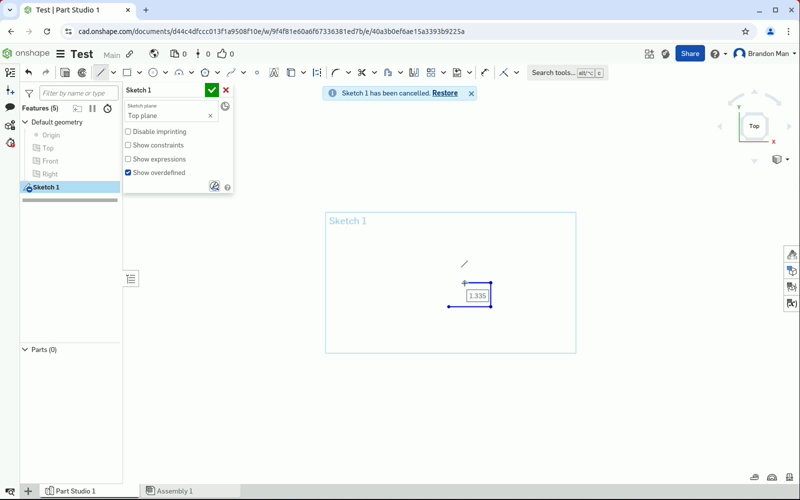
scroll(-6)
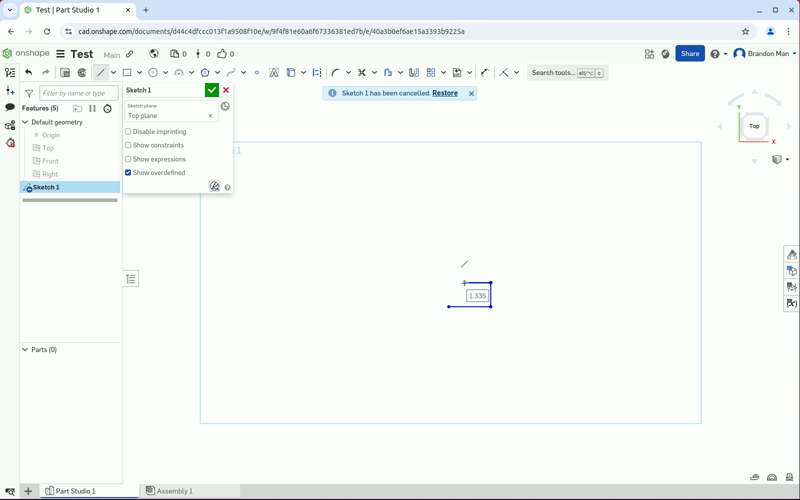
scroll(-6)
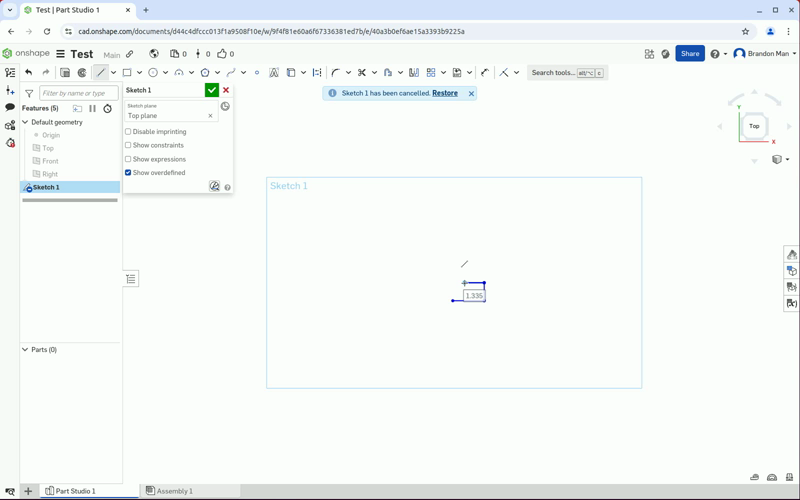
scroll(-6)
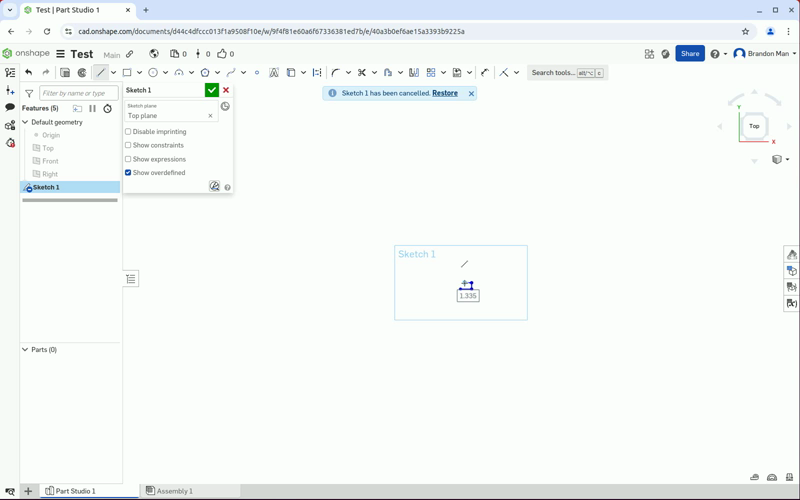
key_up(shift)
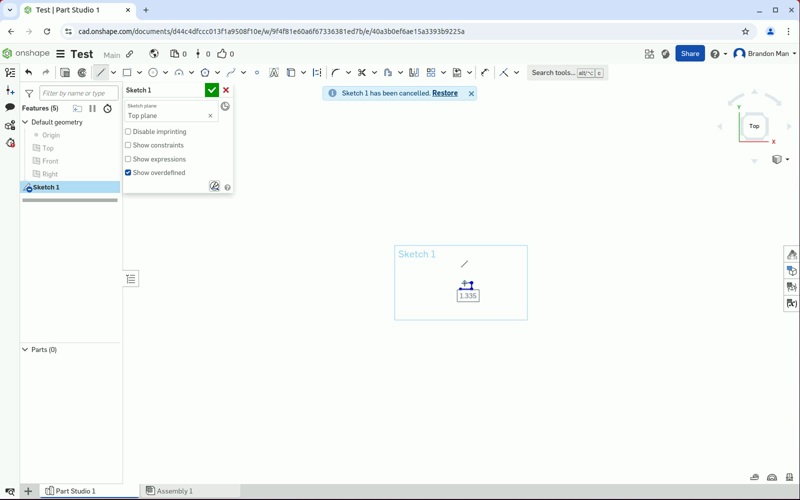
mouse_move(495, 282)
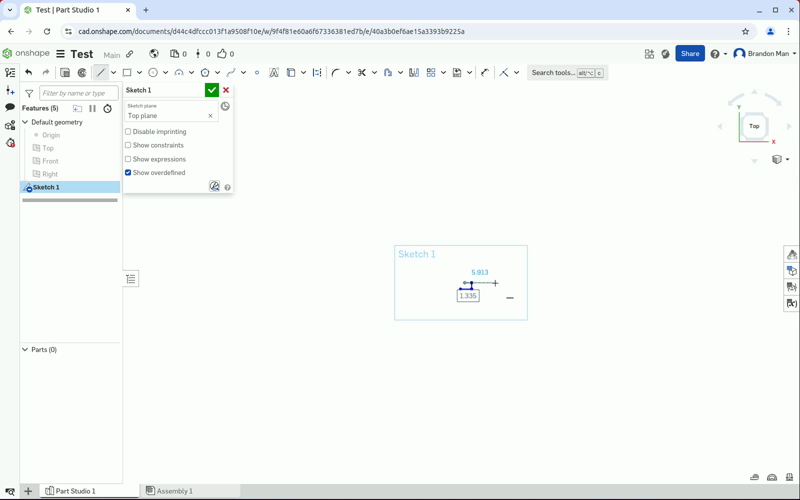
key_down(shift)
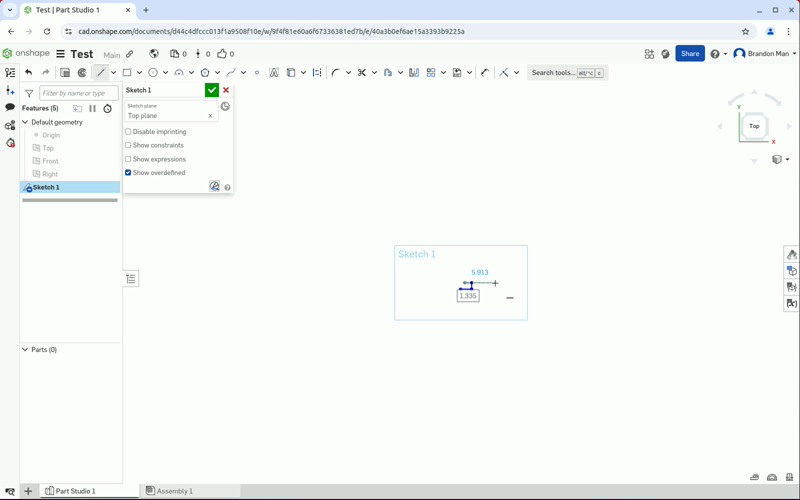
mouse_move(460, 288)
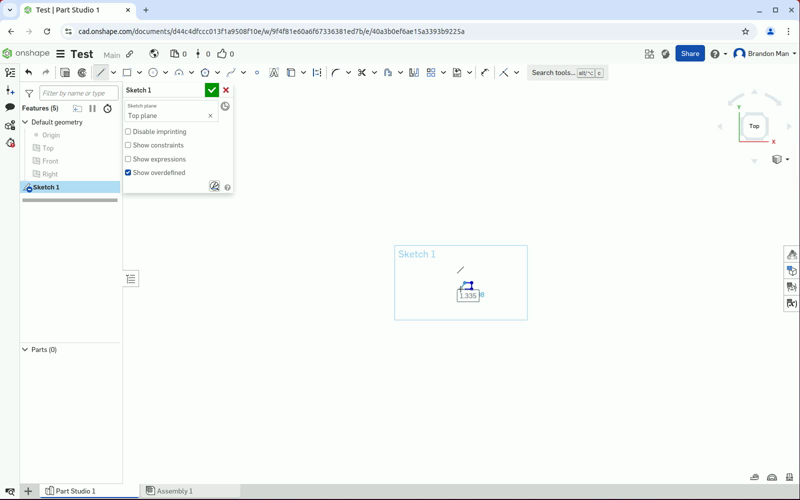
key_up(shift)
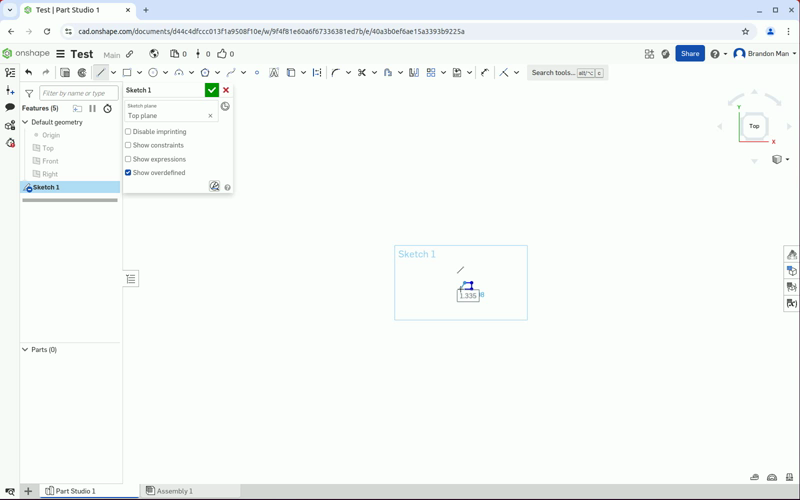
click(460, 288)
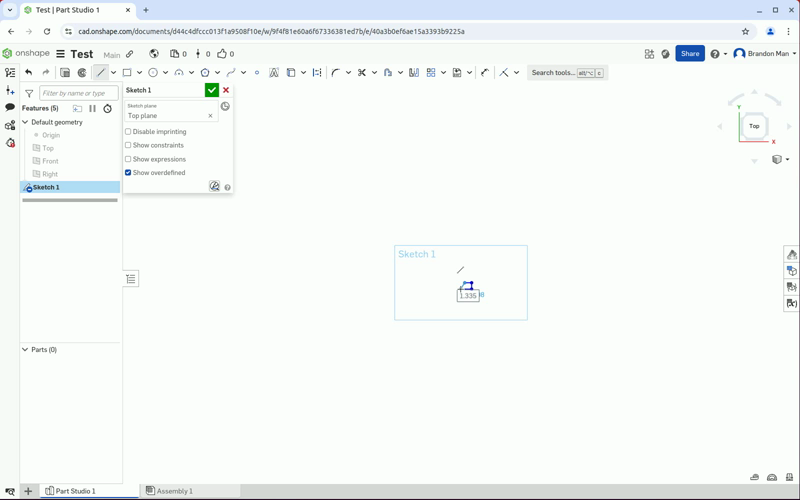
key(esc)
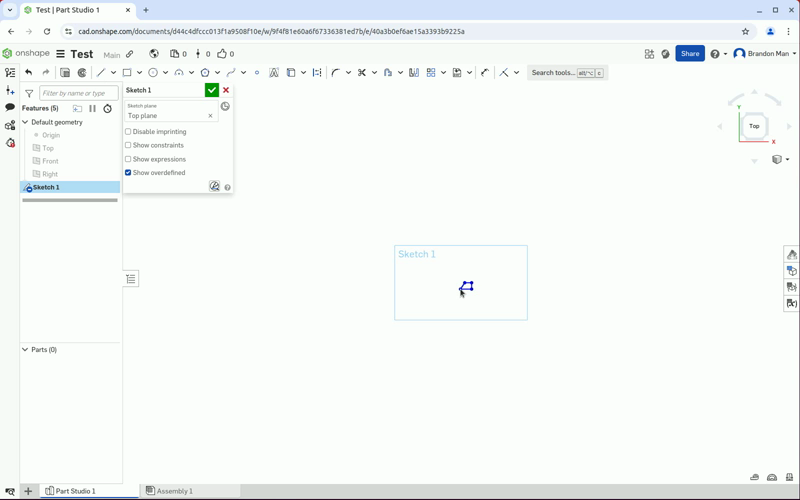
mouse_move(464, 286)
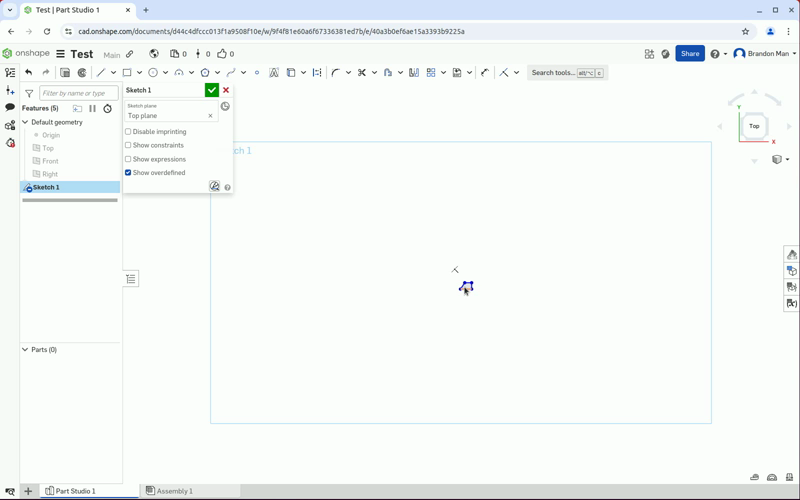
scroll(6)
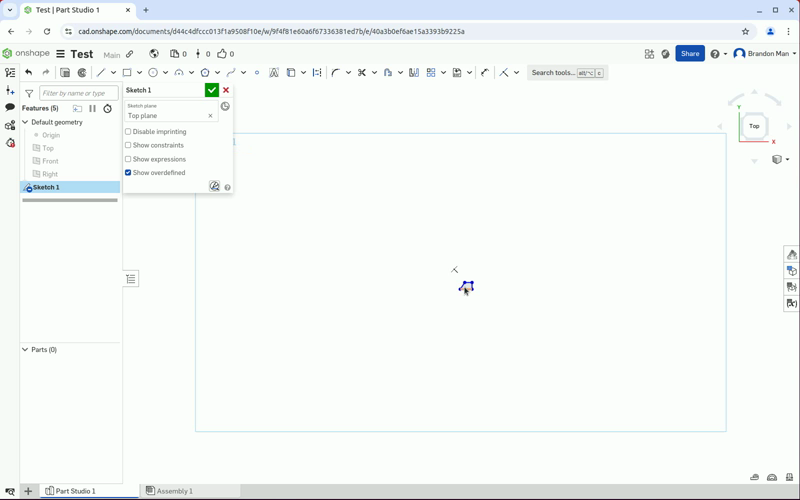
scroll(6)
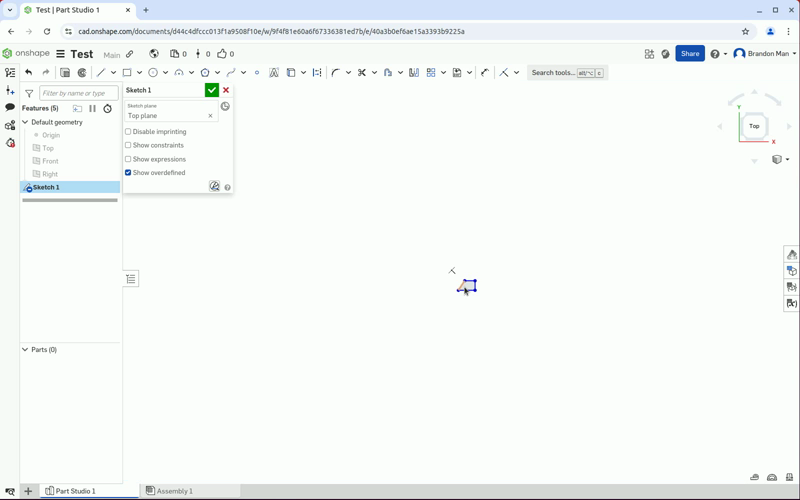
scroll(6)
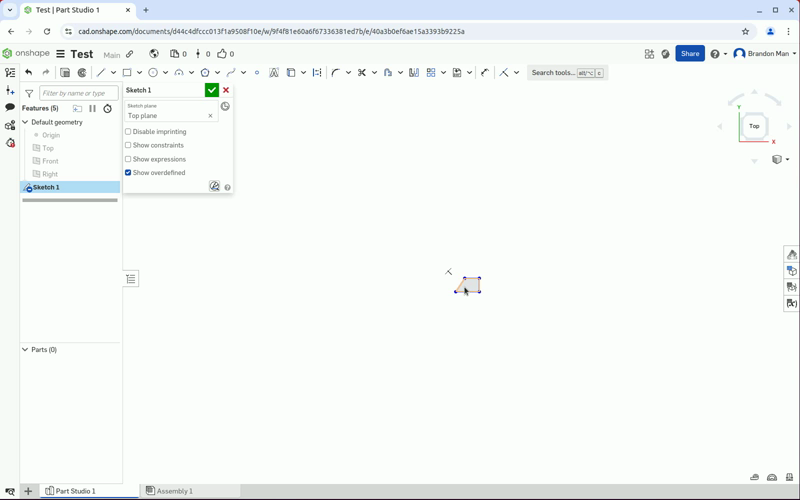
scroll(6)
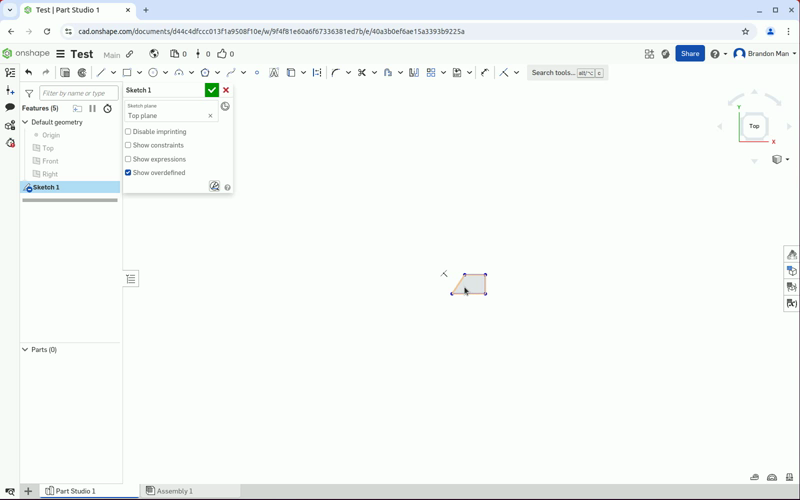
scroll(6)
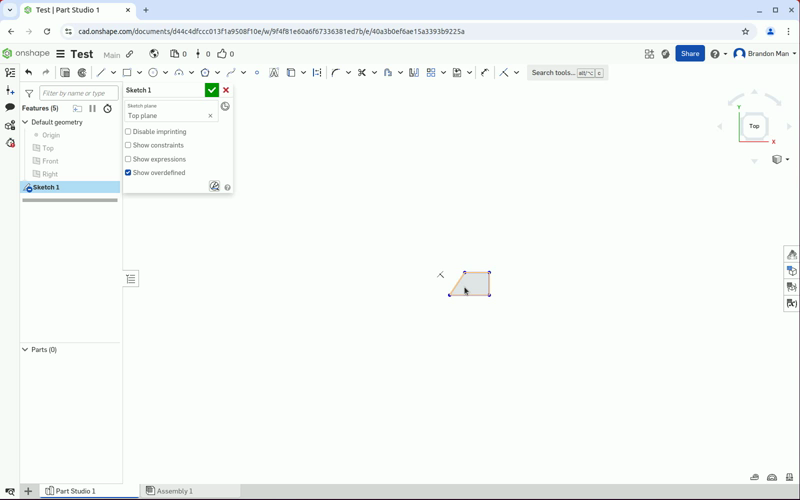
scroll(6)
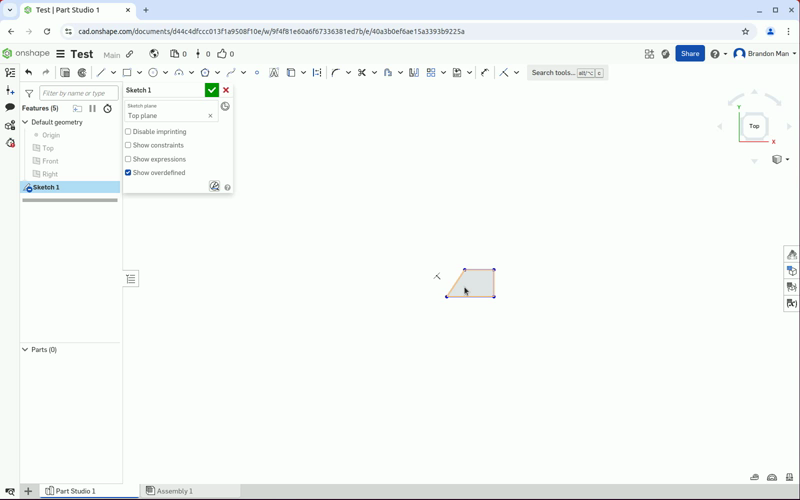
scroll(6)
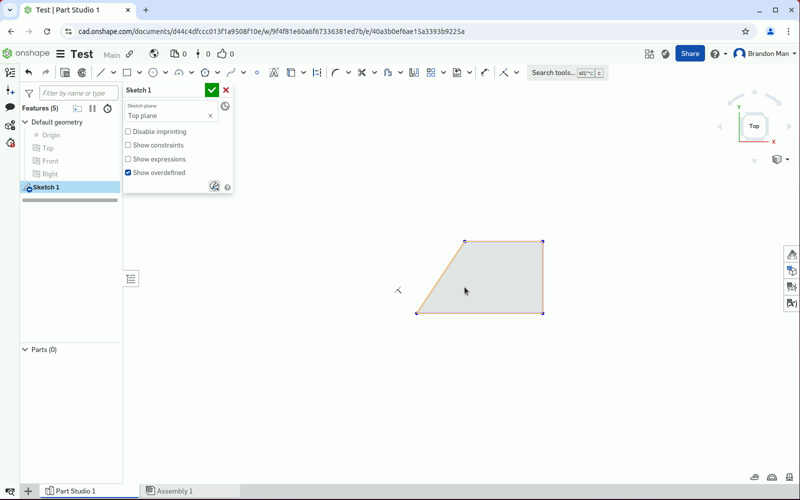
click(464, 286)
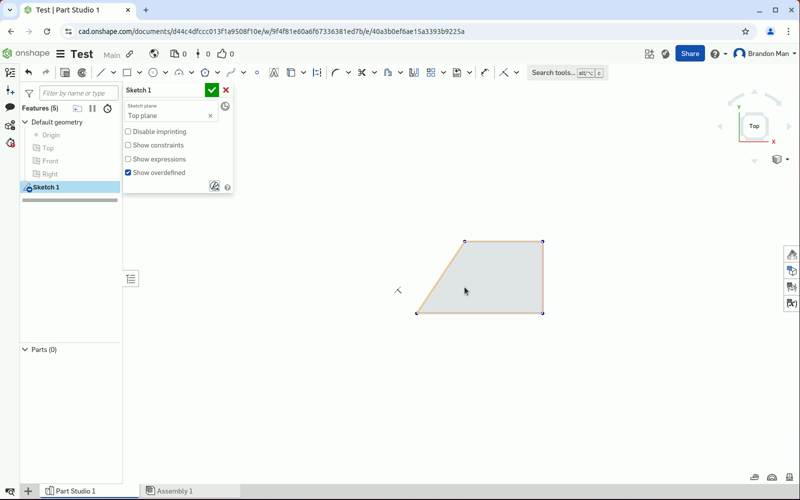
scroll(-6)
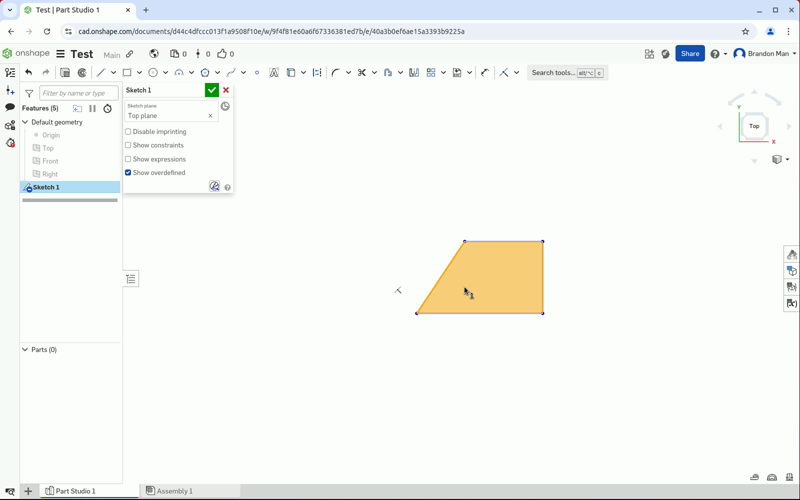
scroll(-6)
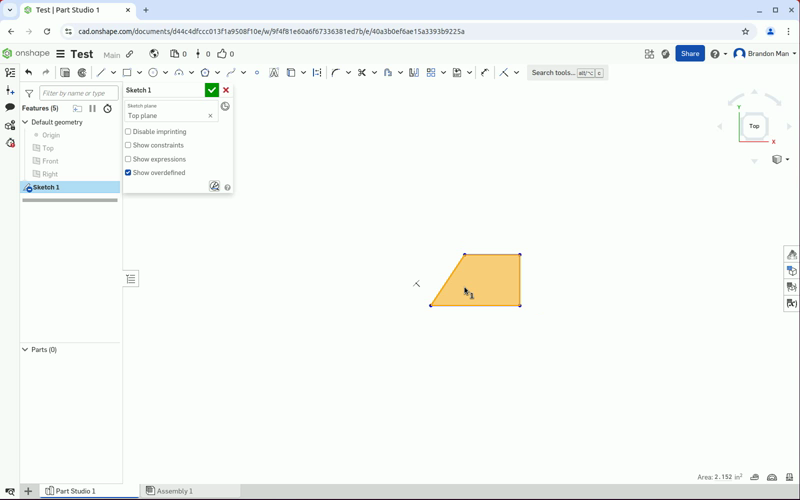
scroll(-6)
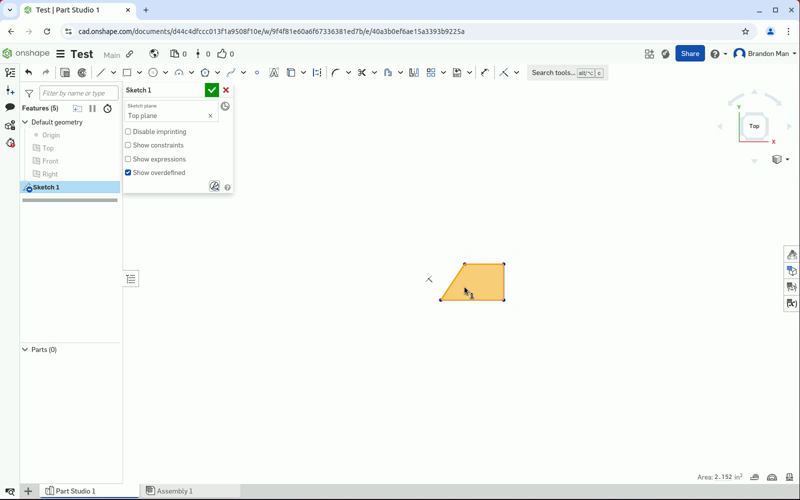
scroll(-6)
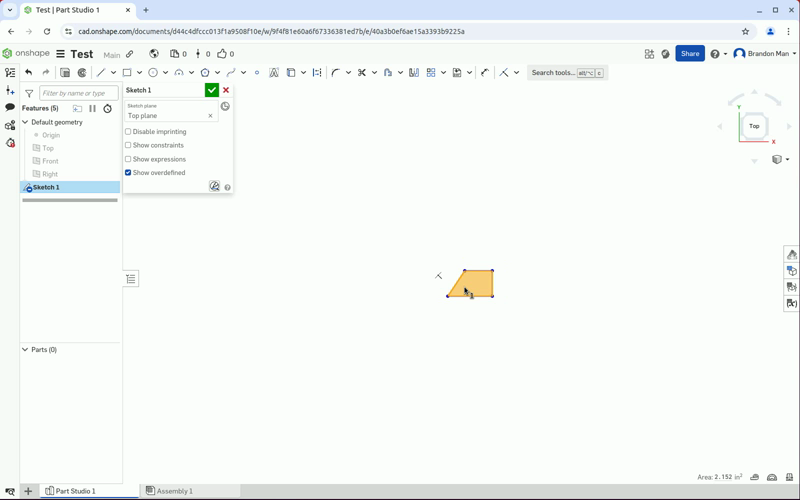
scroll(-6)
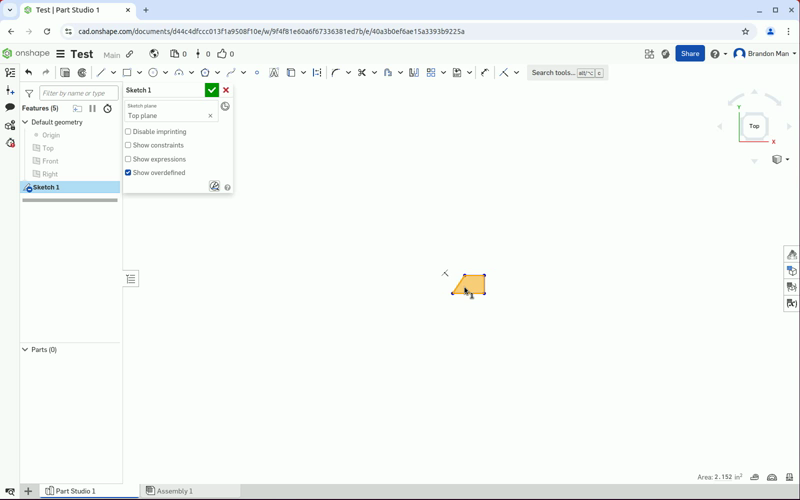
scroll(-6)
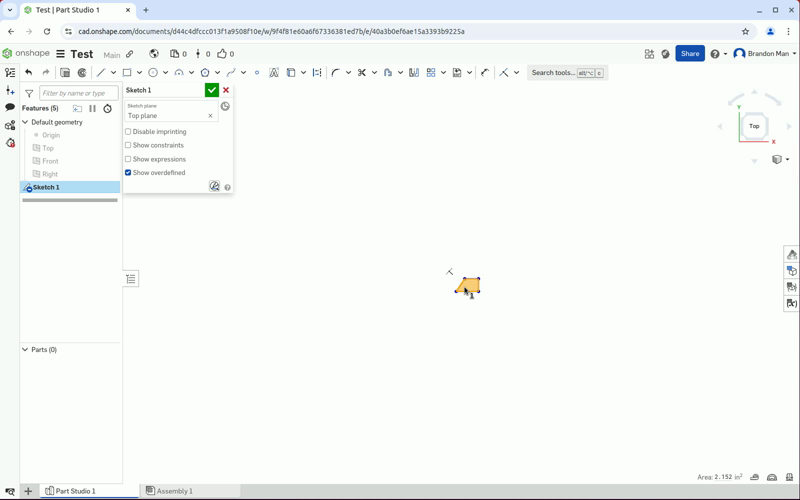
scroll(-6)
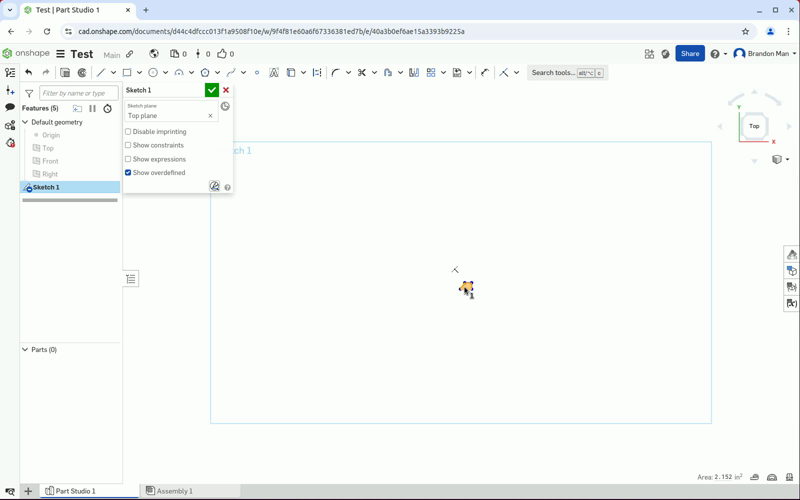
mouse_move(73, 352)
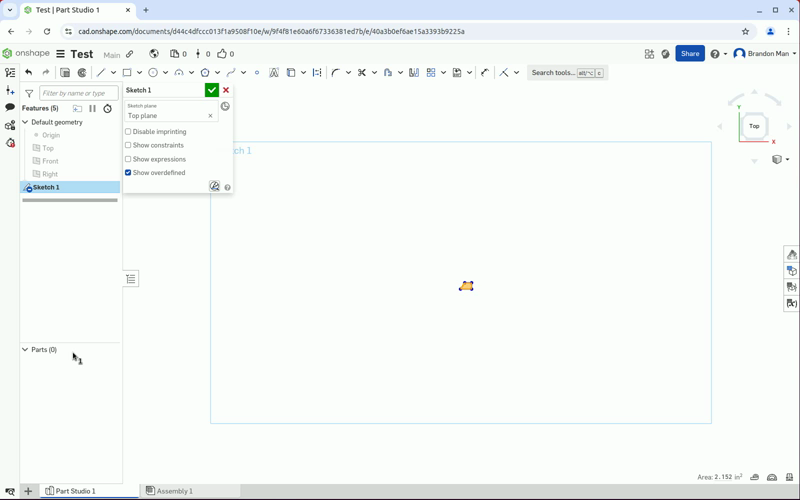
key(shift+y)
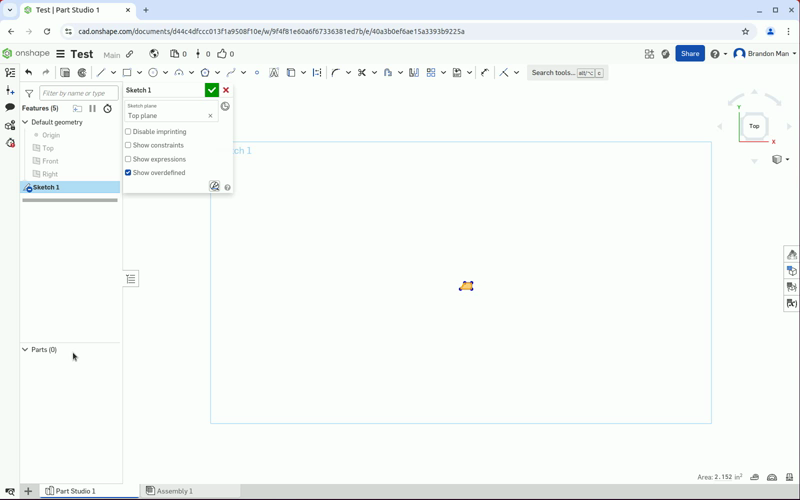
key(shift+e)
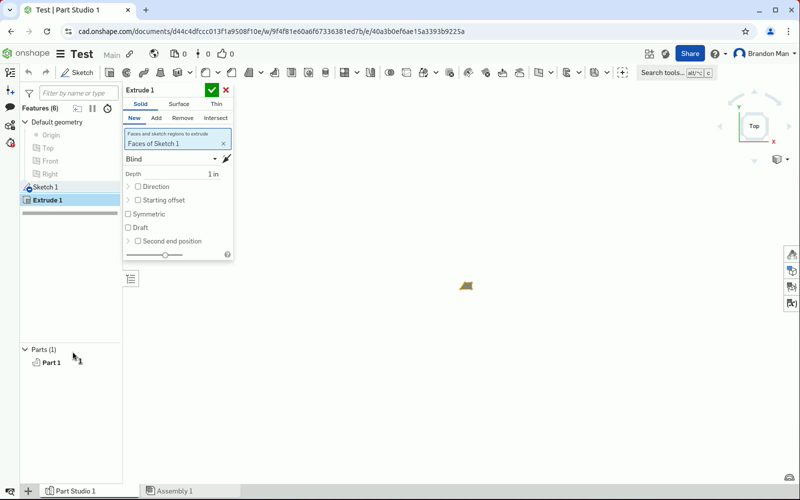
mouse_move(143, 106)
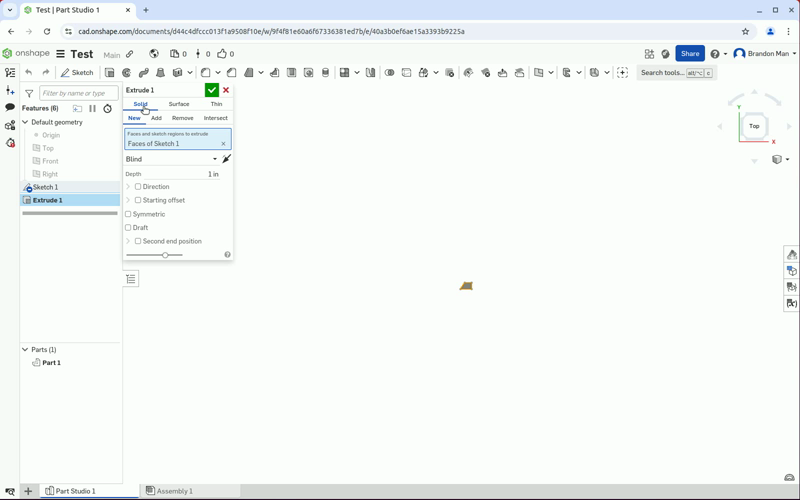
click(143, 106)
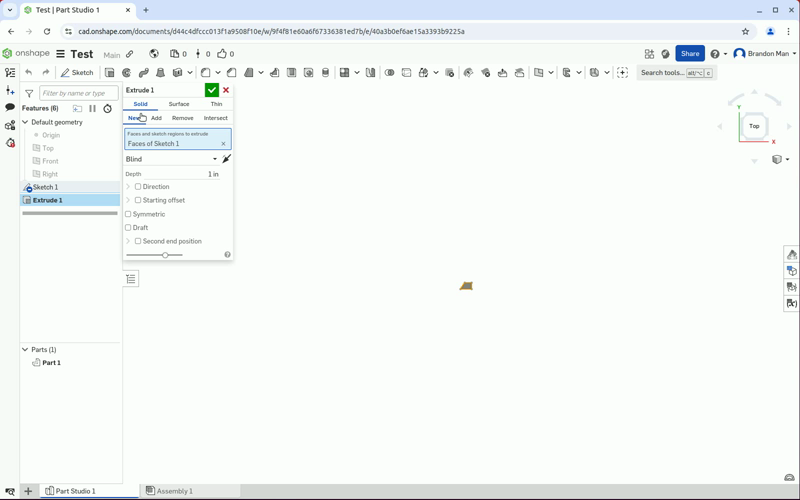
mouse_move(137, 120)
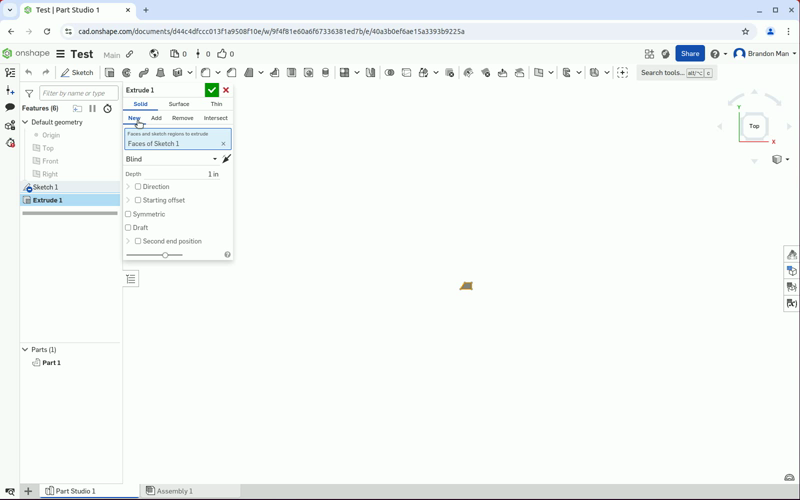
click(137, 120)
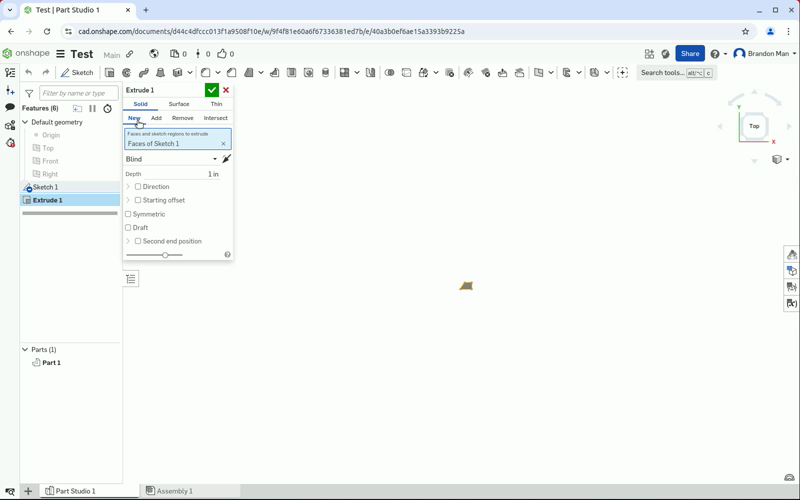
key(tab, 4)
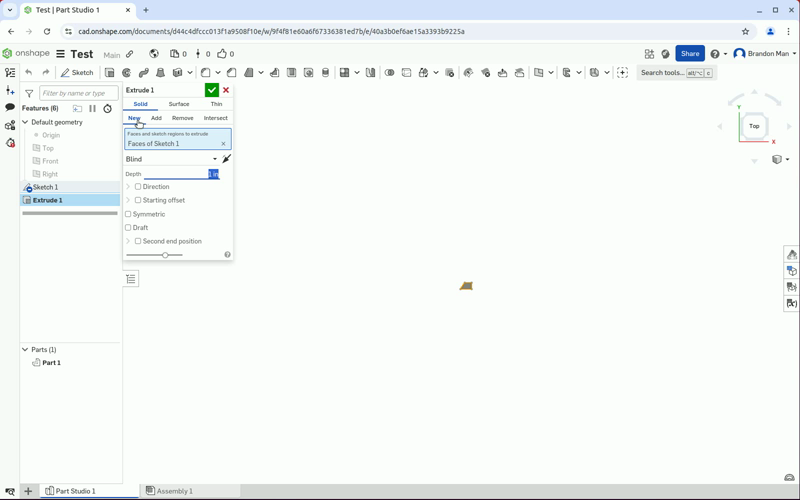
text(0.722)
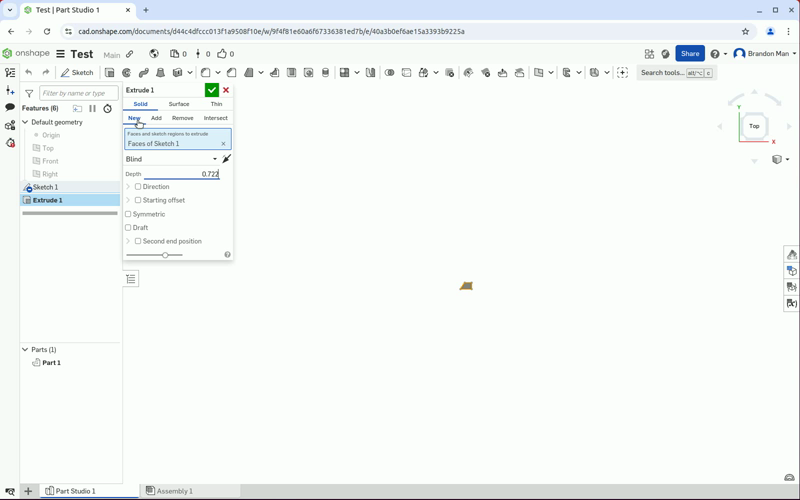
key(enter)
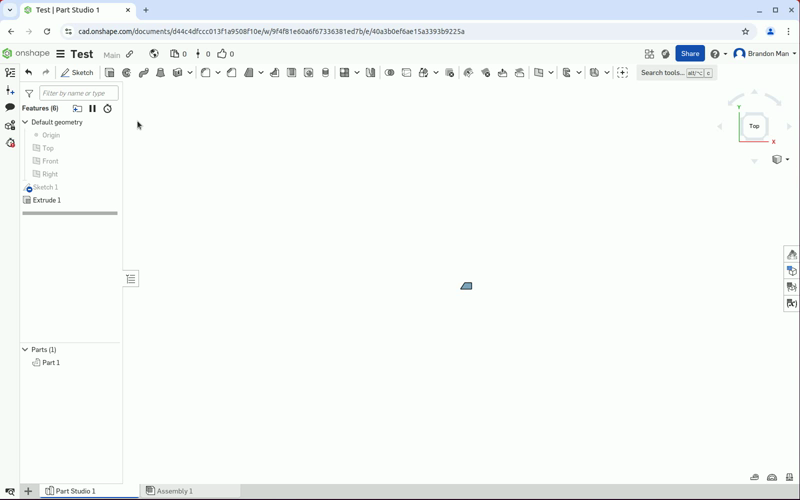
key(shift+h)
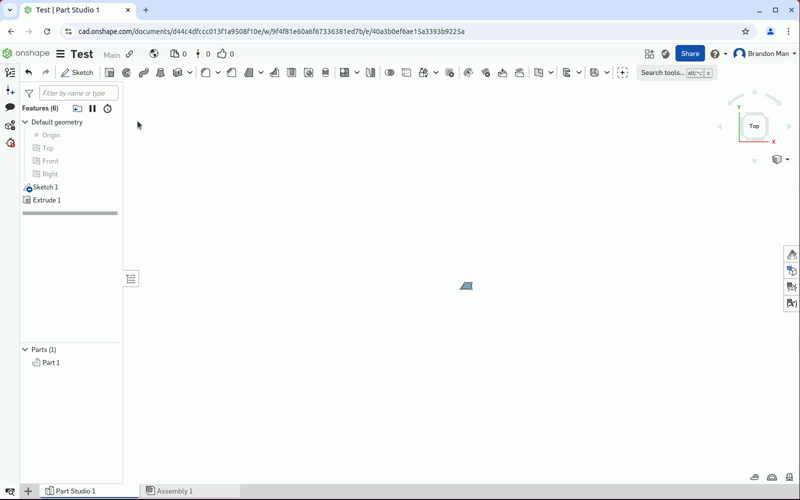
key(shift+h)
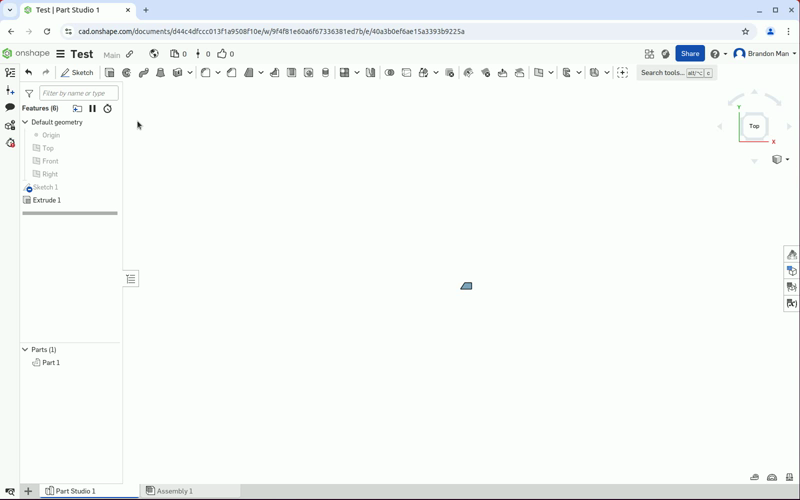
mouse_move(73, 189)
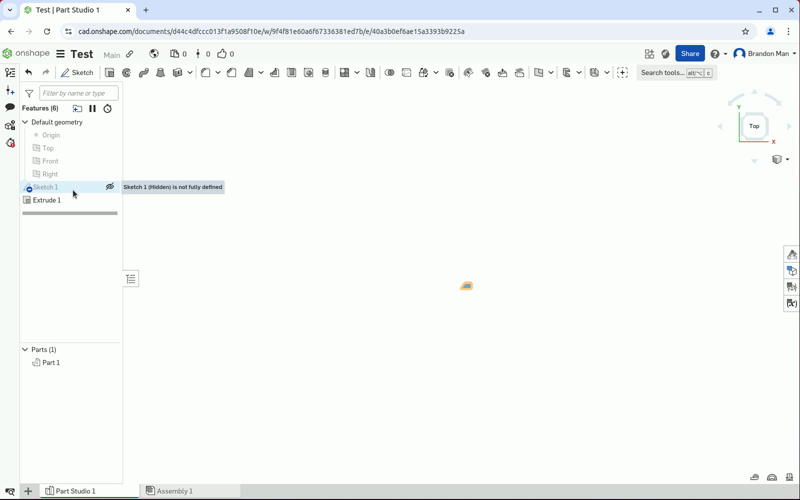
click(73, 189)
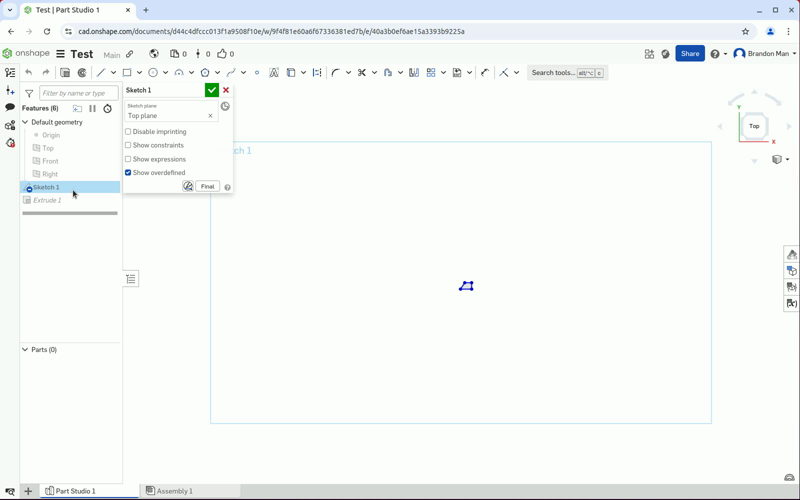
mouse_move(229, 92)
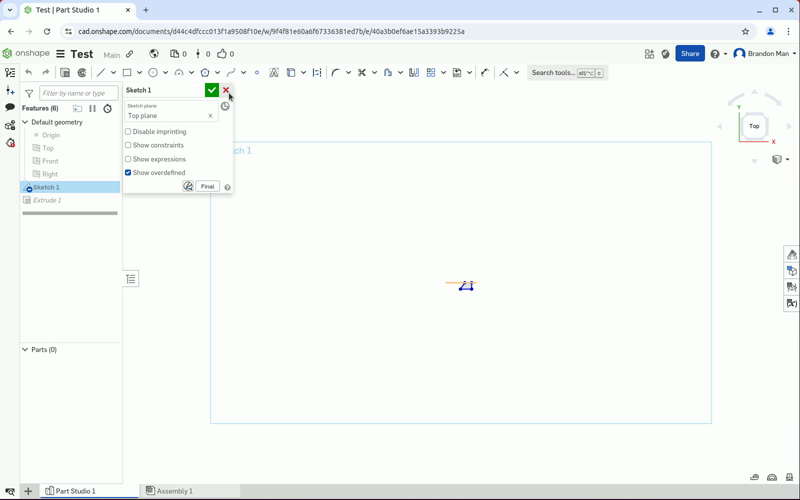
click(229, 92)
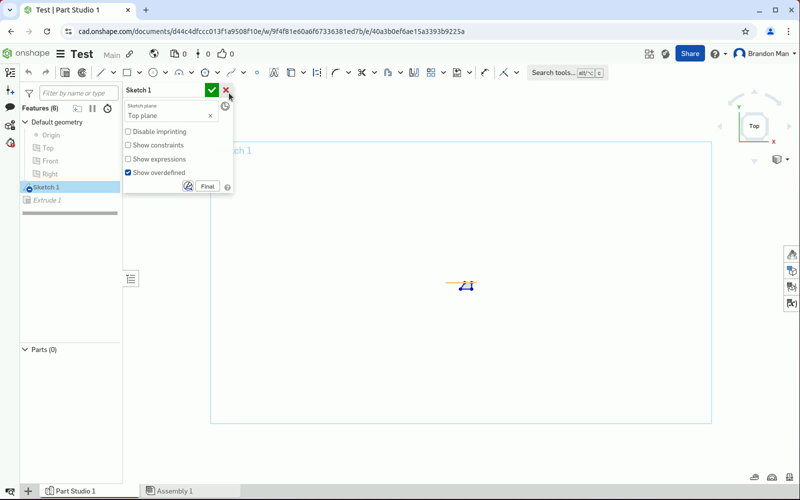
key(shift+s)
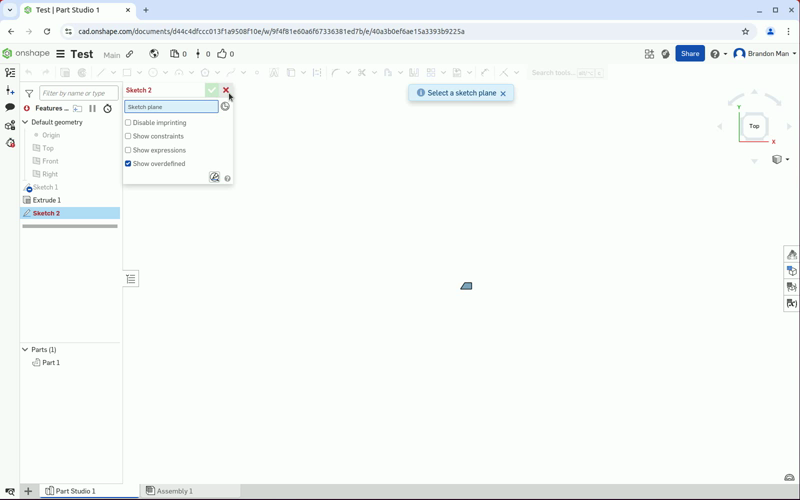
mouse_move(73, 150)
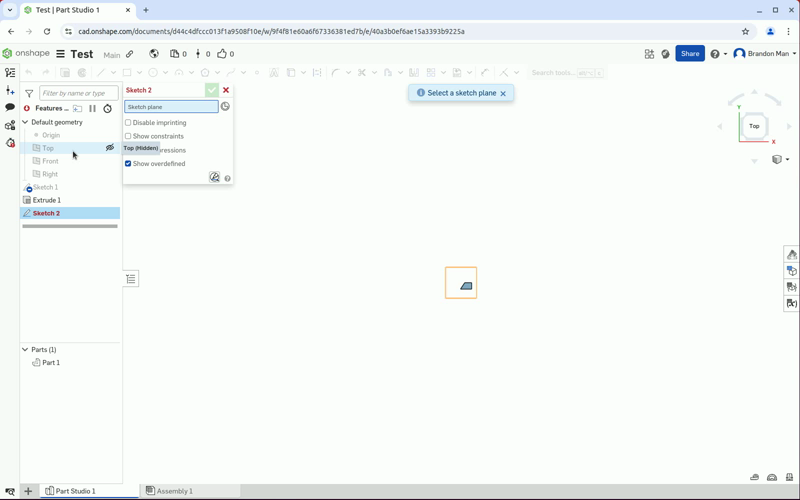
click(73, 150)
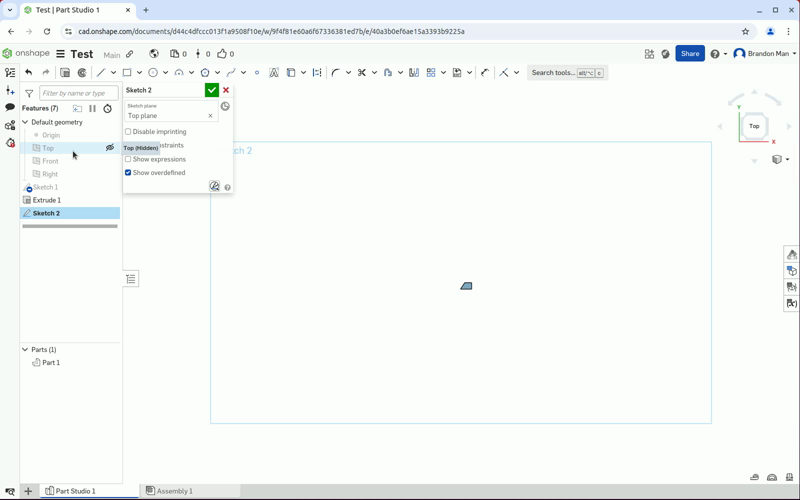
mouse_move(73, 352)
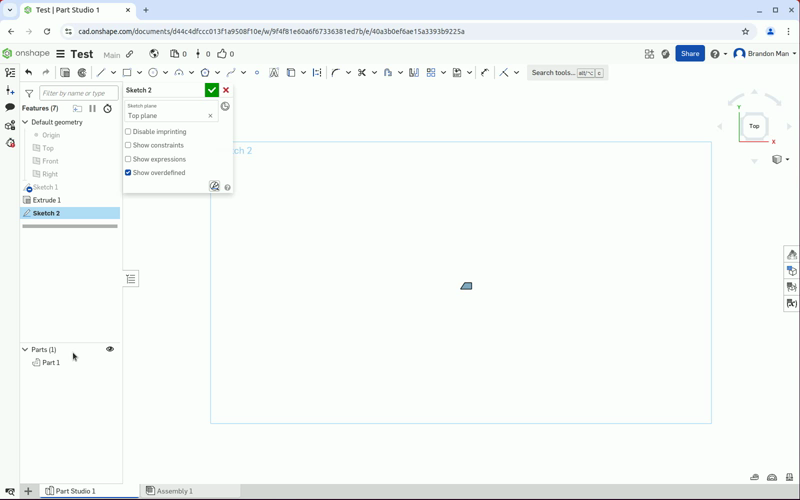
key(y)
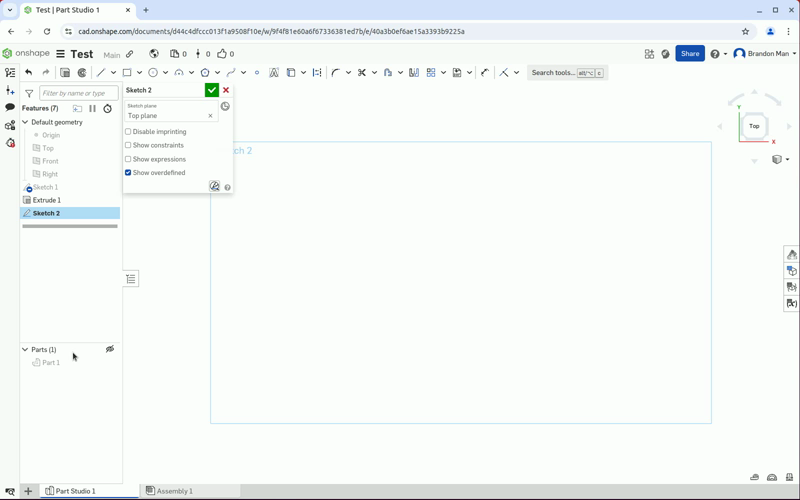
key(l)
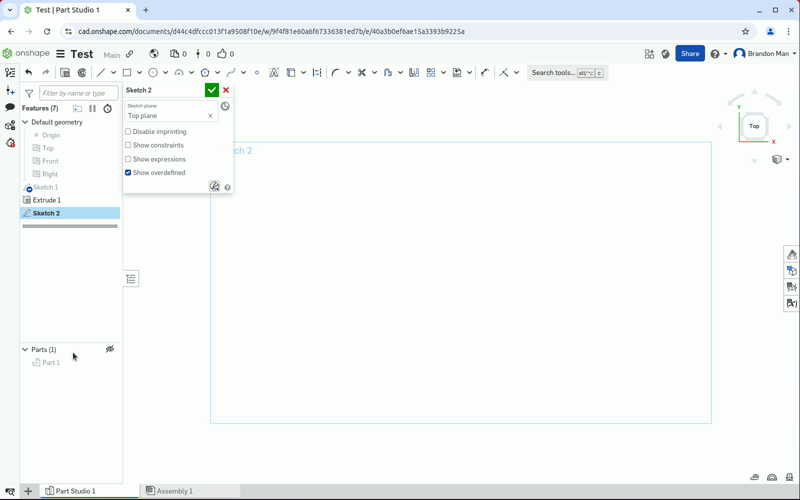
key_down(shift)
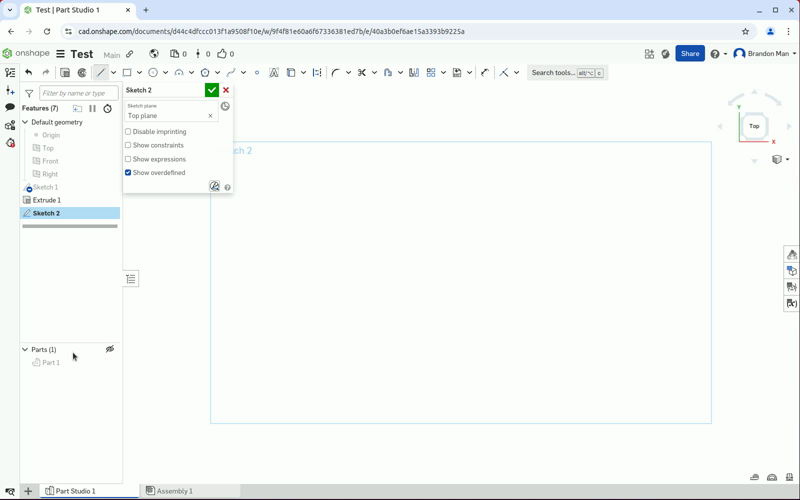
mouse_move(460, 305)
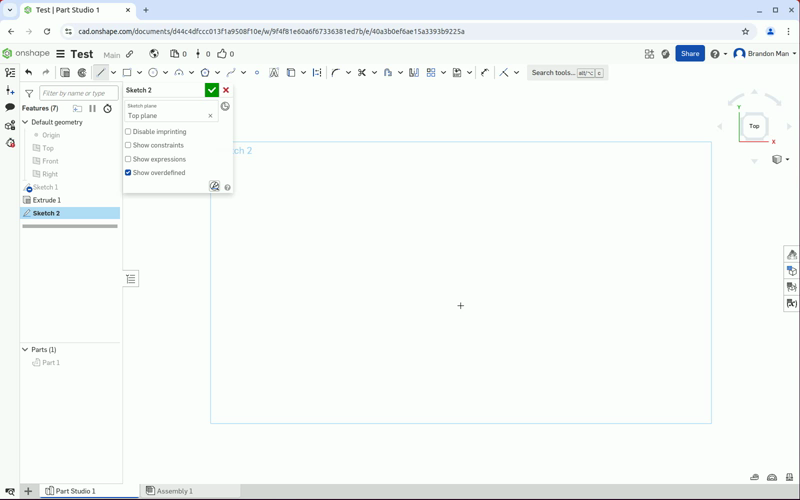
click(460, 305)
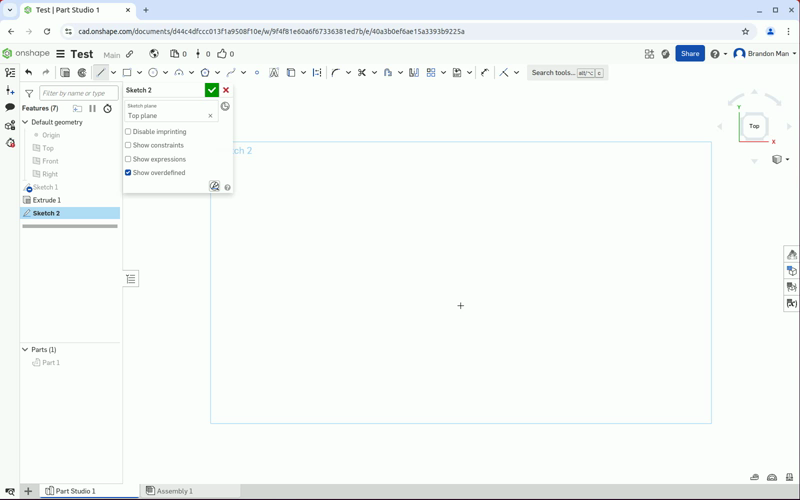
key_up(shift)
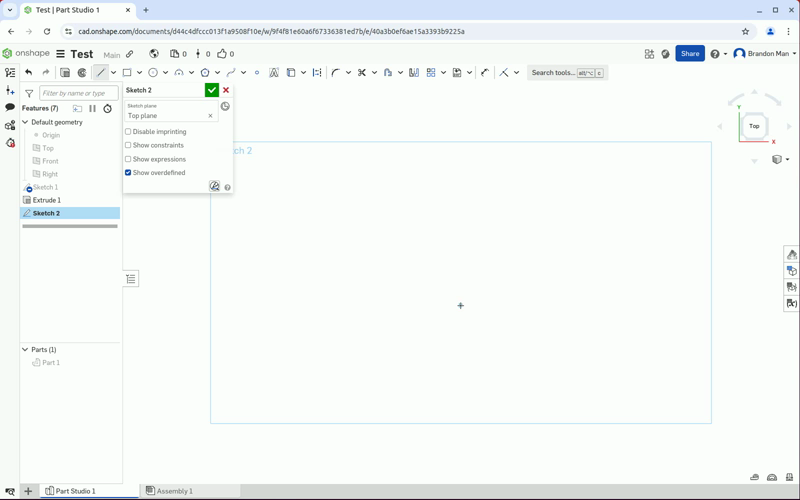
key_down(shift)
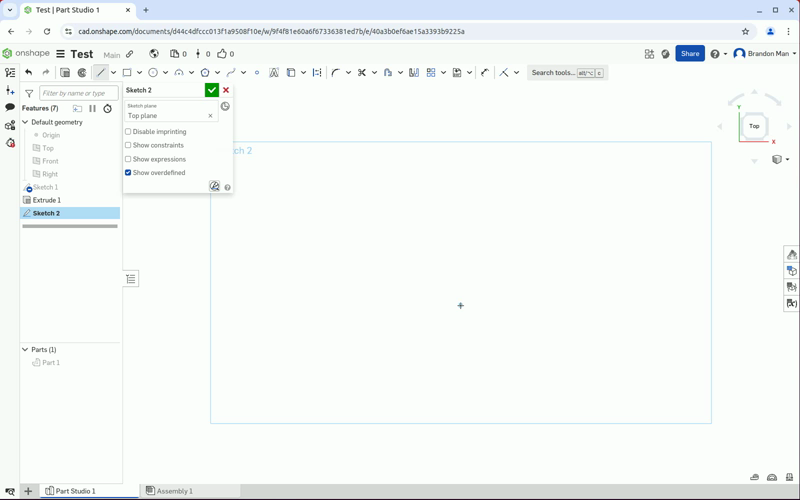
mouse_move(490, 305)
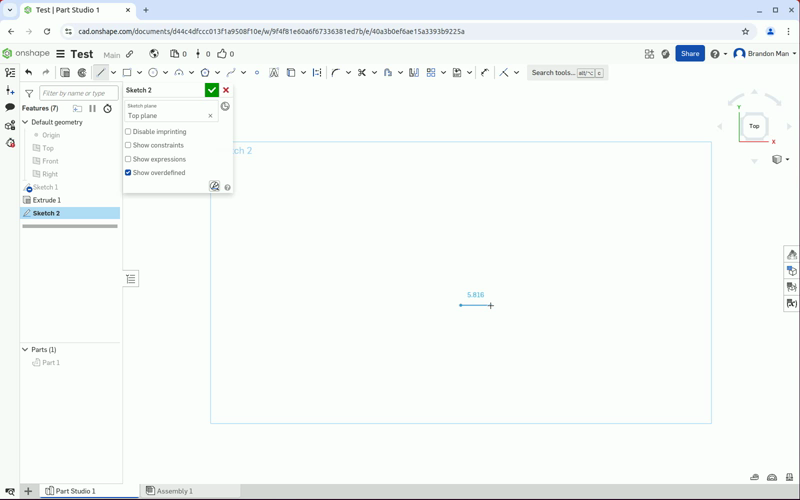
mouse_move(471, 305)
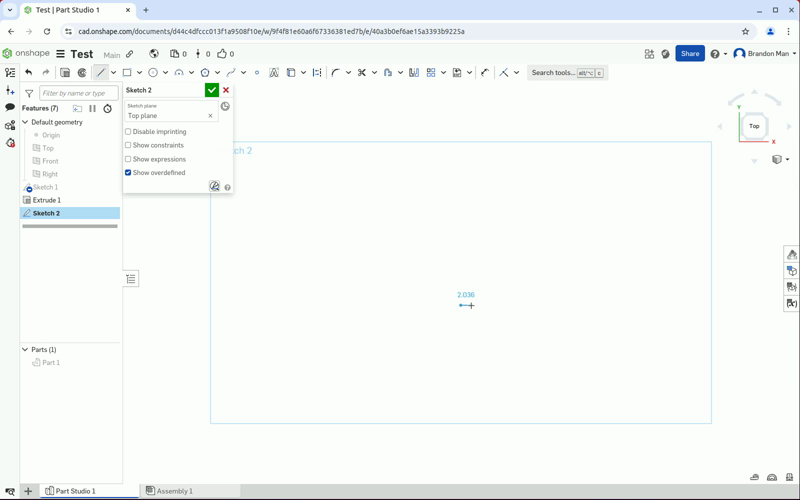
click(471, 305)
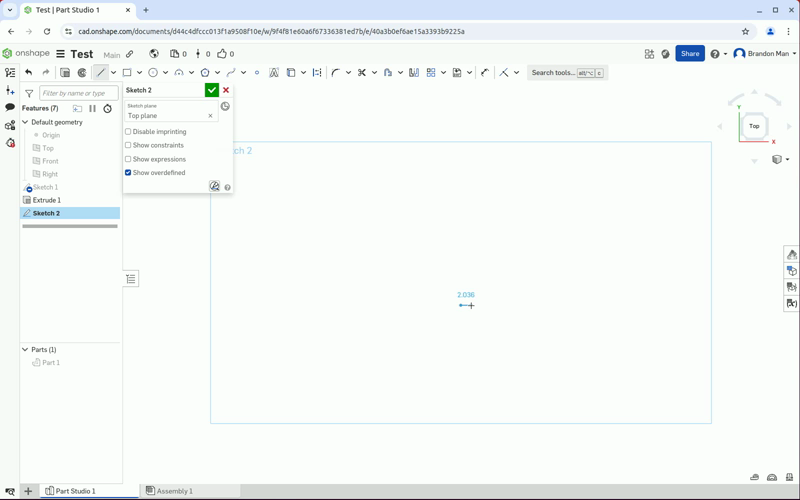
key_up(shift)
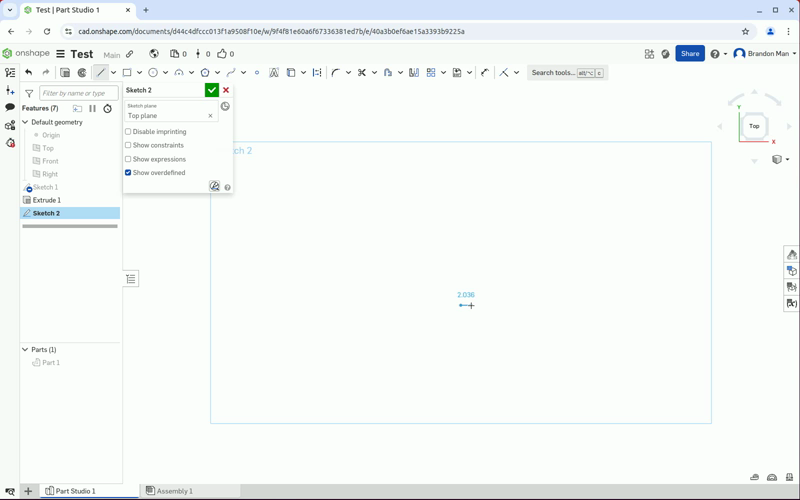
key_down(shift)
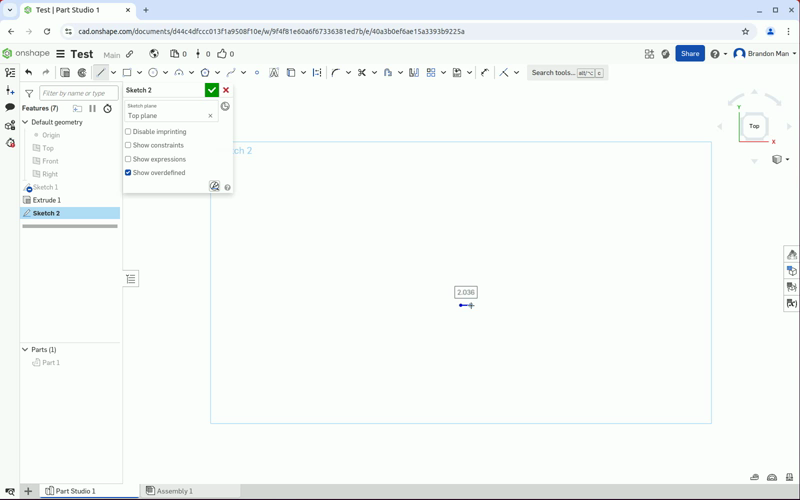
mouse_move(501, 305)
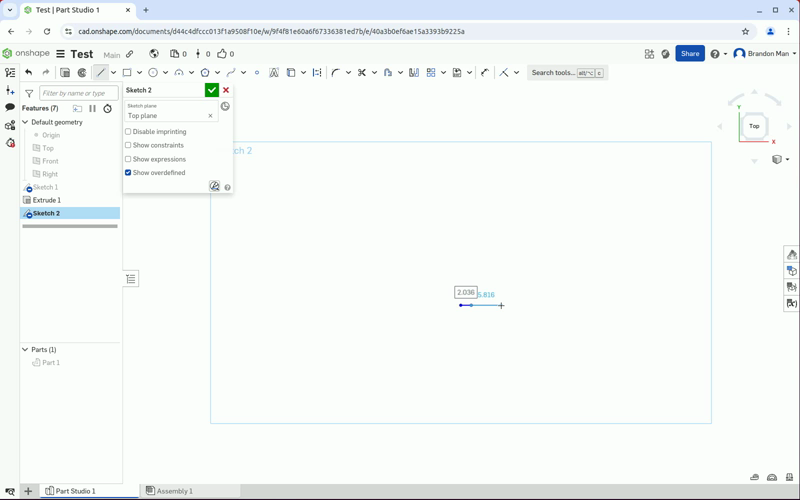
mouse_move(471, 286)
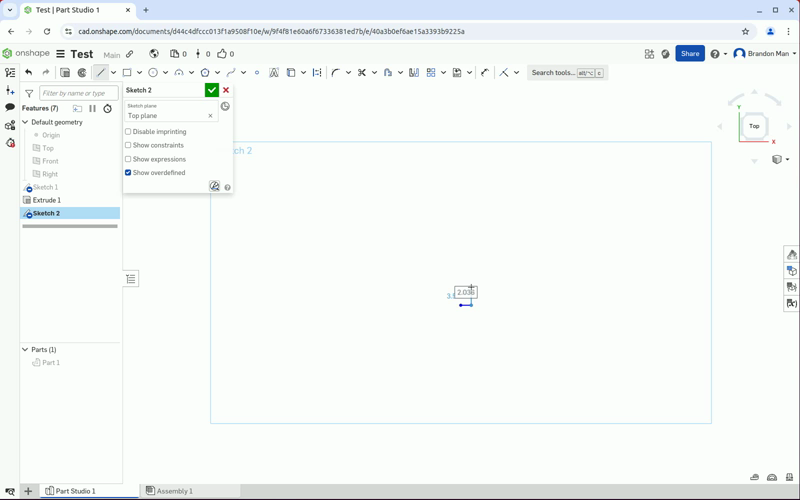
click(471, 286)
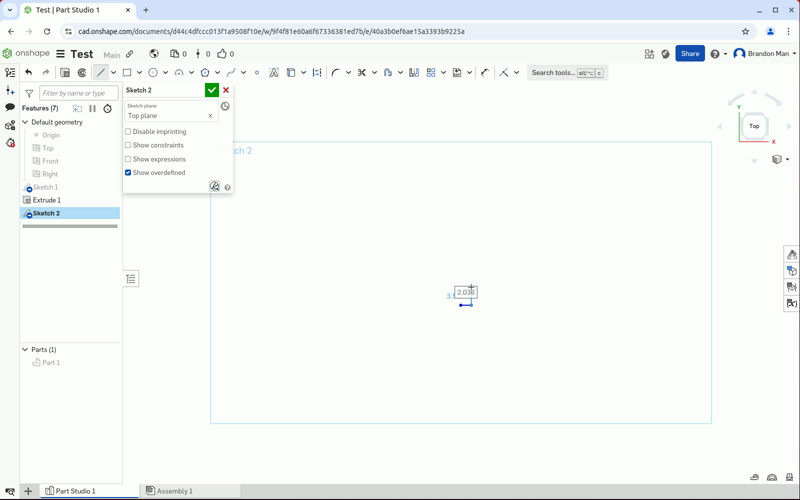
key_up(shift)
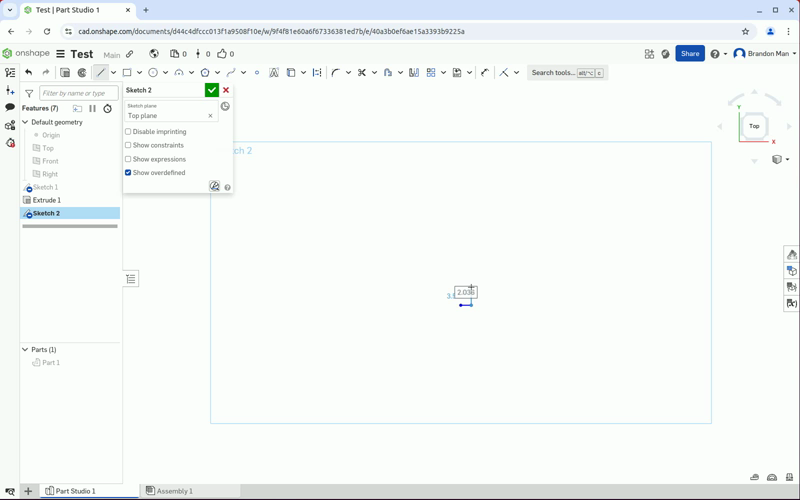
key_down(shift)
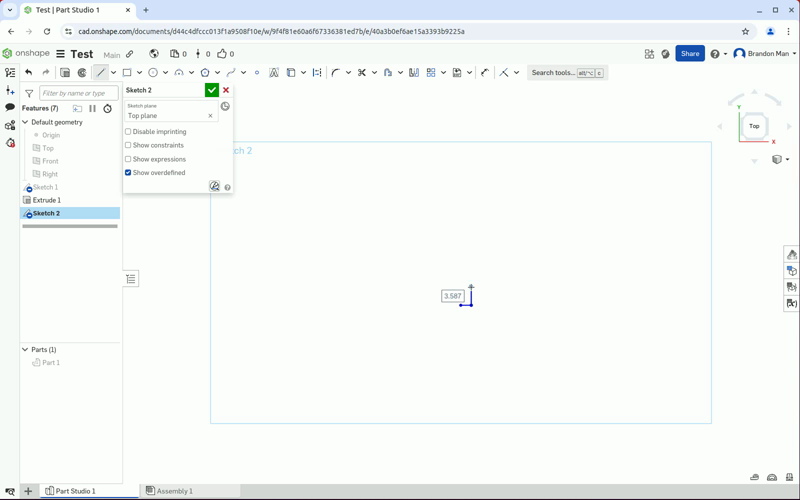
mouse_move(501, 286)
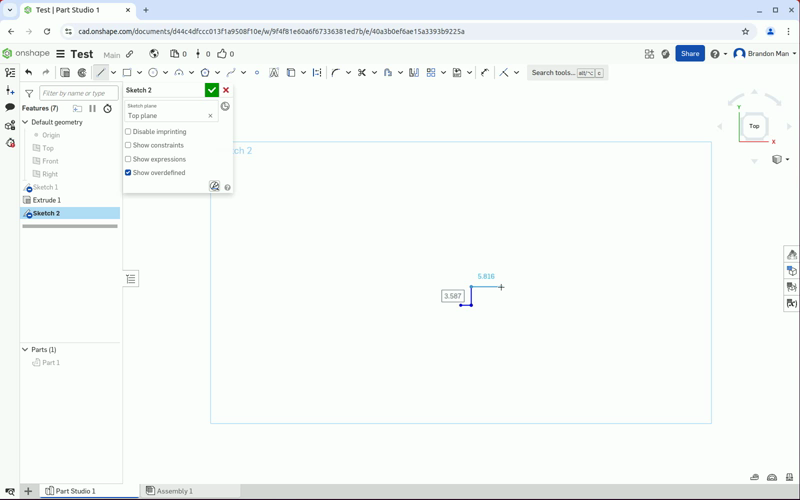
mouse_move(460, 286)
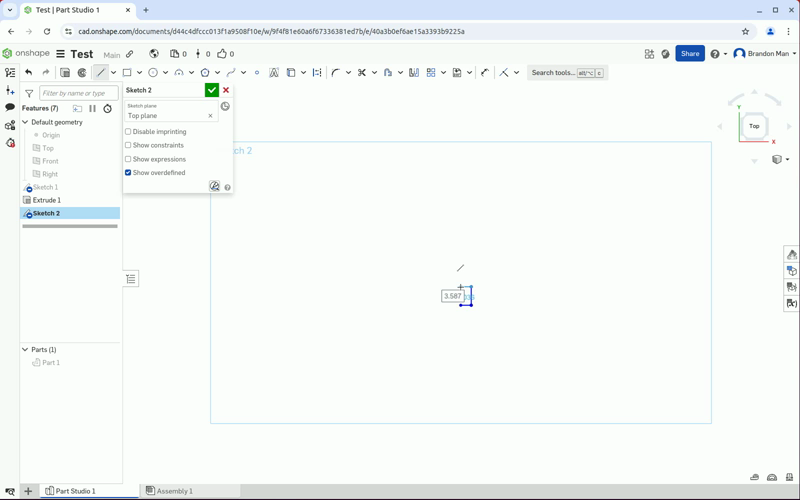
click(460, 286)
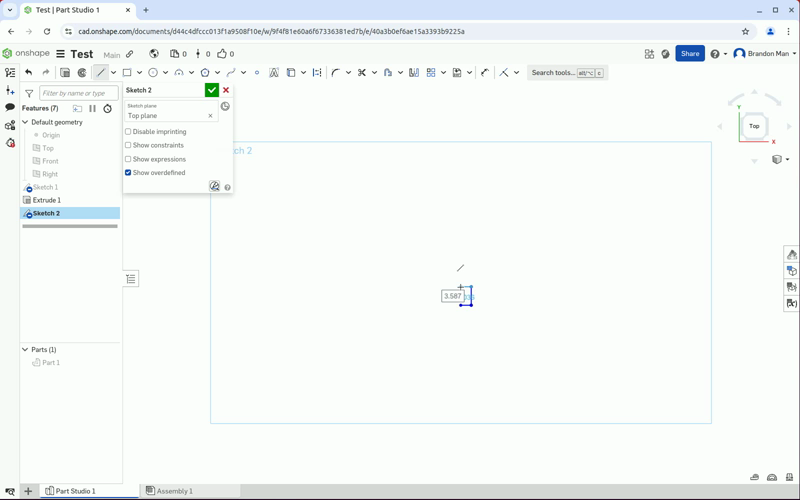
key_up(shift)
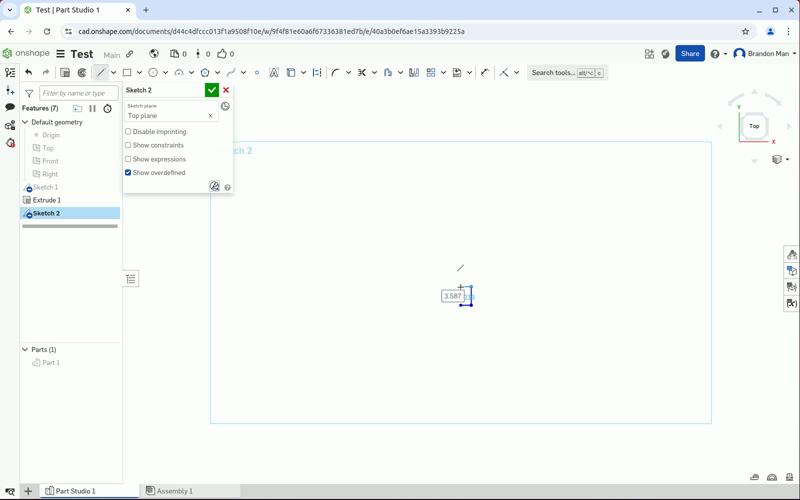
mouse_move(490, 286)
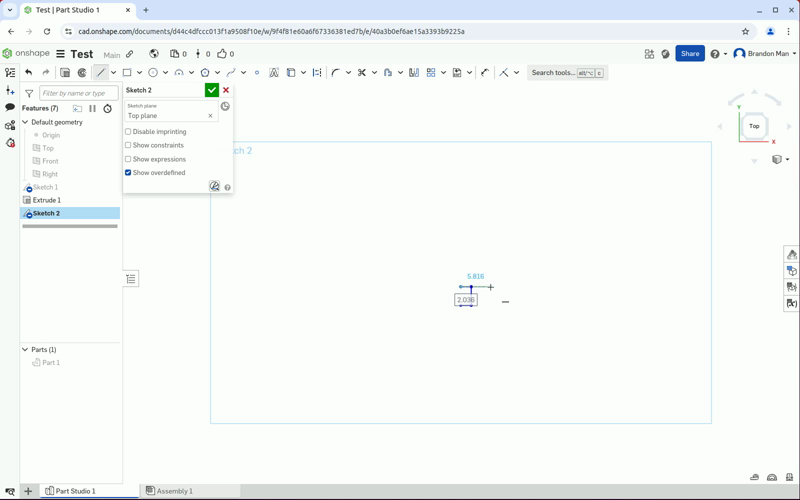
key_down(shift)
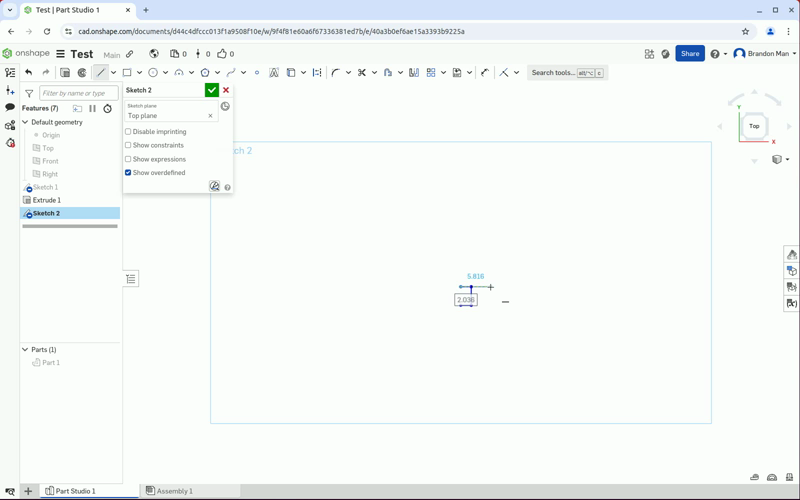
mouse_move(460, 305)
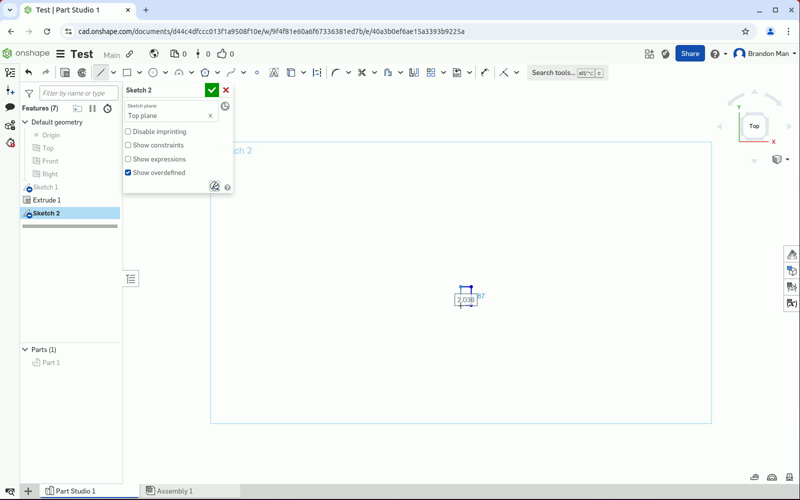
key_up(shift)
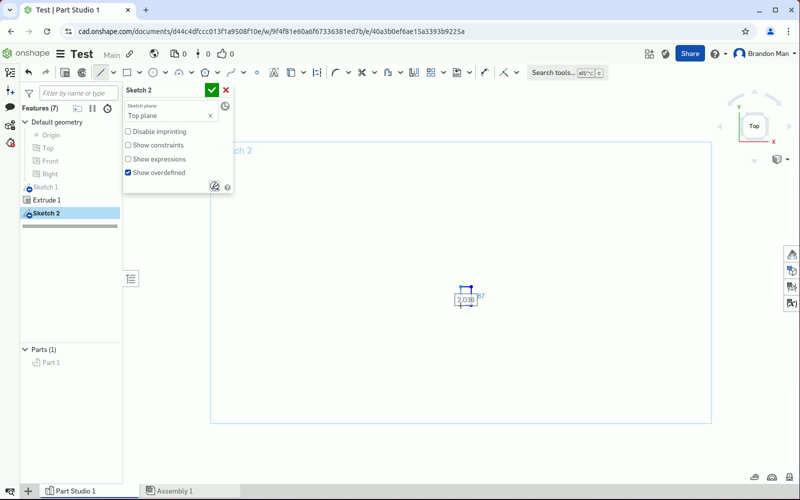
click(460, 305)
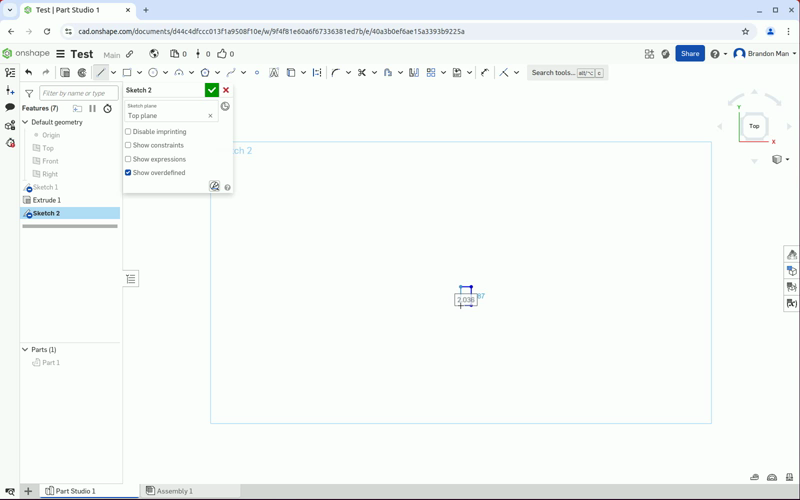
key(esc)
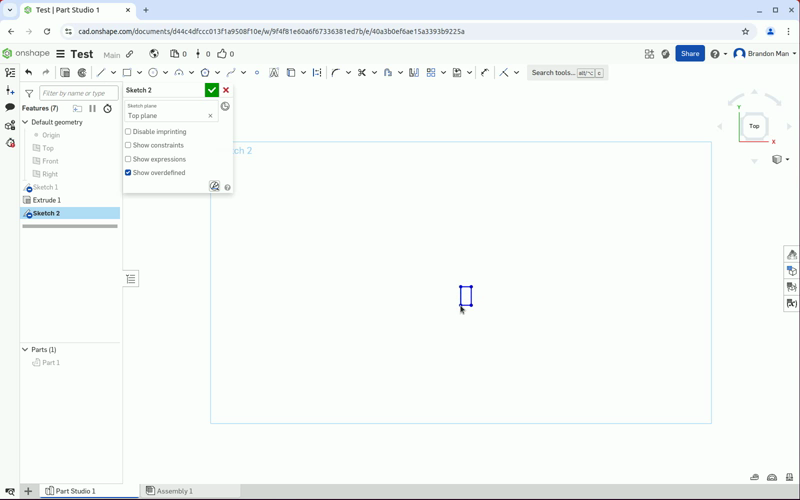
mouse_move(462, 293)
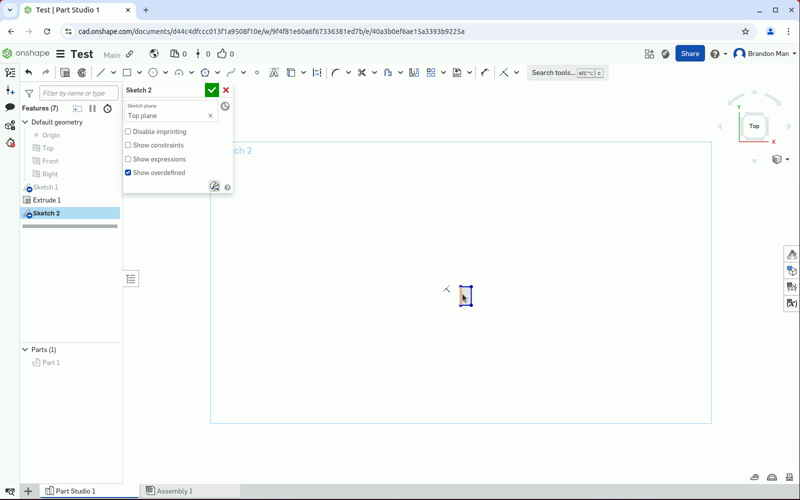
scroll(6)
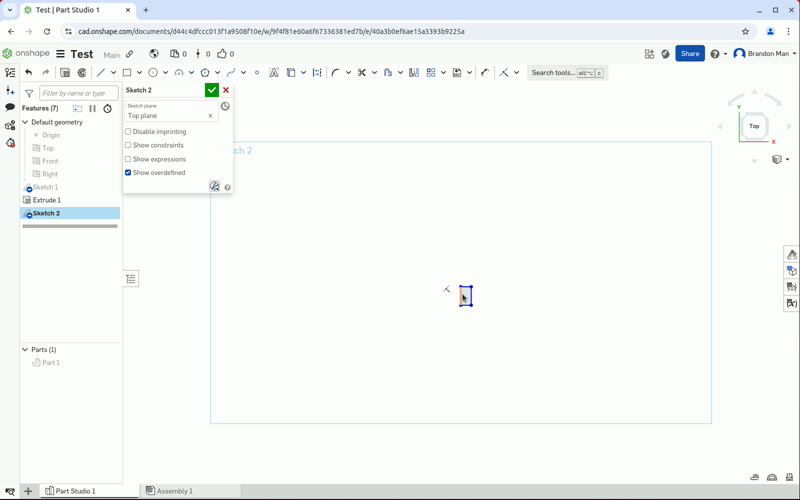
scroll(6)
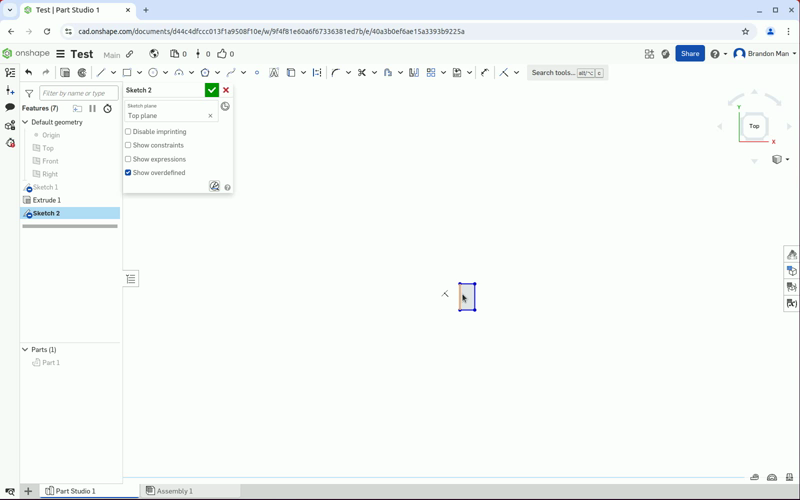
scroll(6)
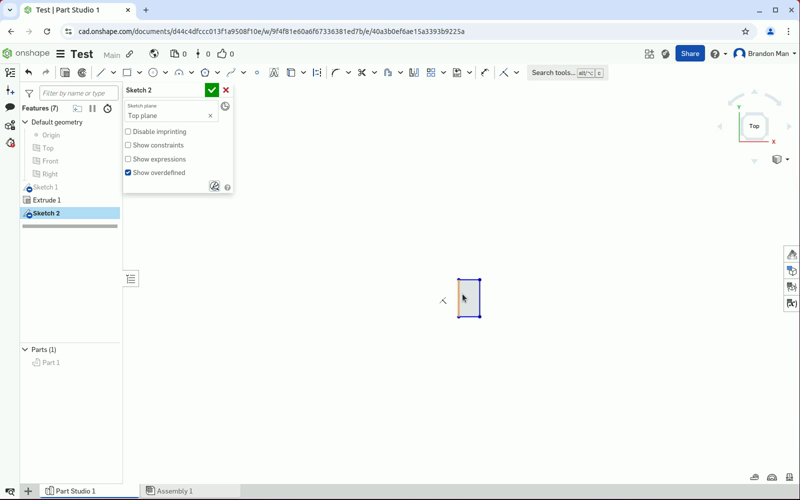
scroll(6)
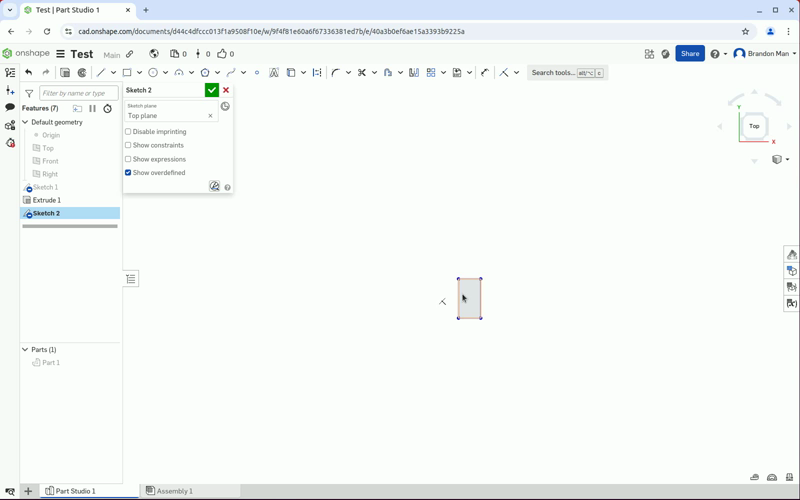
scroll(6)
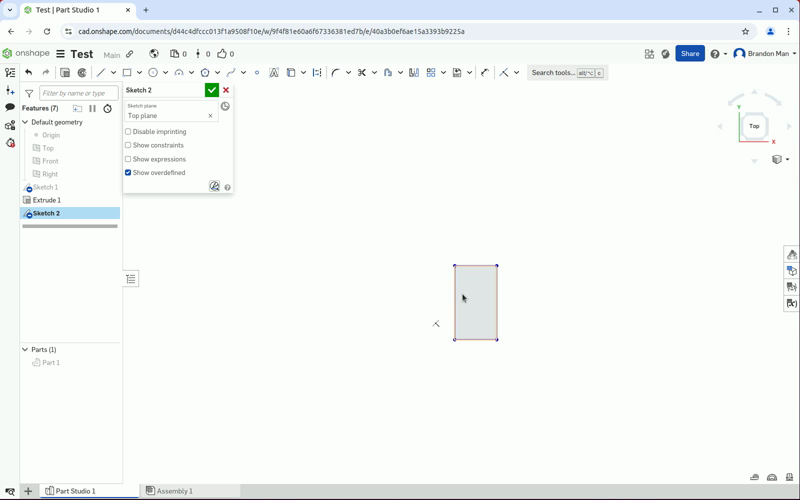
scroll(6)
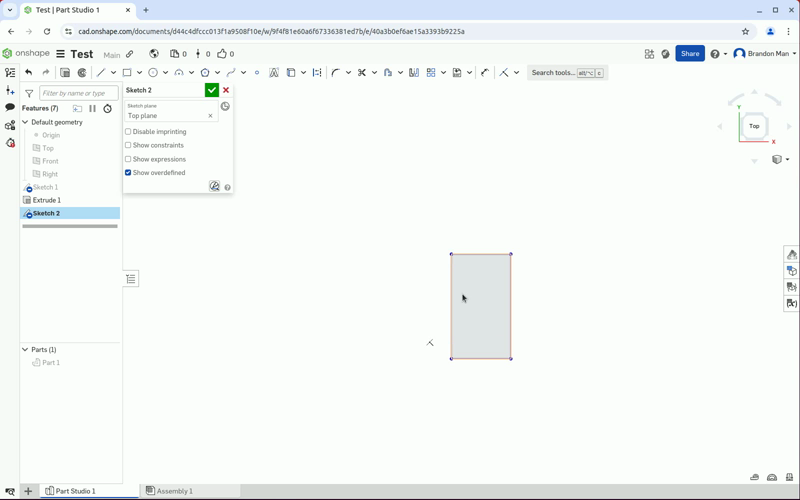
scroll(6)
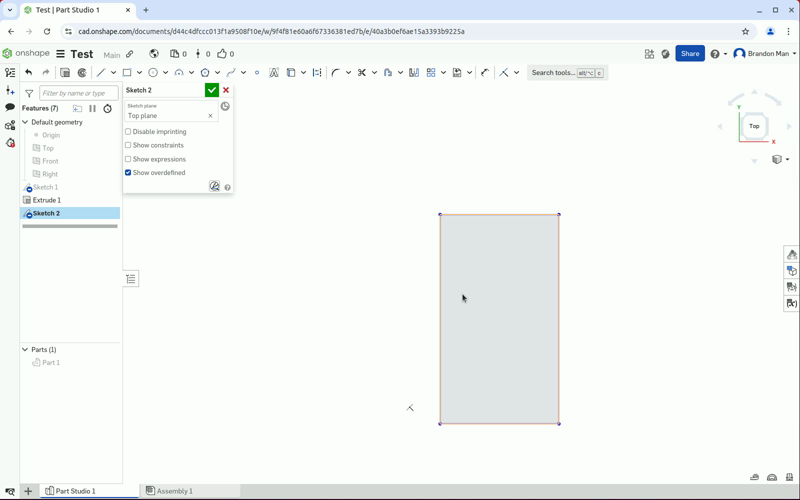
click(462, 293)
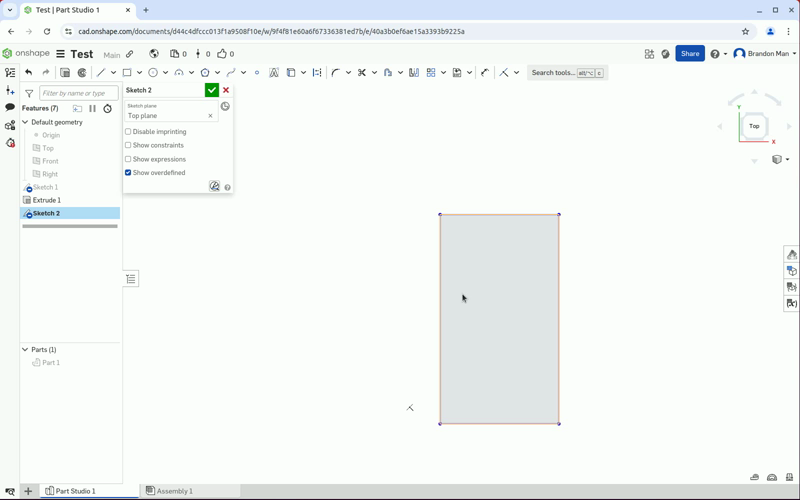
scroll(-6)
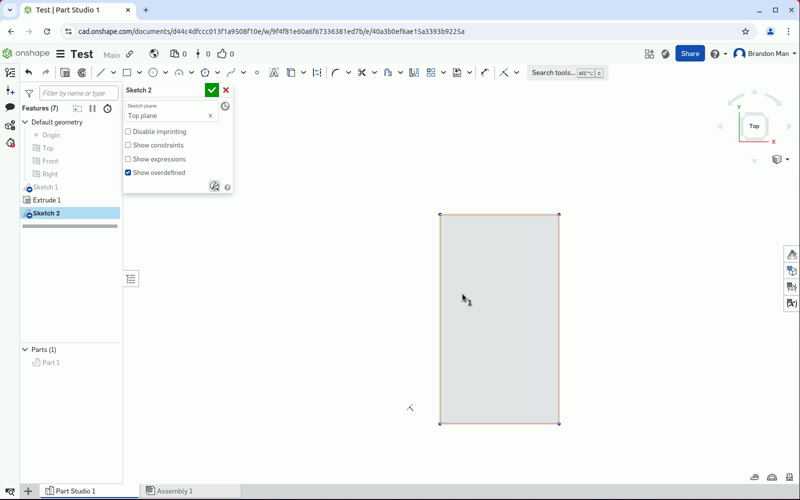
scroll(-6)
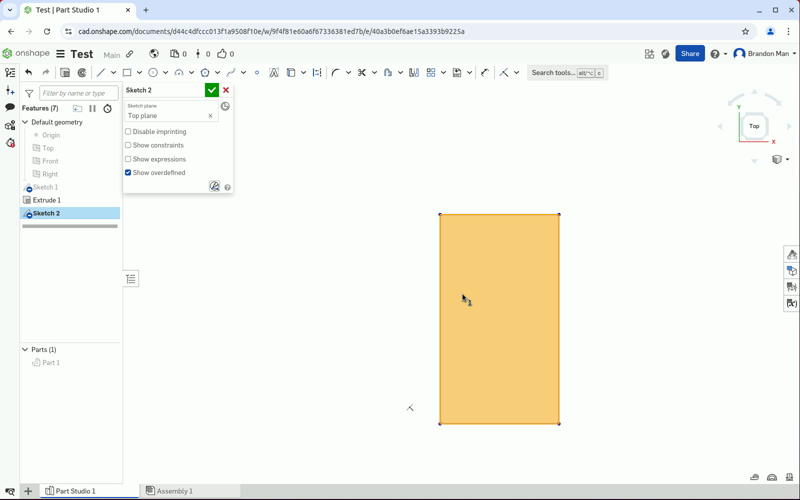
scroll(-6)
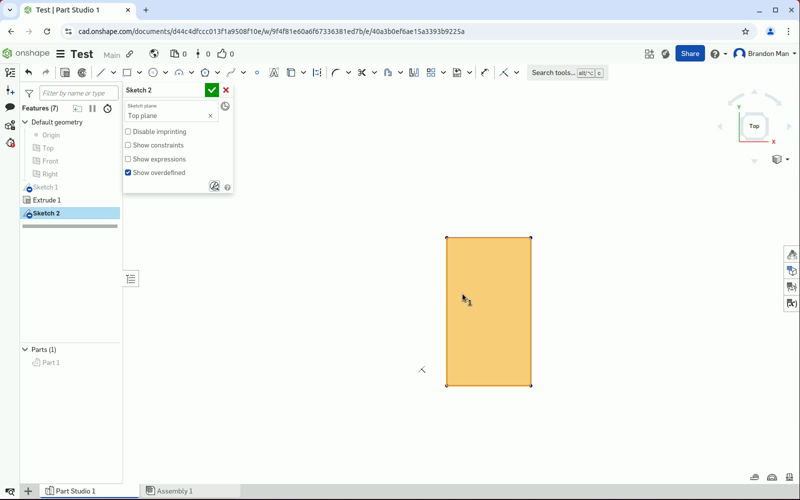
scroll(-6)
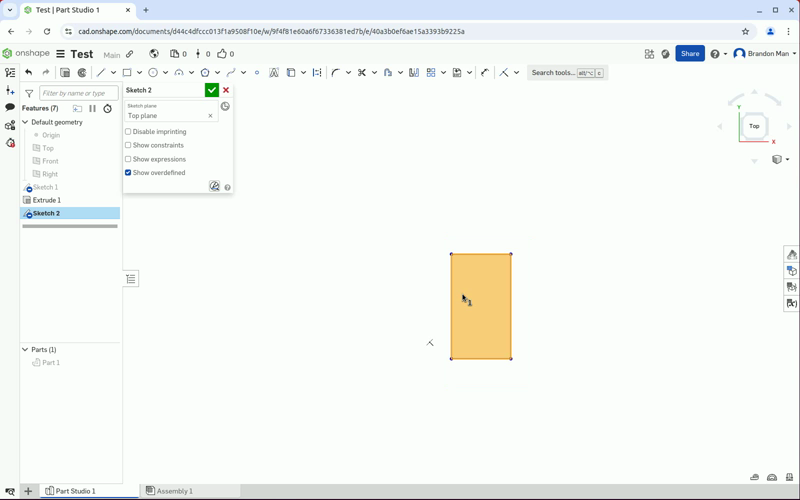
scroll(-6)
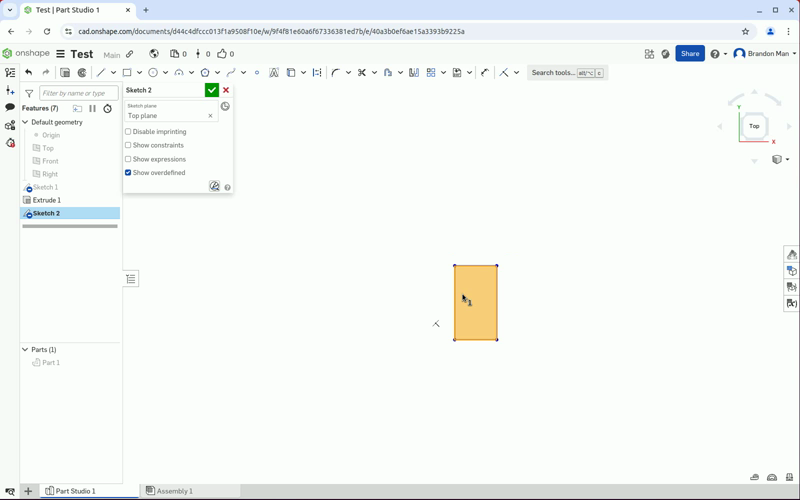
scroll(-6)
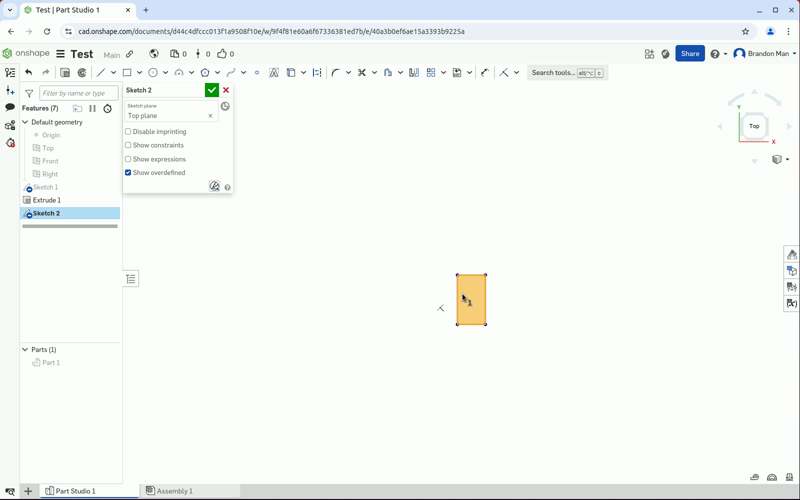
scroll(-6)
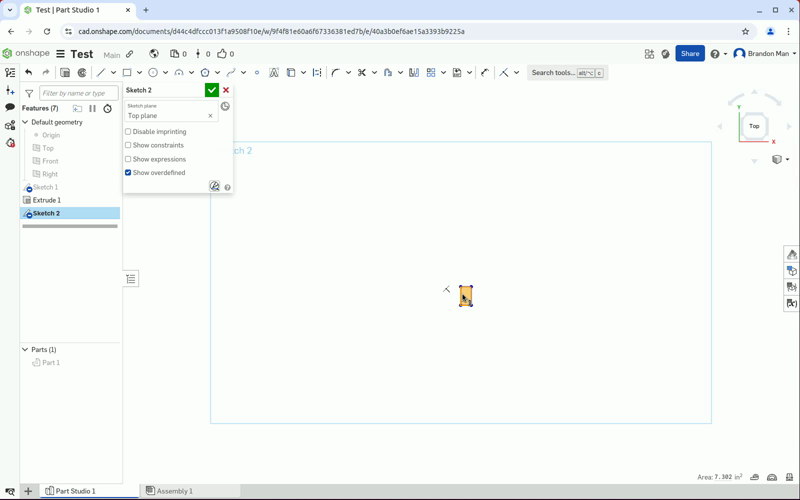
mouse_move(73, 352)
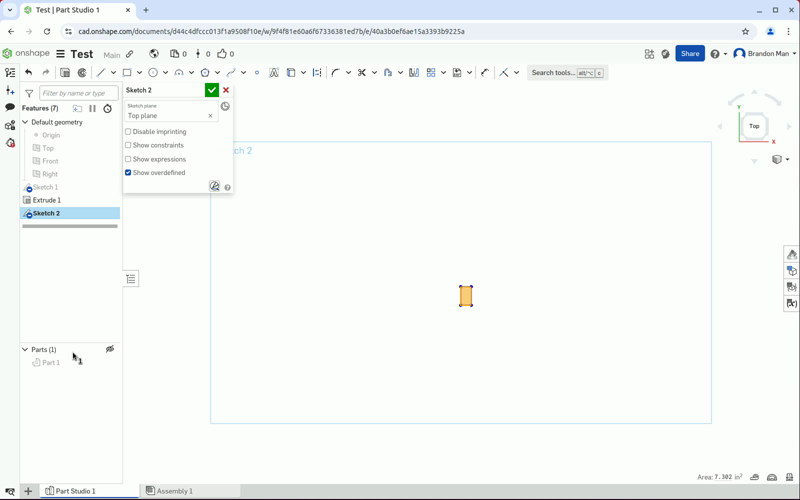
key(shift+y)
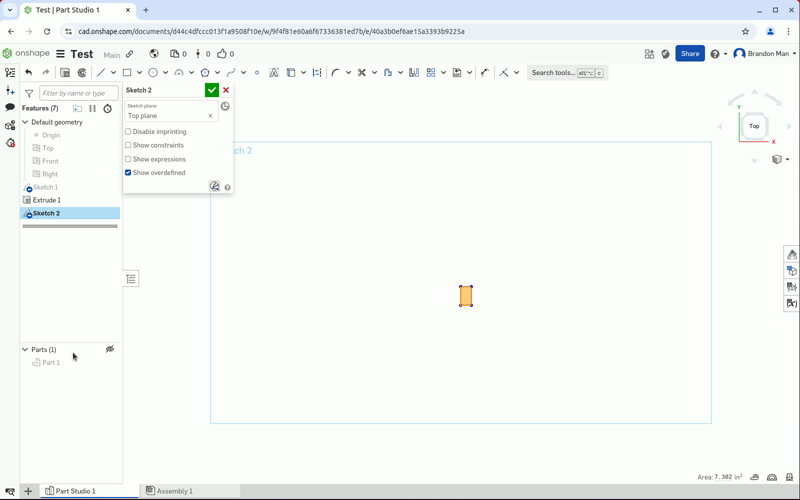
key(shift+e)
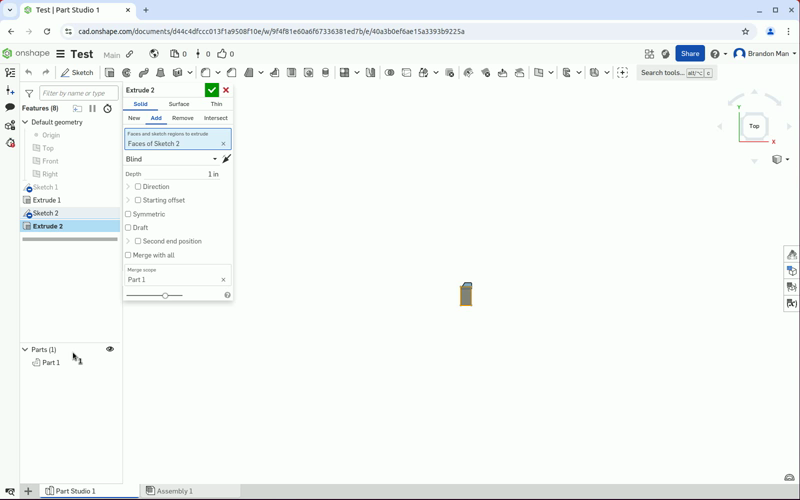
mouse_move(143, 106)
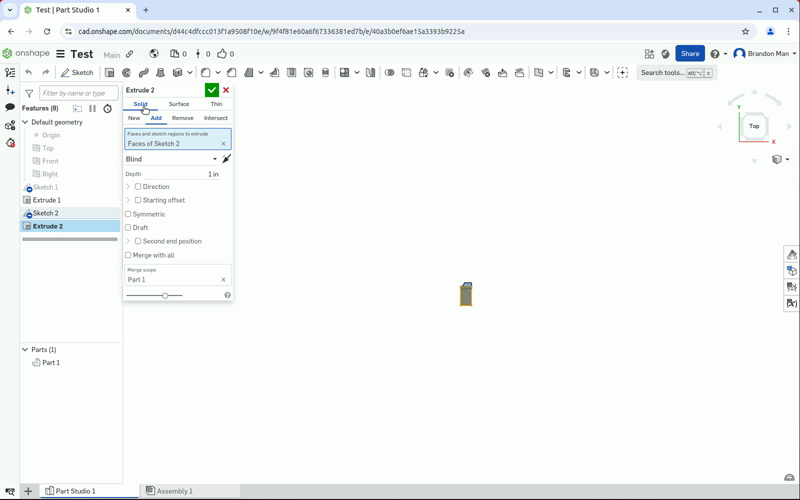
click(143, 106)
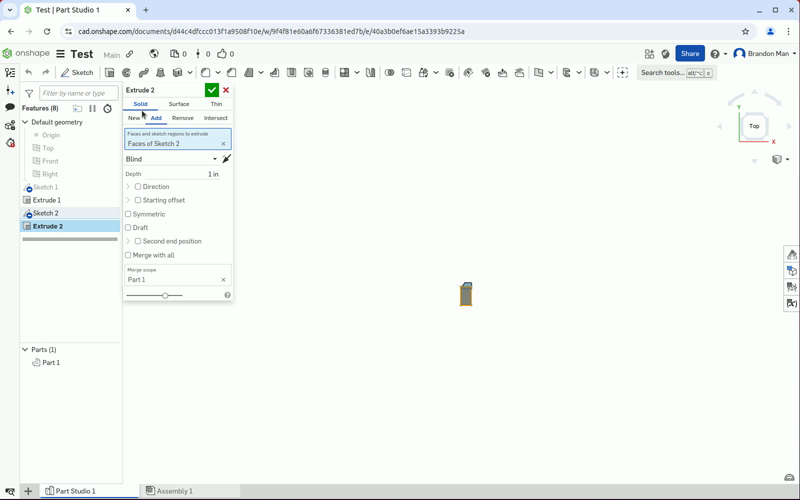
mouse_move(137, 120)
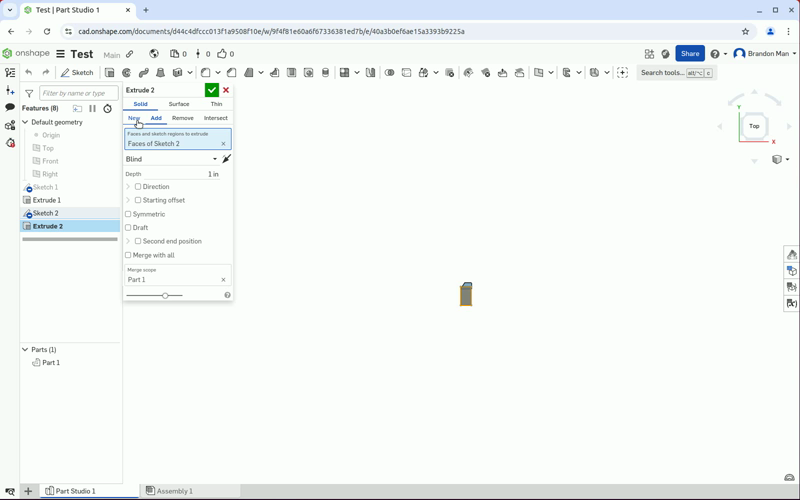
click(137, 120)
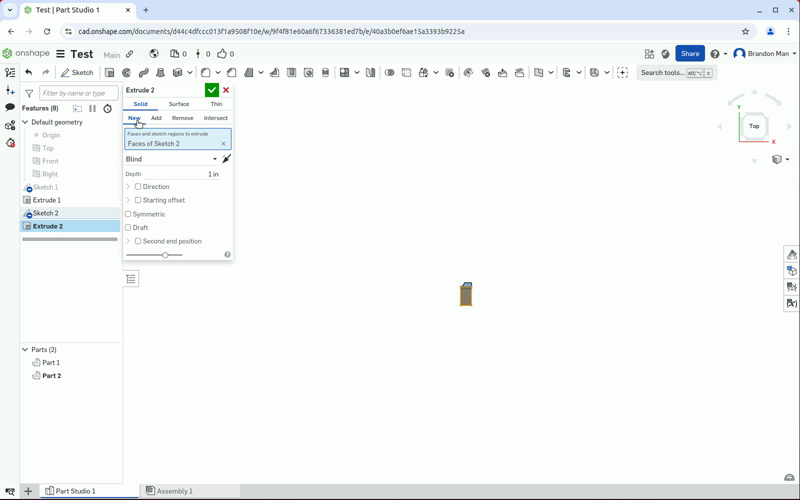
key(tab, 4)
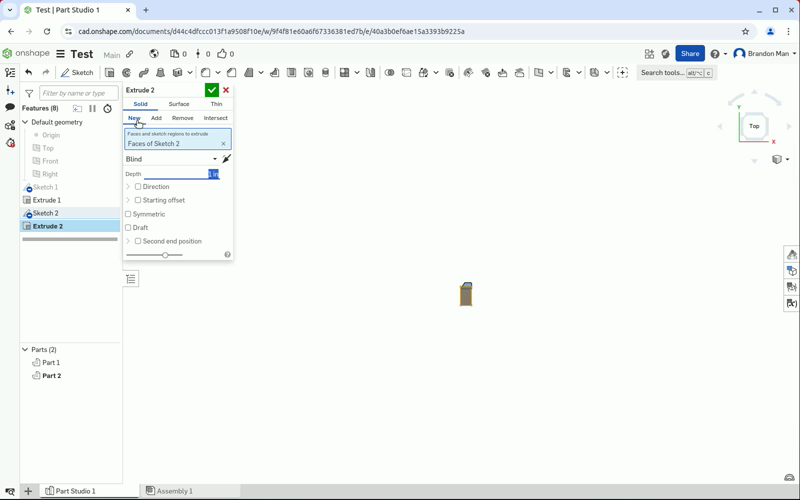
text(0.722)
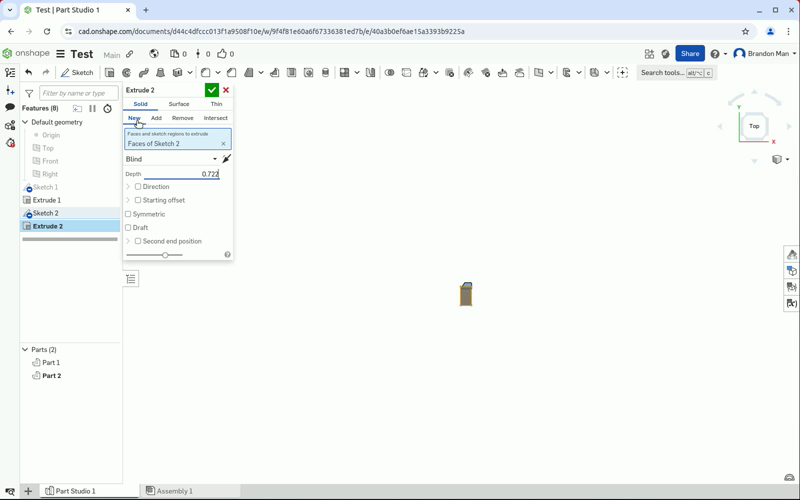
key(enter)
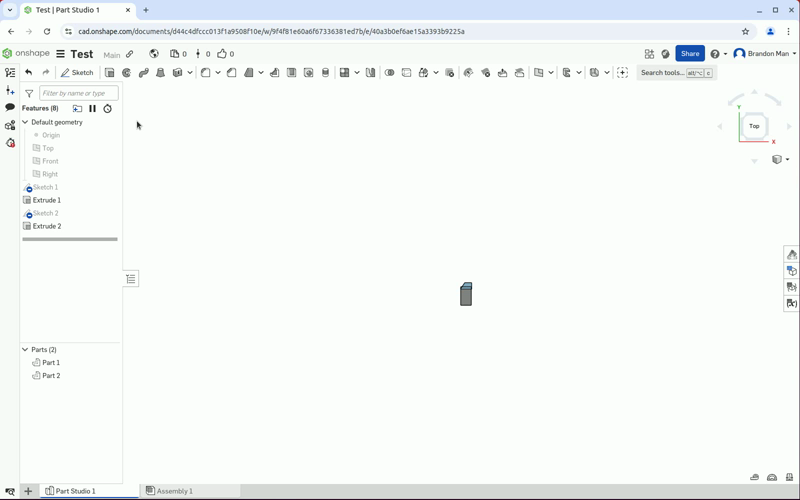
key(shift+h)
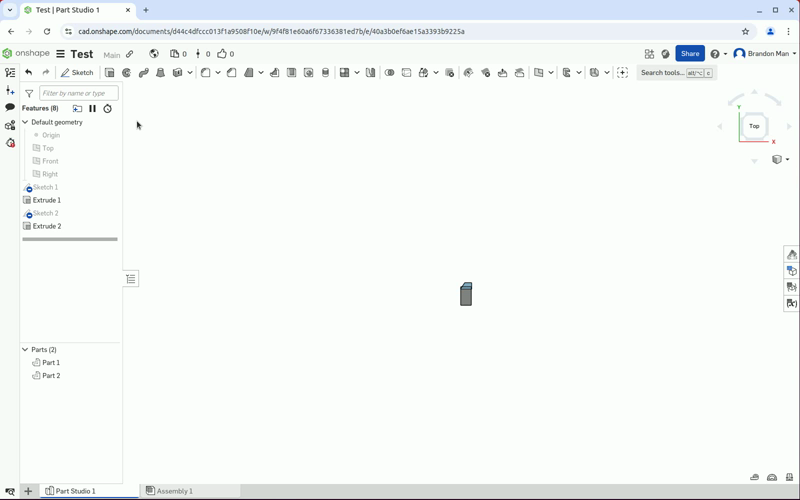
key(shift+h)
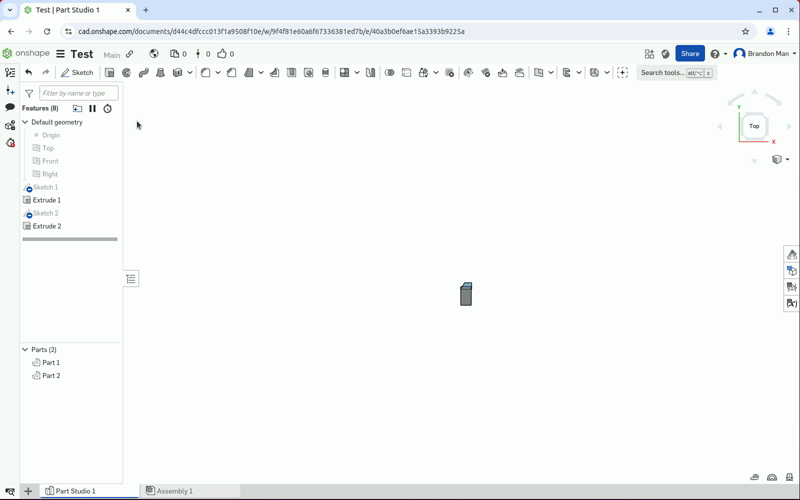
mouse_move(73, 189)
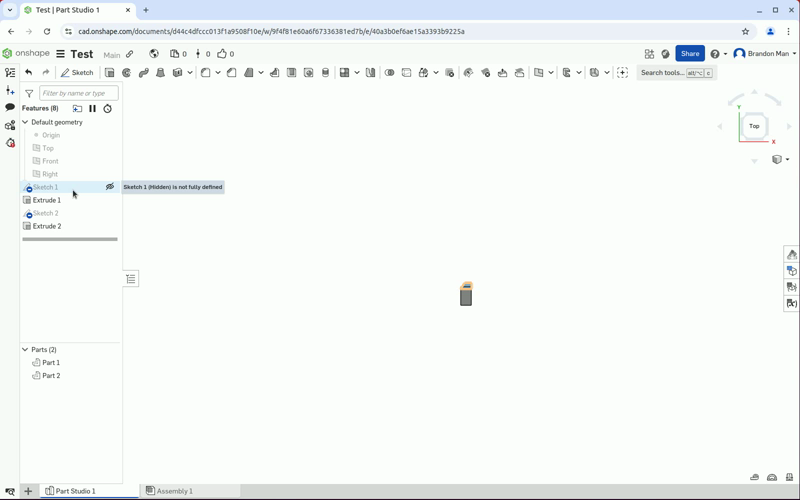
click(73, 189)
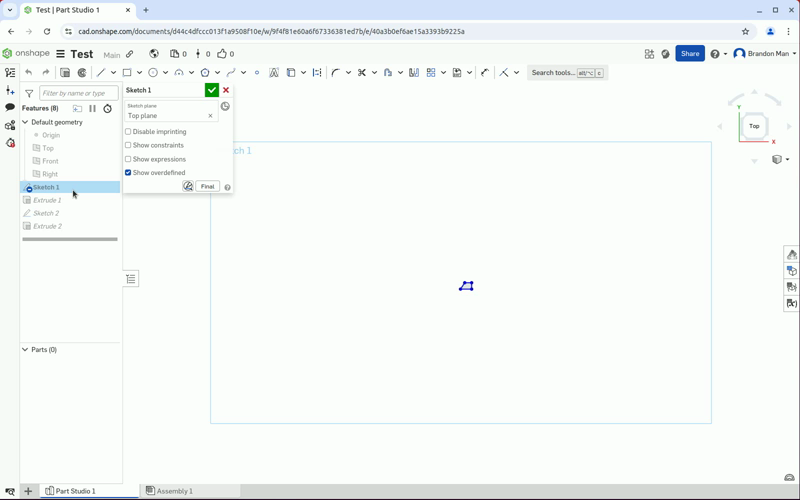
mouse_move(229, 92)
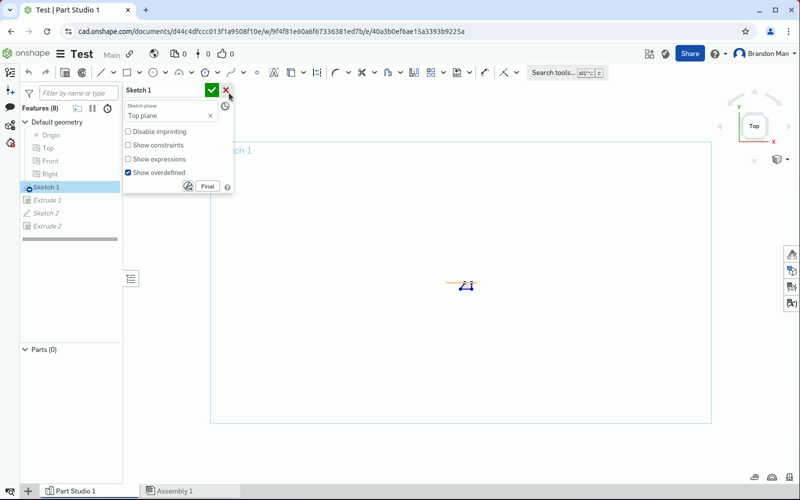
click(229, 92)
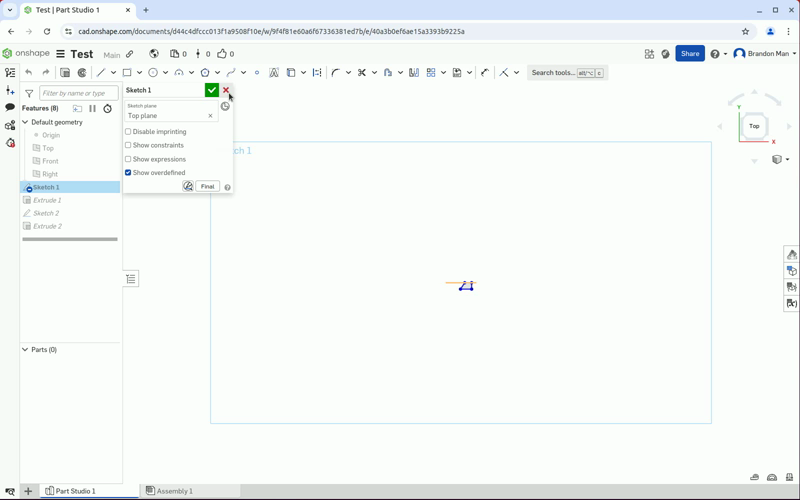
key(shift+s)
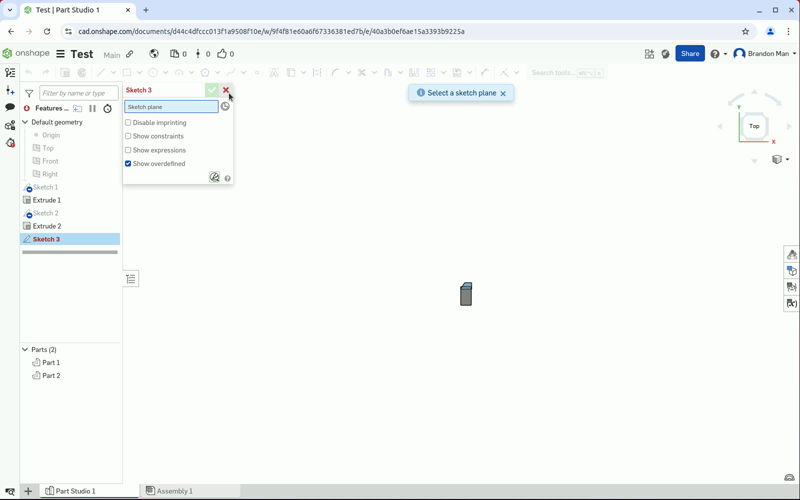
mouse_move(73, 150)
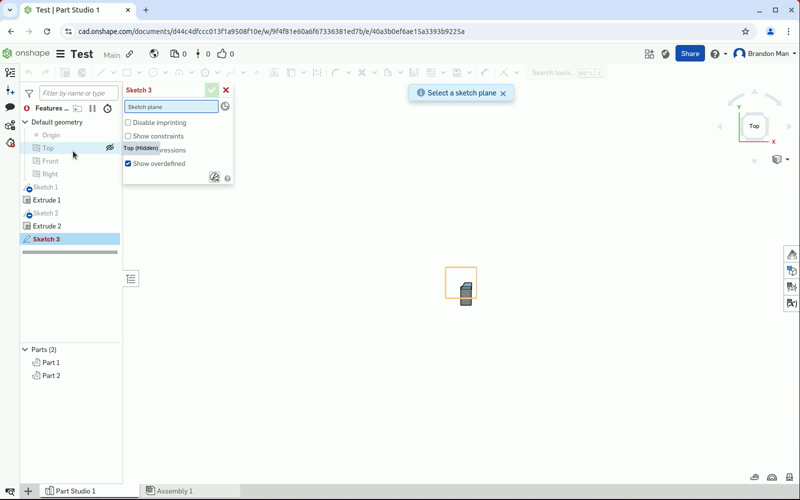
click(73, 150)
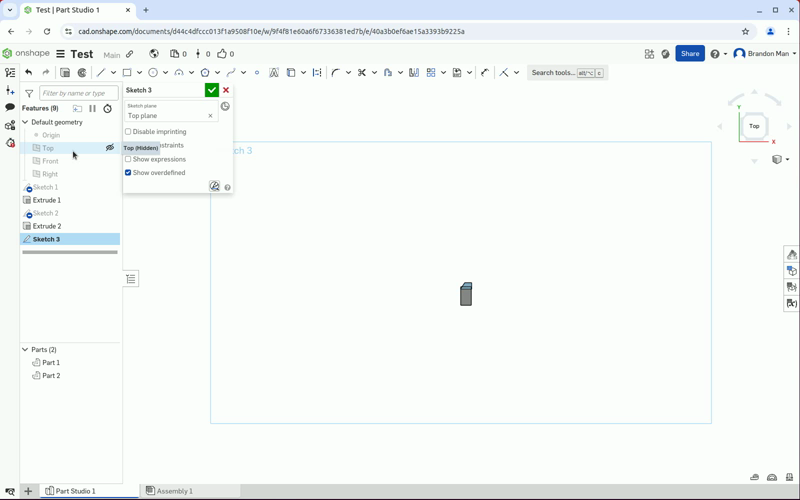
mouse_move(73, 352)
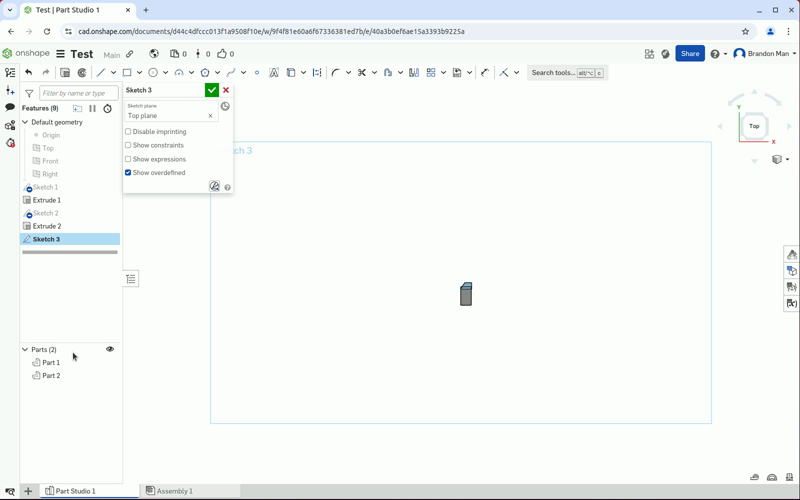
key(y)
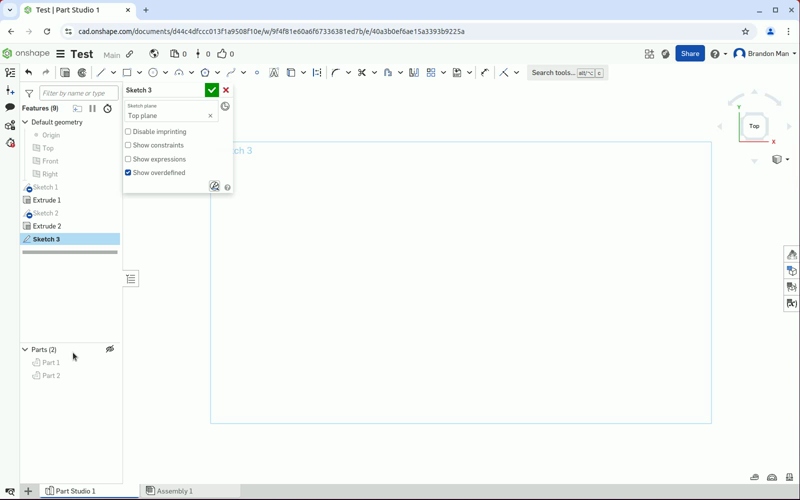
key(l)
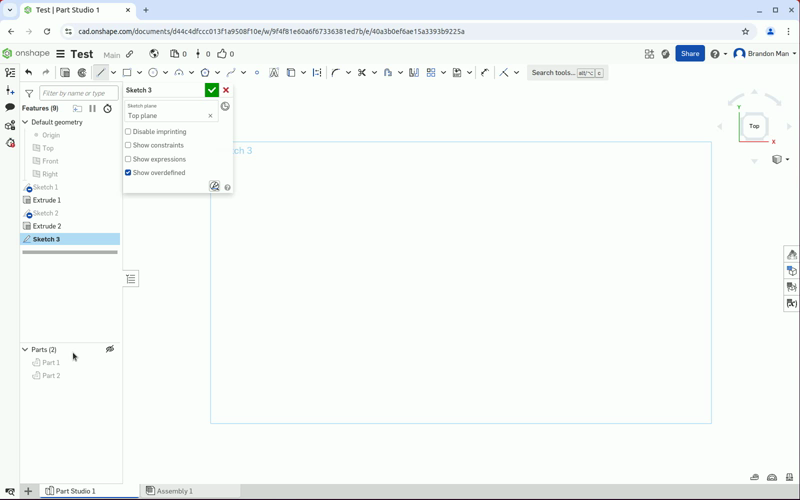
key_down(shift)
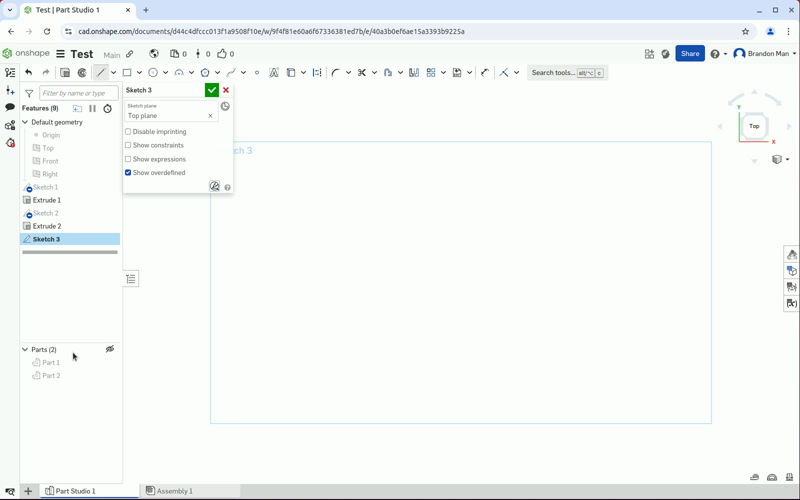
mouse_move(570, 290)
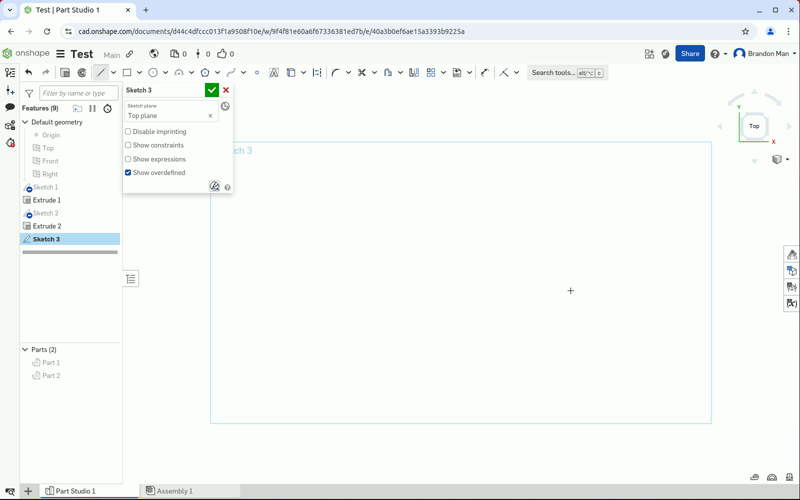
click(570, 290)
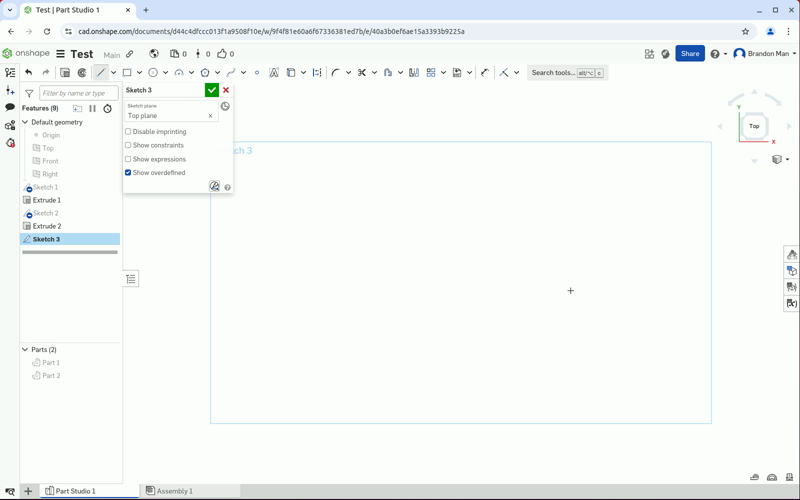
key_up(shift)
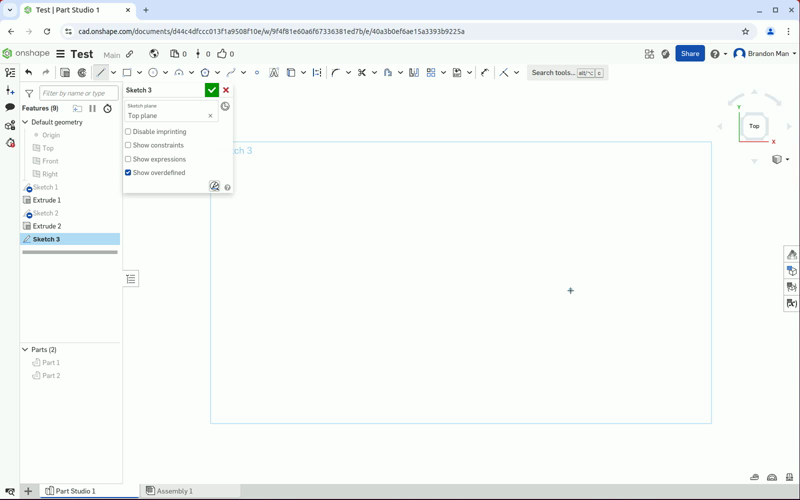
key_down(shift)
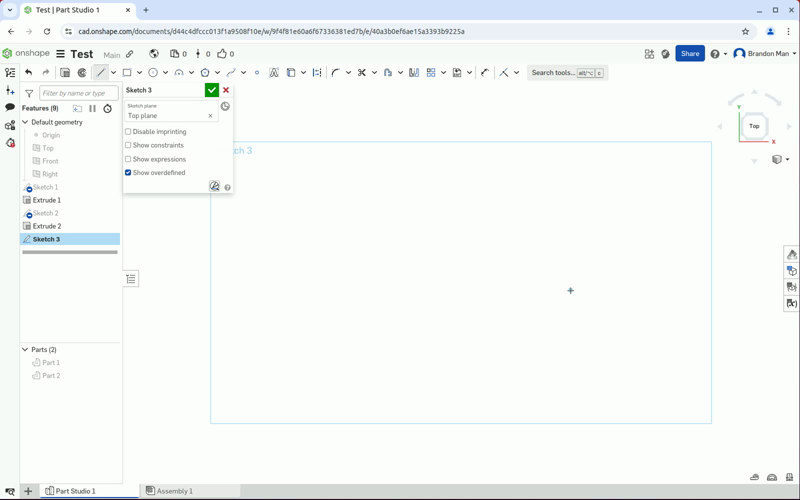
mouse_move(589, 290)
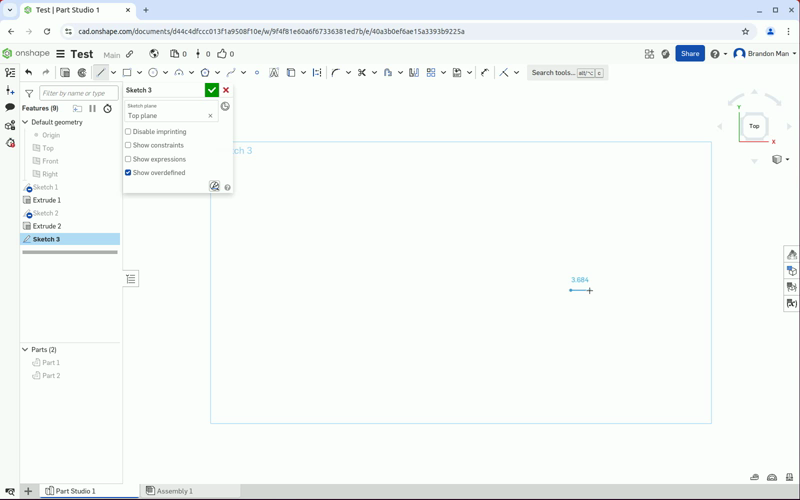
mouse_move(574, 290)
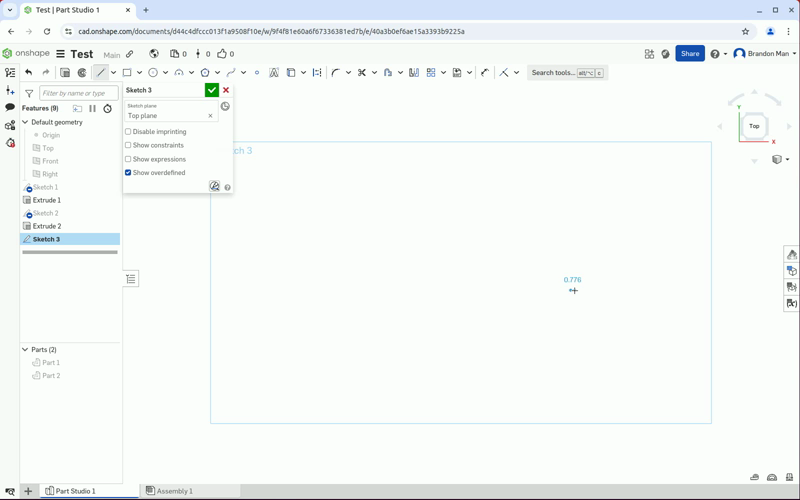
scroll(6)
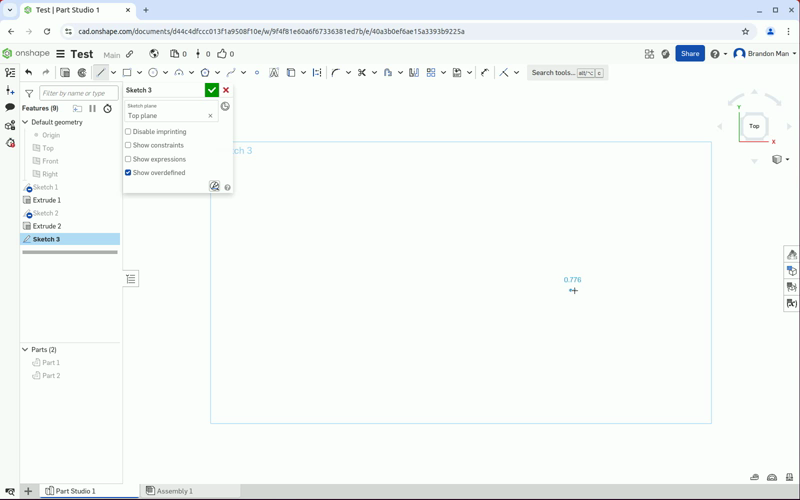
scroll(6)
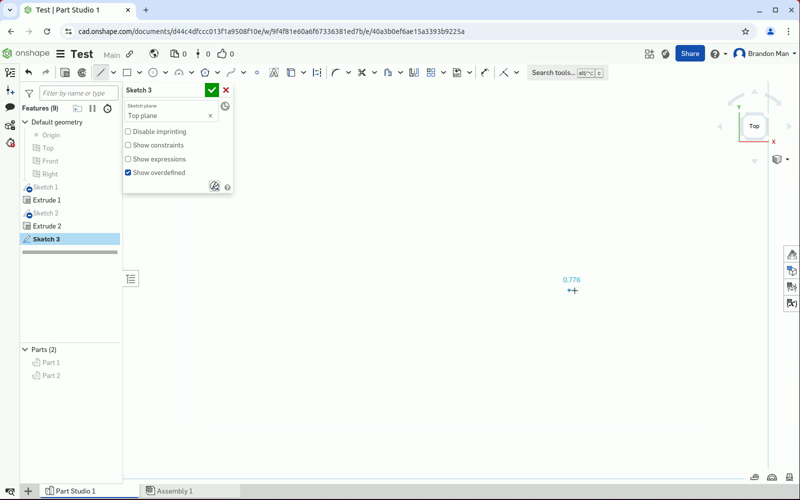
scroll(6)
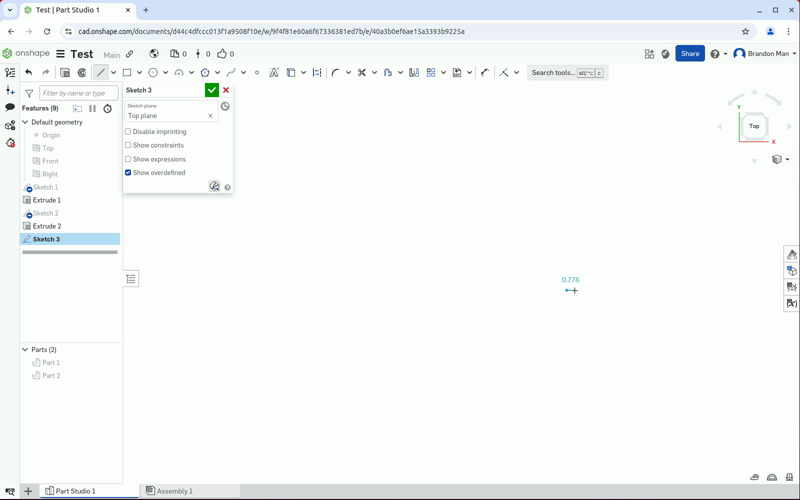
scroll(6)
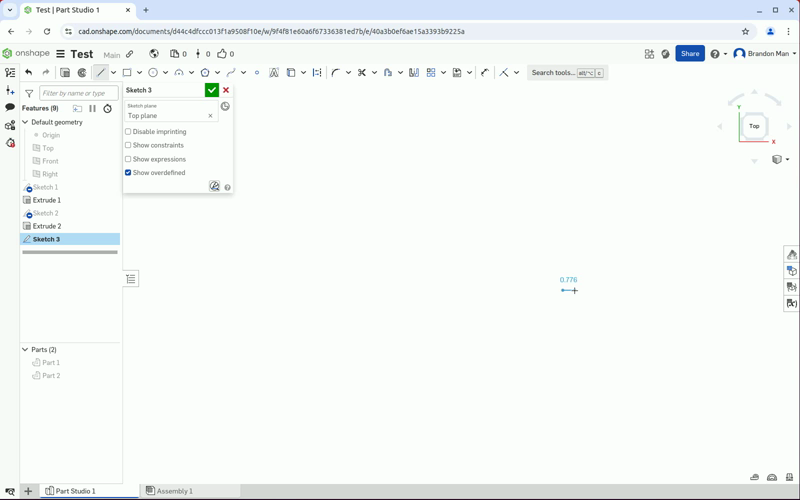
scroll(6)
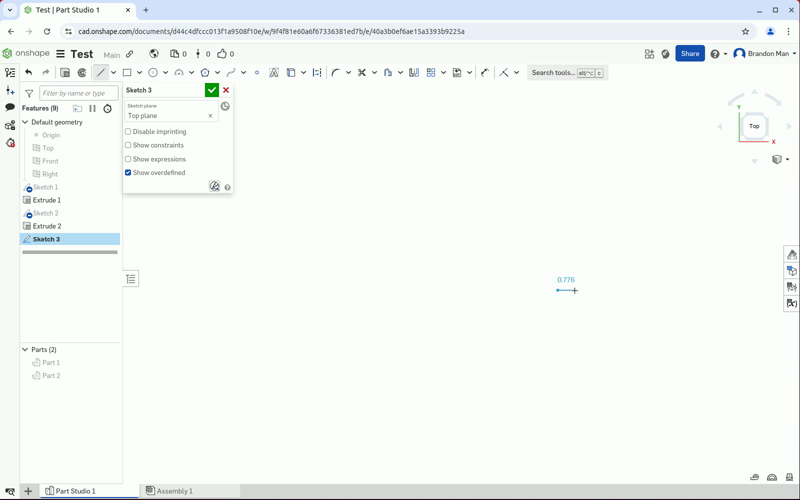
scroll(6)
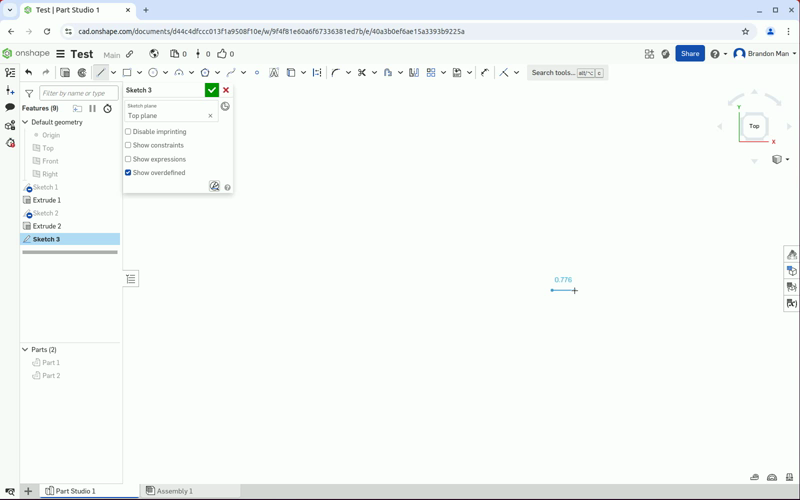
scroll(6)
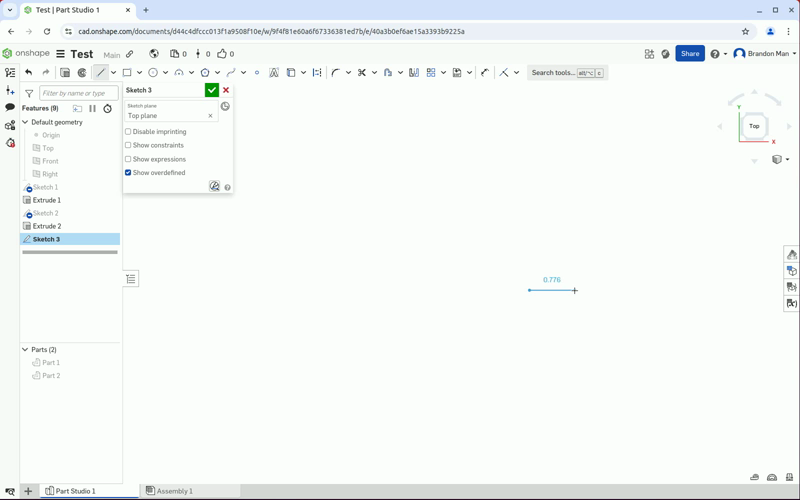
click(574, 290)
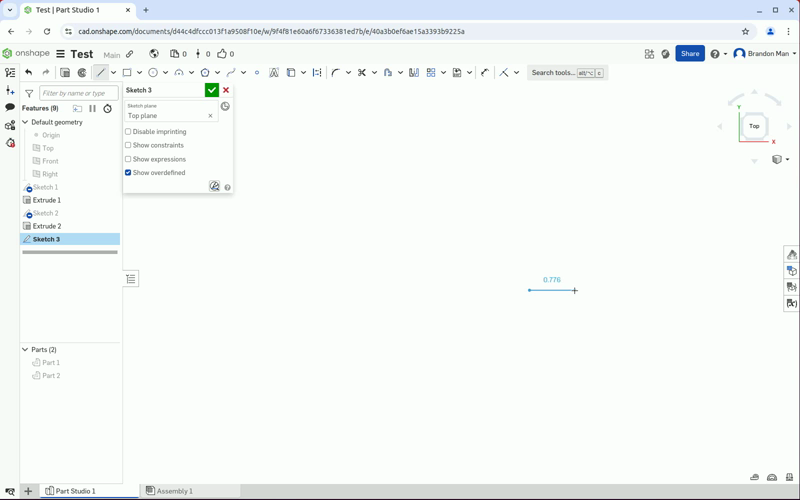
scroll(-6)
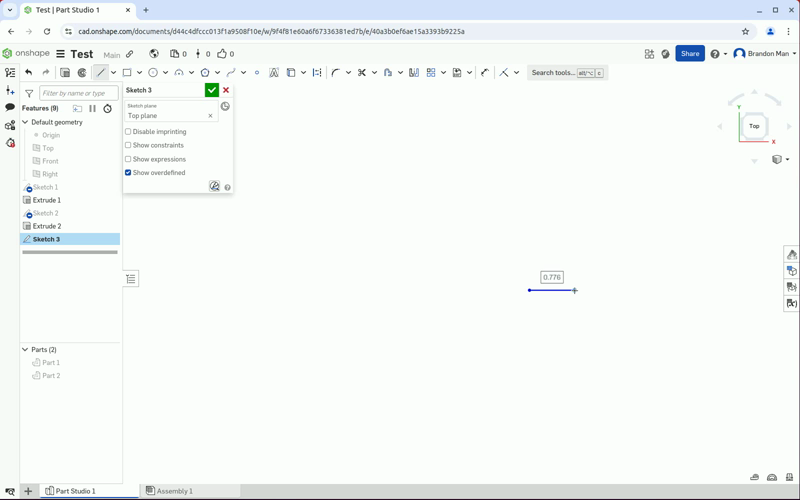
scroll(-6)
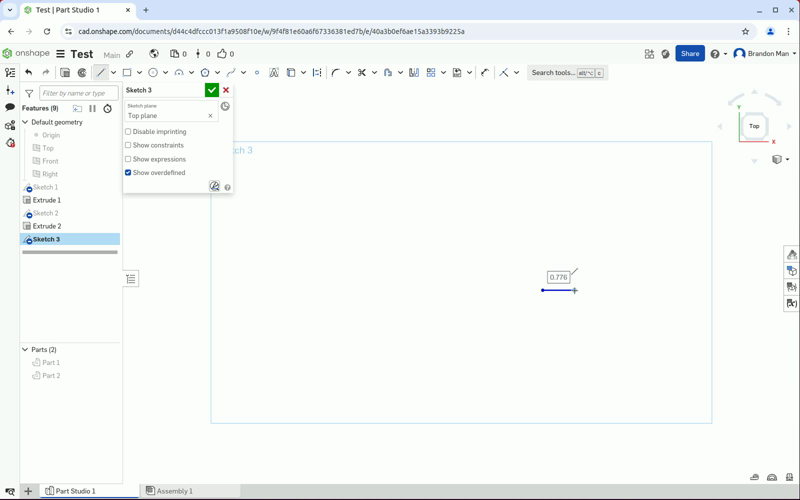
scroll(-6)
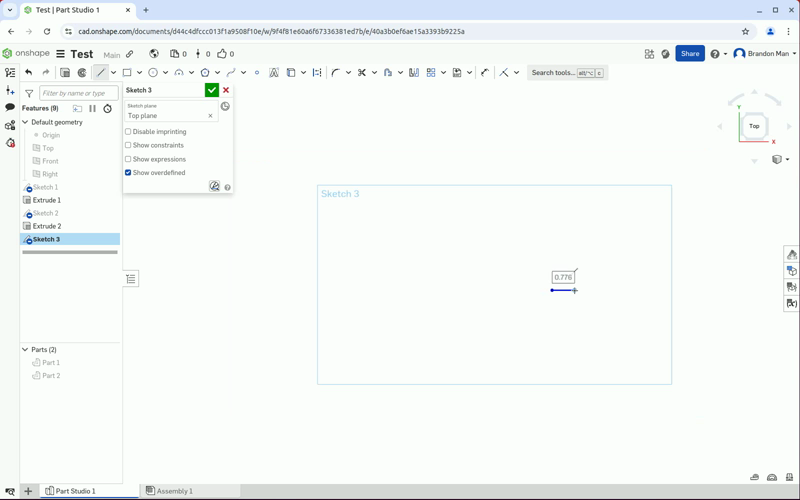
scroll(-6)
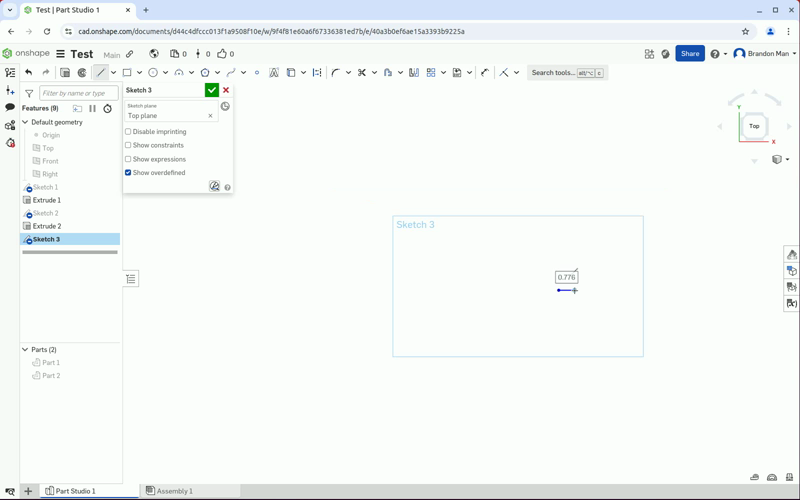
scroll(-6)
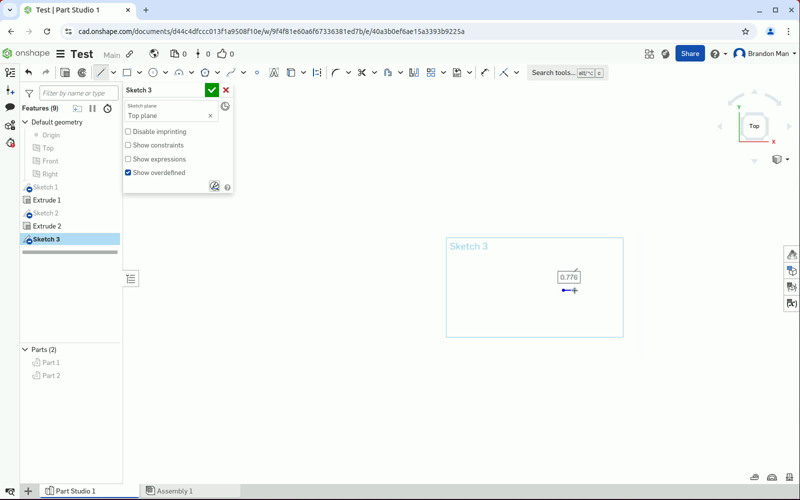
scroll(-6)
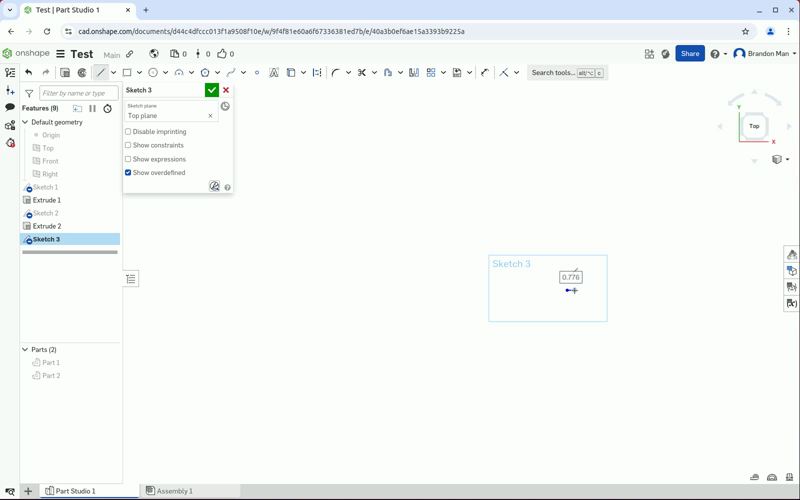
scroll(-6)
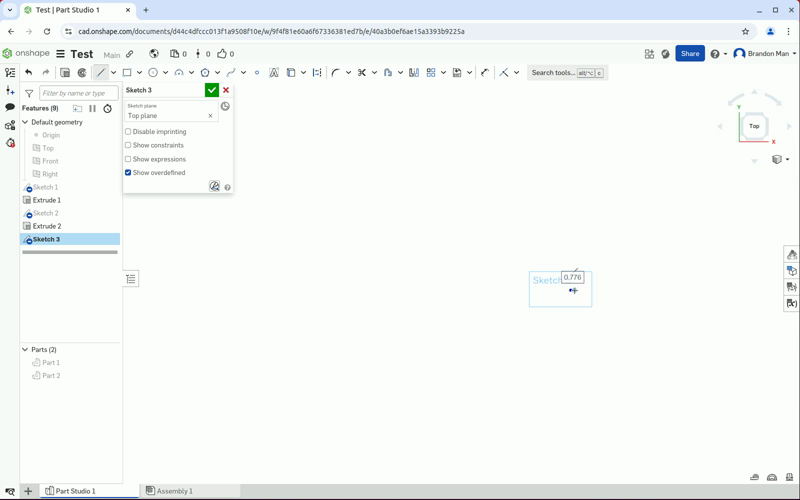
key_up(shift)
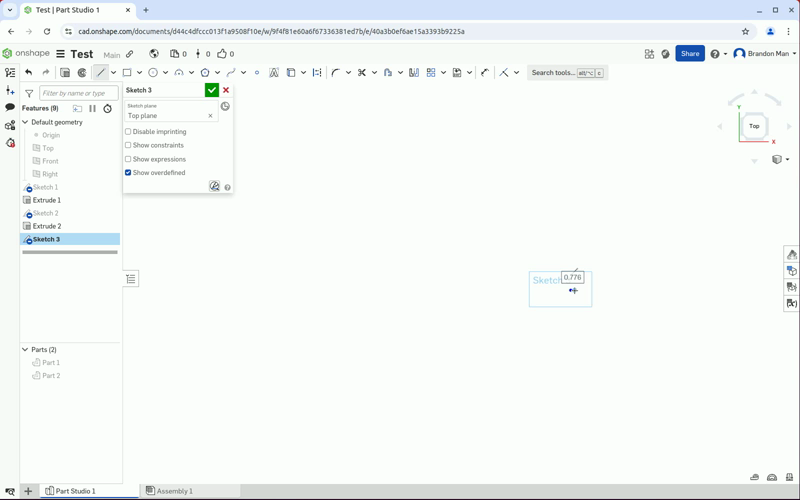
key_down(shift)
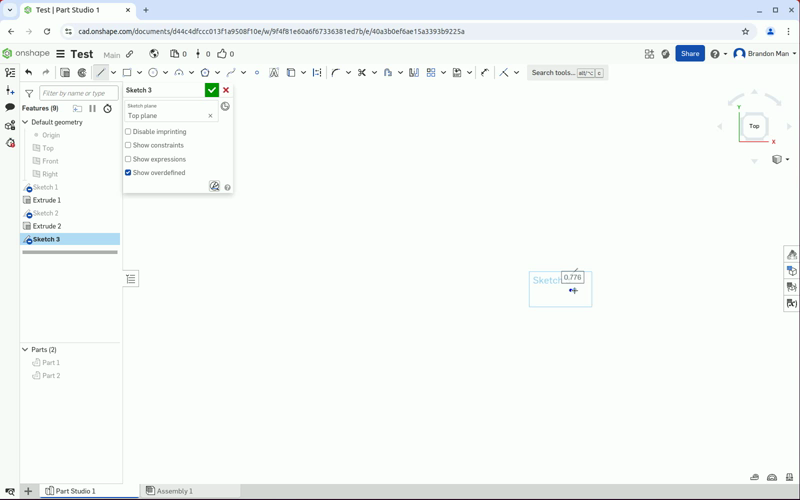
mouse_move(589, 290)
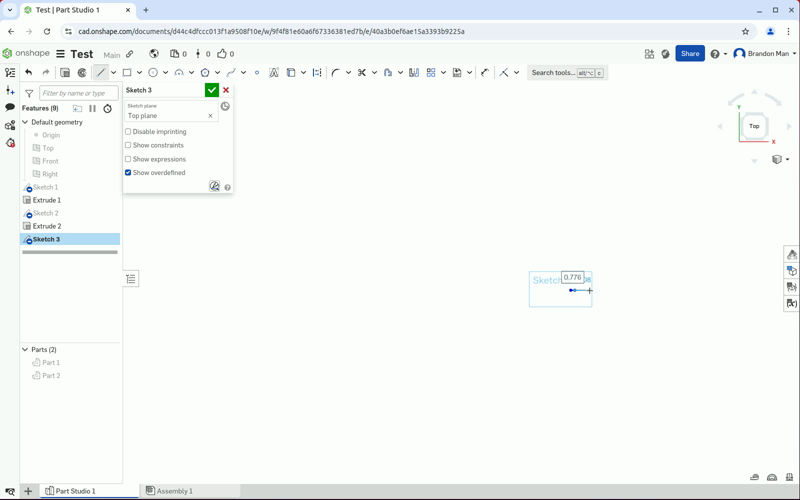
mouse_move(574, 286)
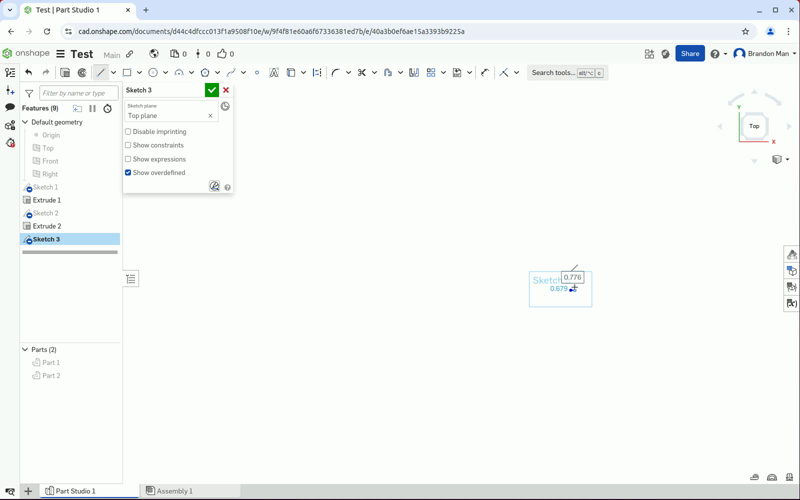
scroll(6)
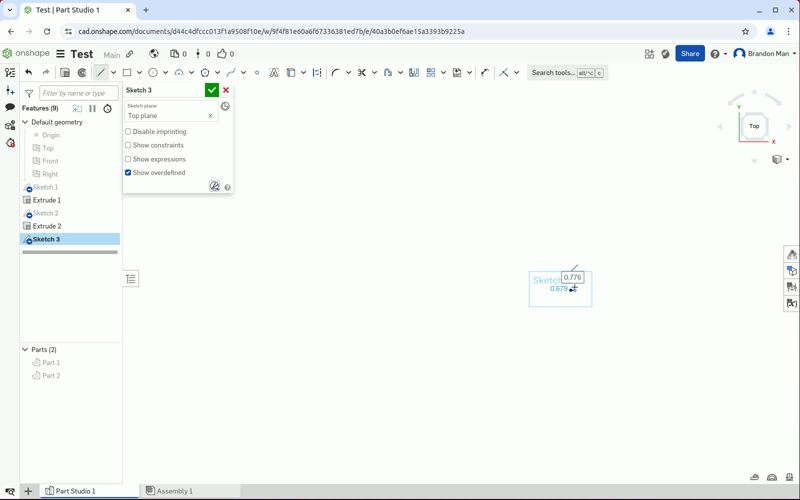
scroll(6)
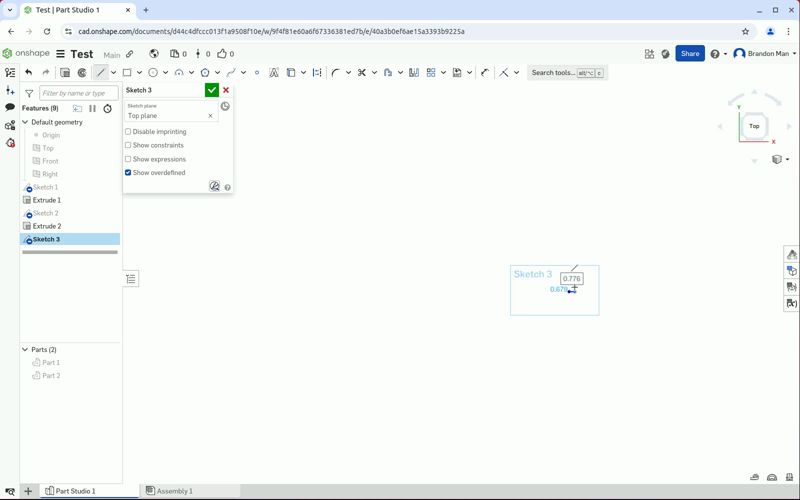
scroll(6)
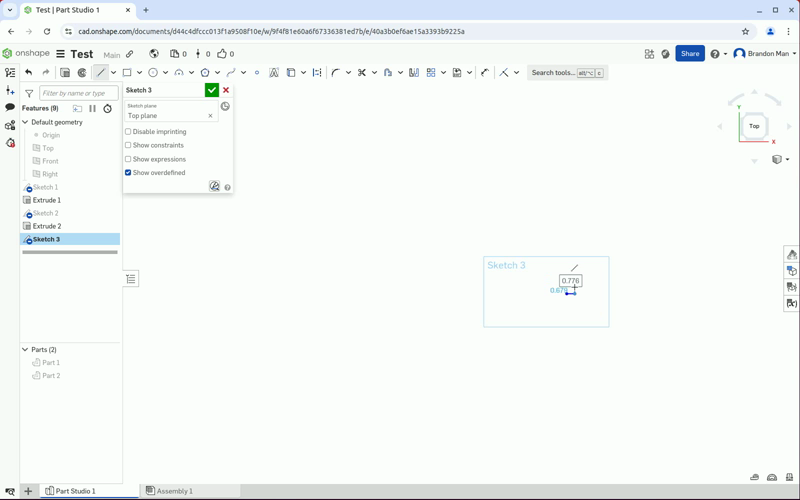
scroll(6)
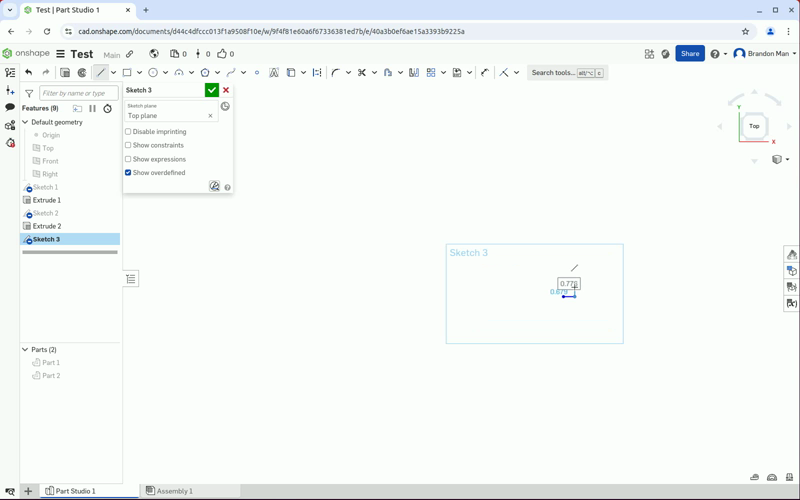
scroll(6)
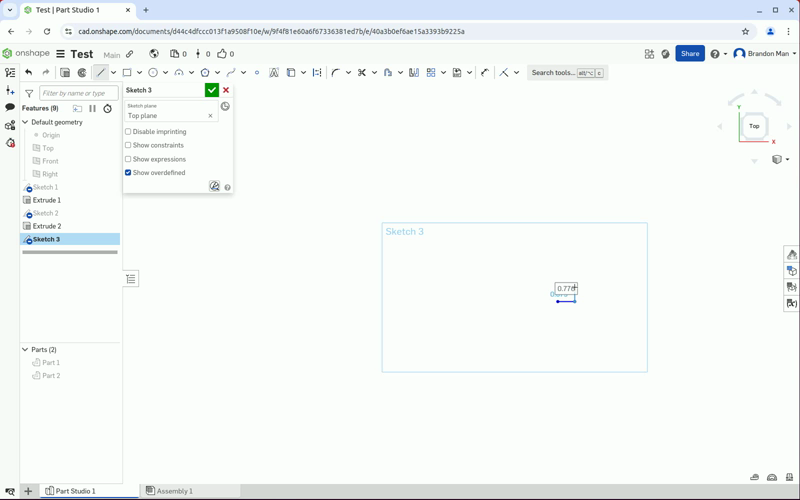
scroll(6)
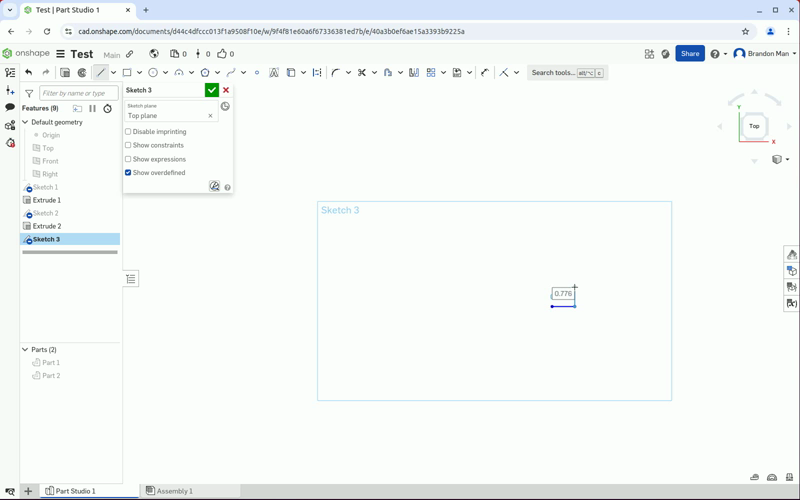
scroll(6)
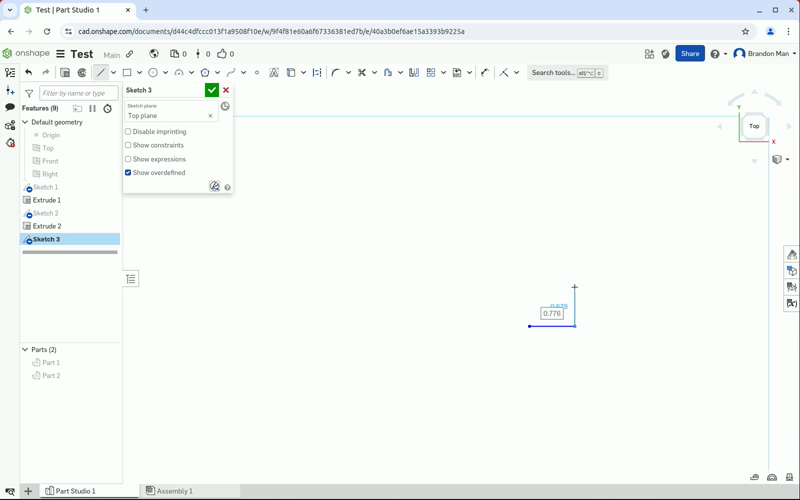
click(574, 286)
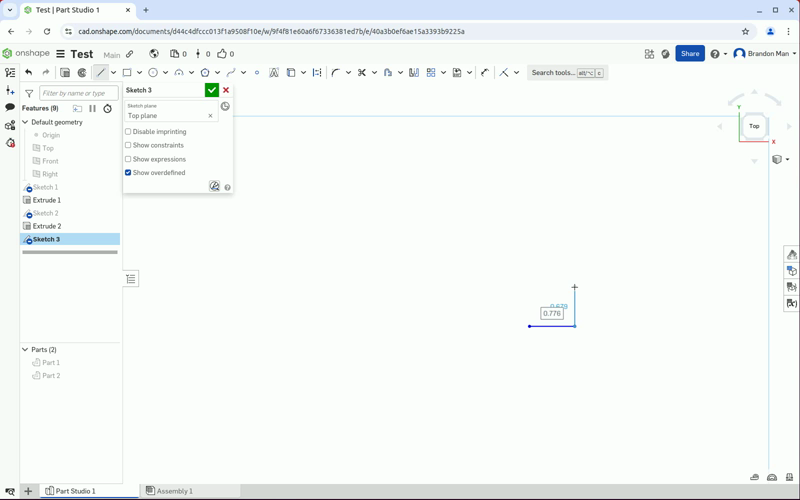
scroll(-6)
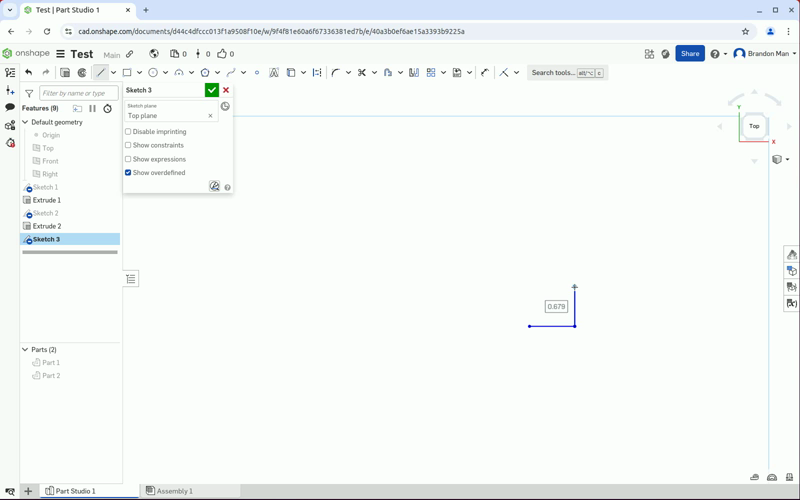
scroll(-6)
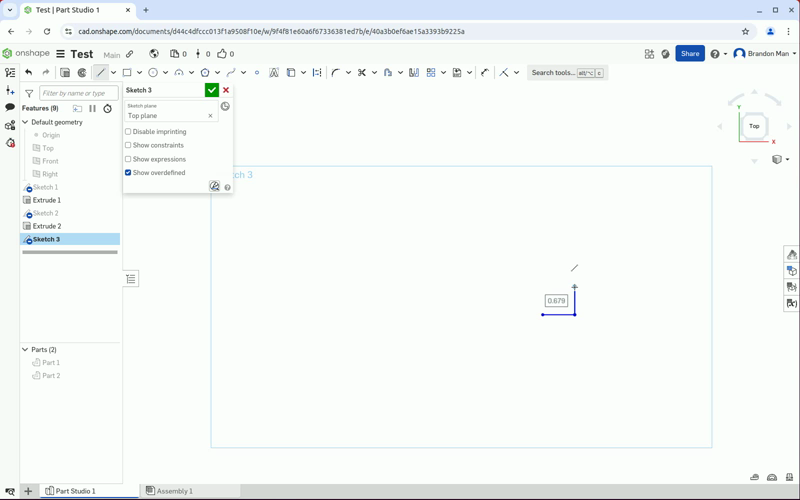
scroll(-6)
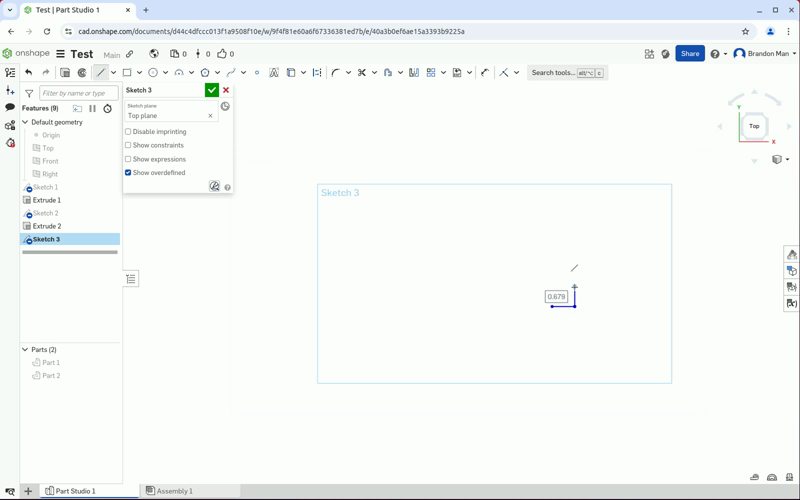
scroll(-6)
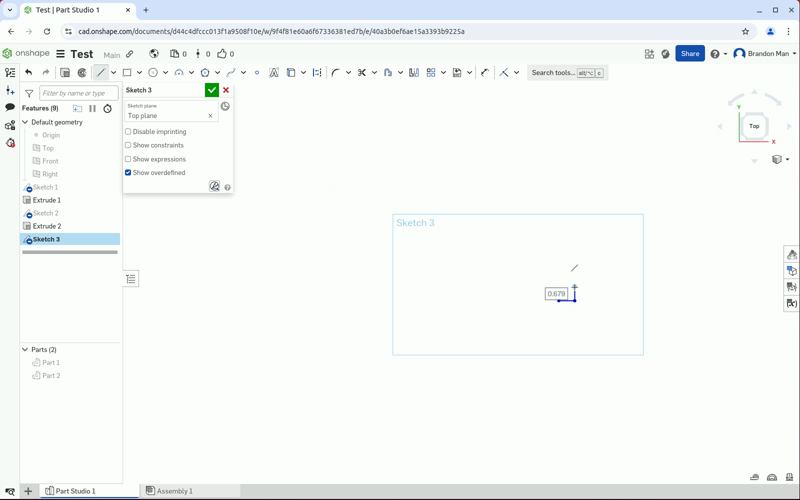
scroll(-6)
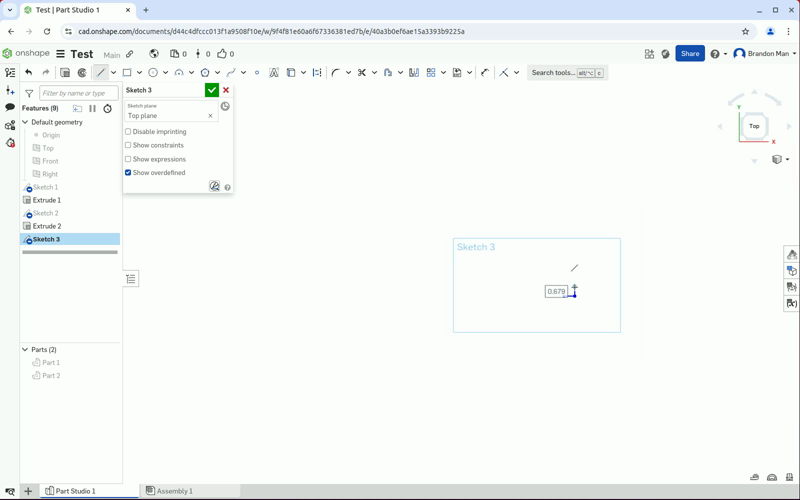
scroll(-6)
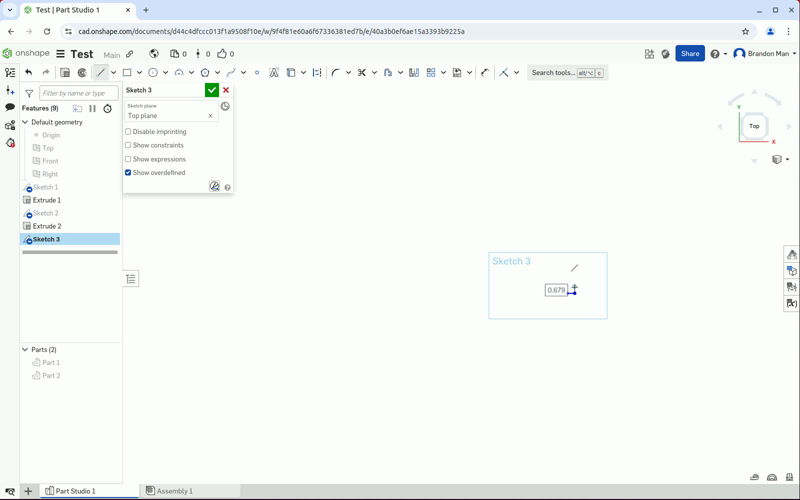
scroll(-6)
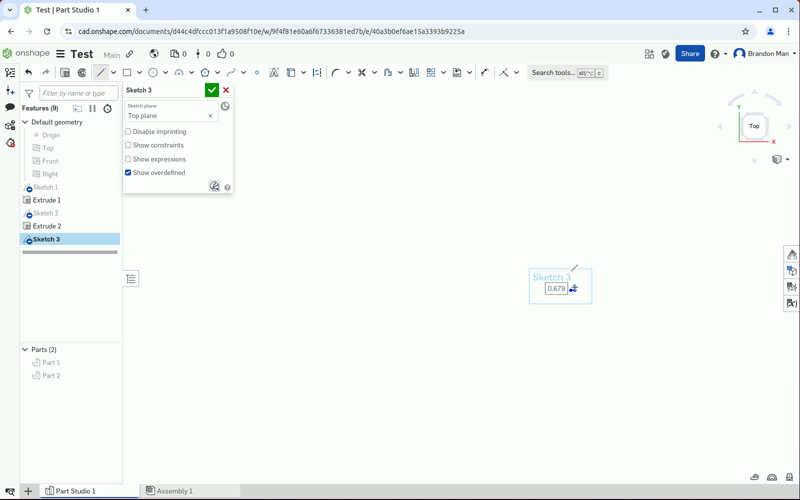
key_up(shift)
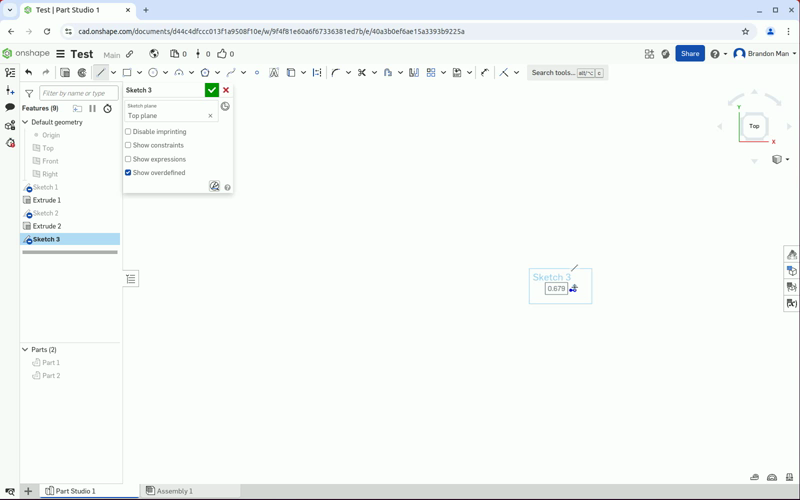
key_down(shift)
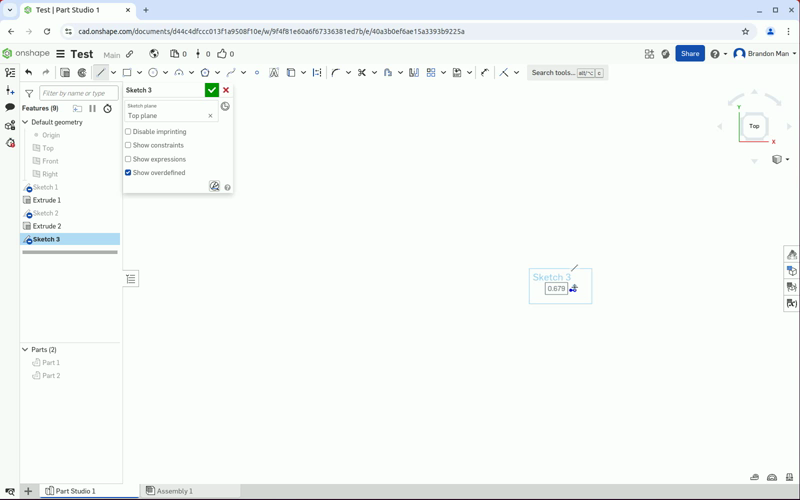
mouse_move(589, 286)
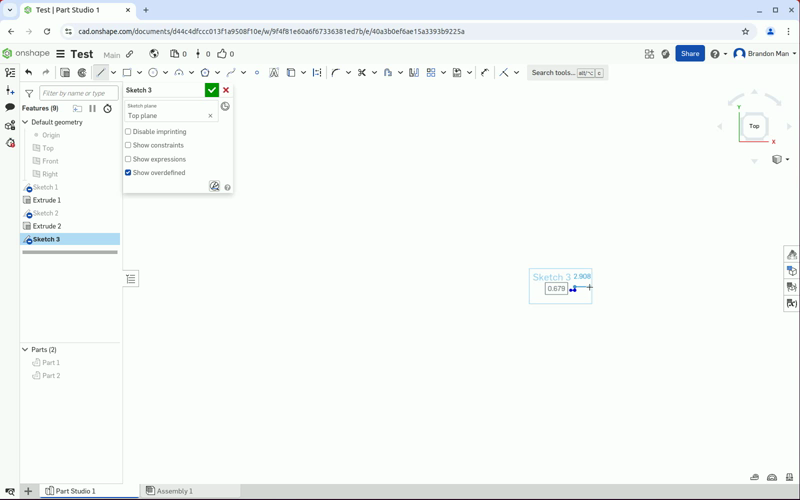
mouse_move(570, 286)
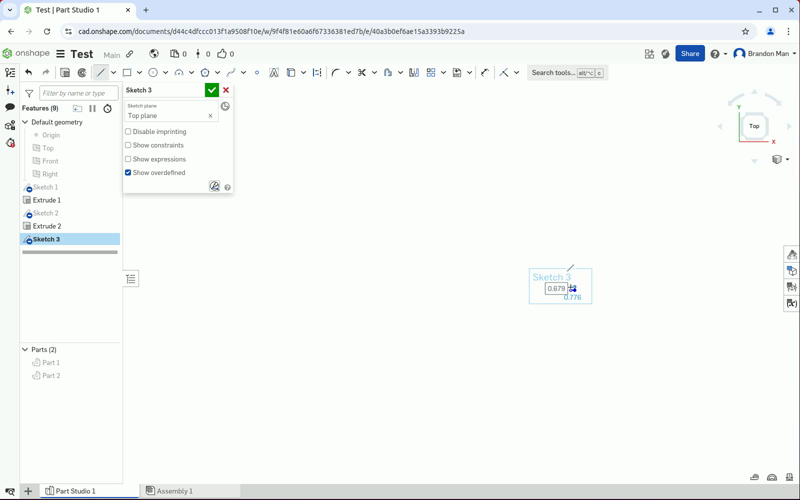
scroll(6)
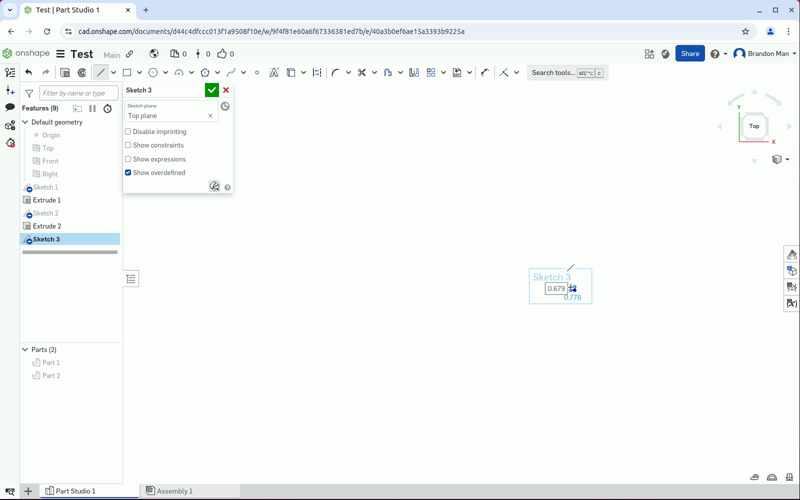
scroll(6)
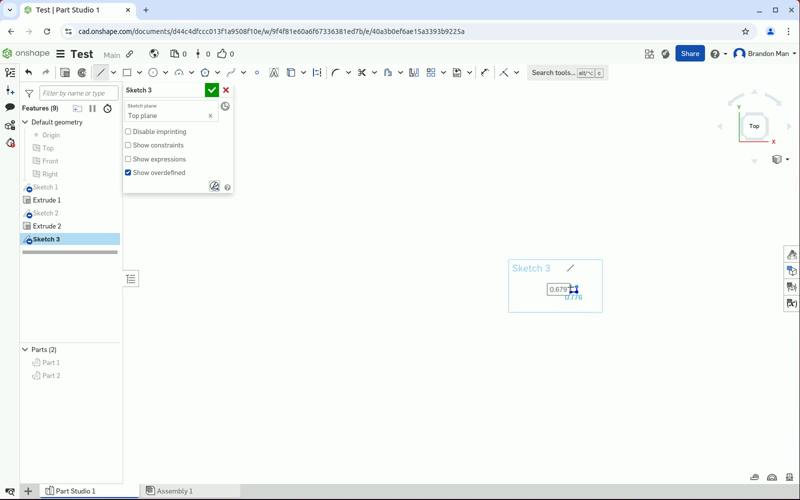
scroll(6)
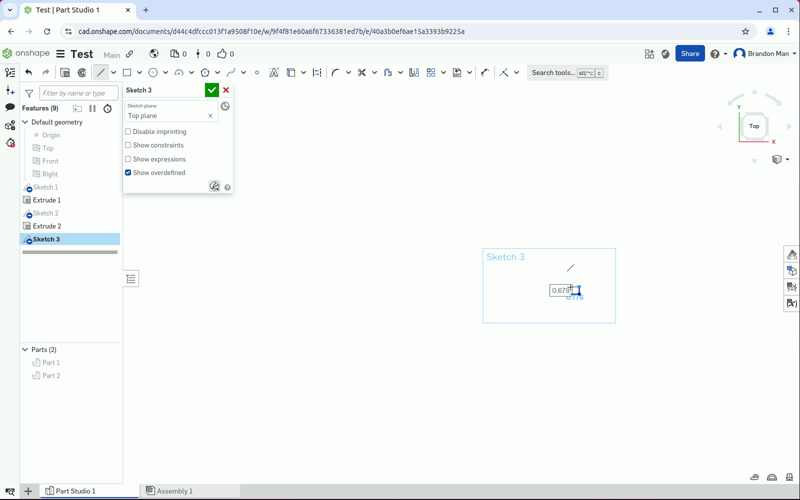
scroll(6)
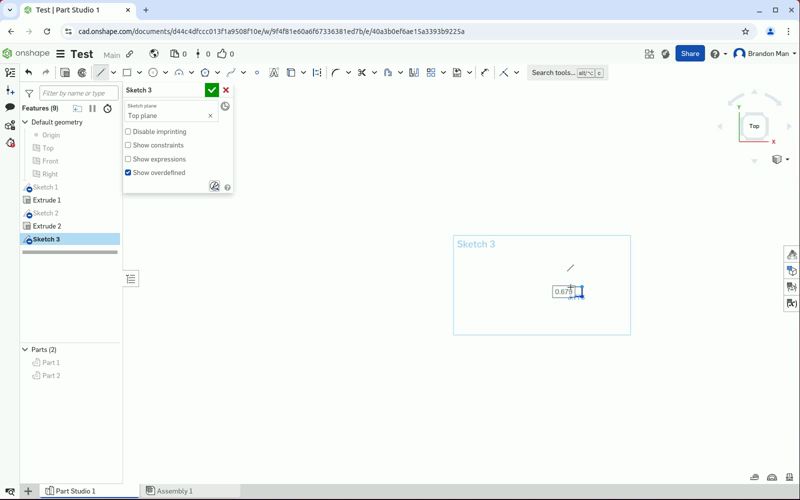
scroll(6)
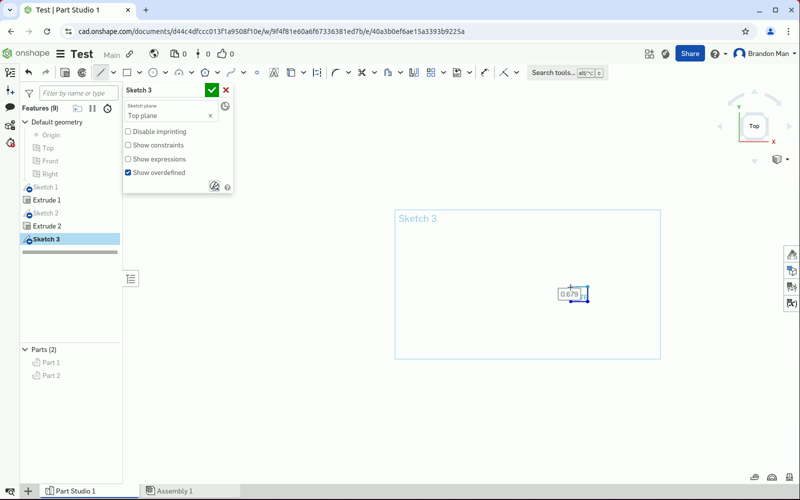
scroll(6)
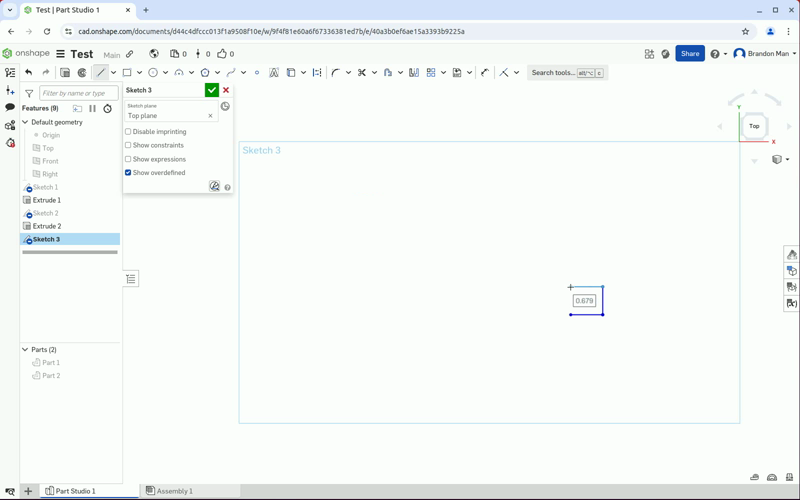
scroll(6)
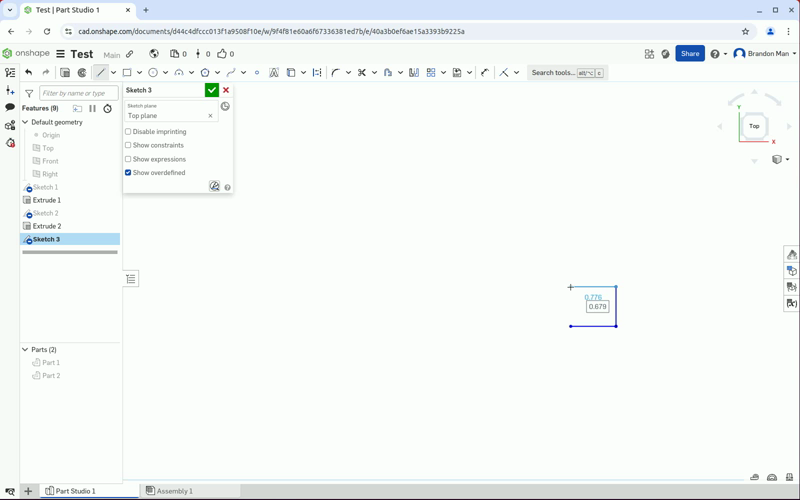
click(570, 286)
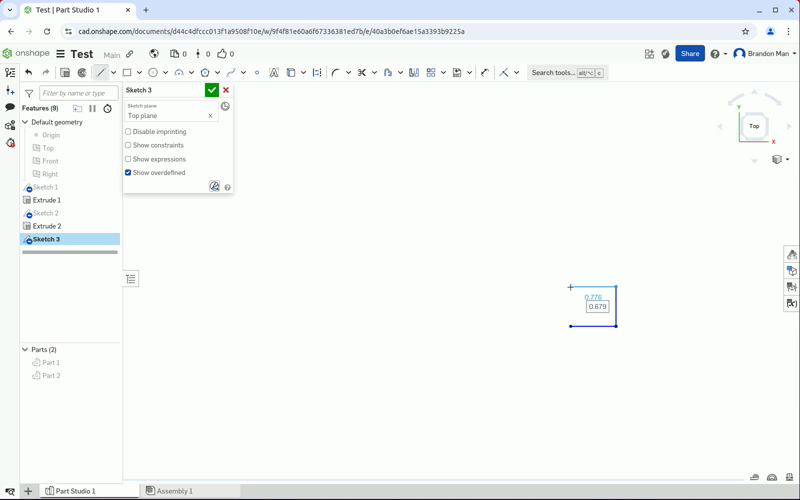
scroll(-6)
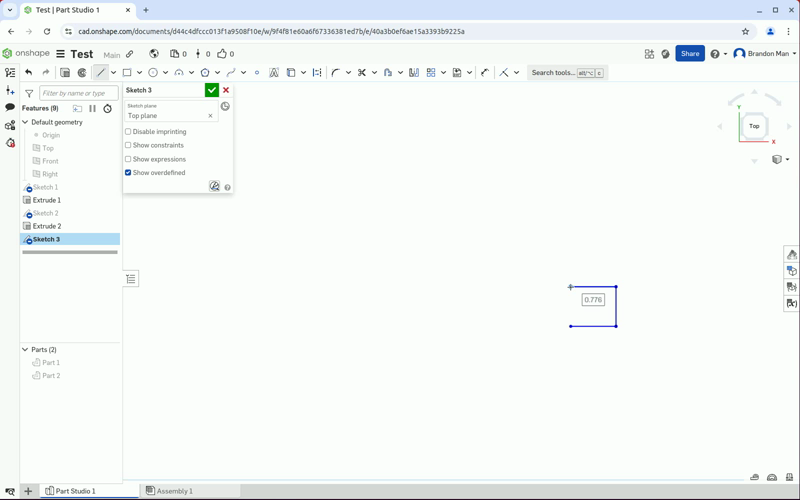
scroll(-6)
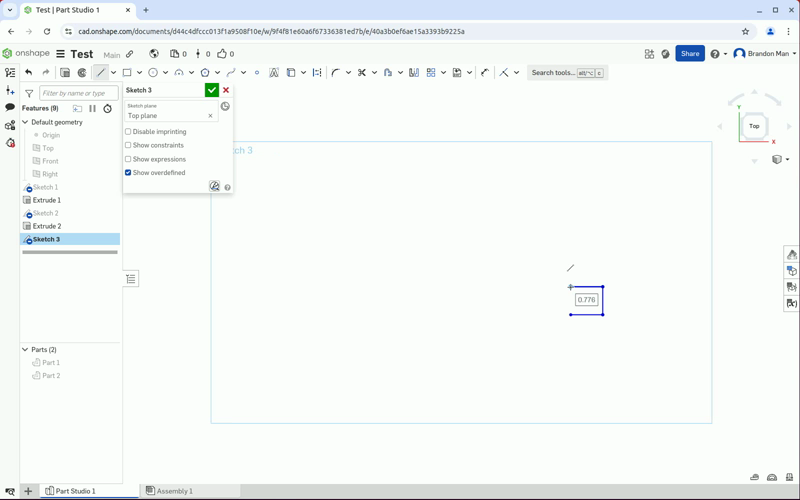
scroll(-6)
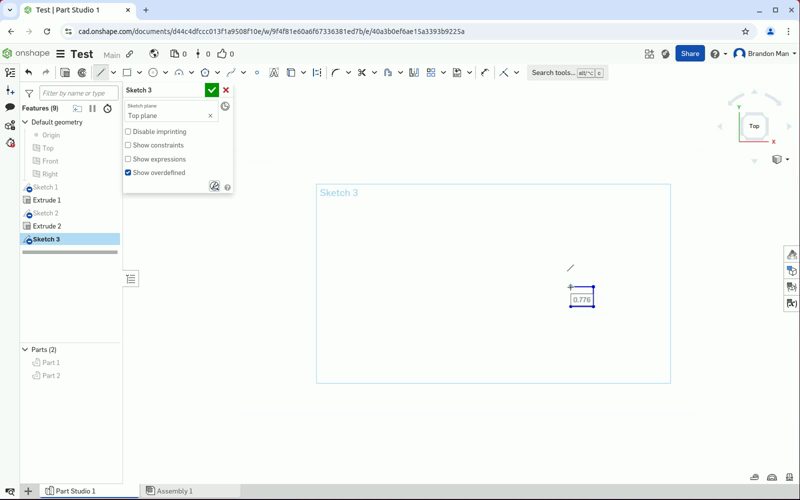
scroll(-6)
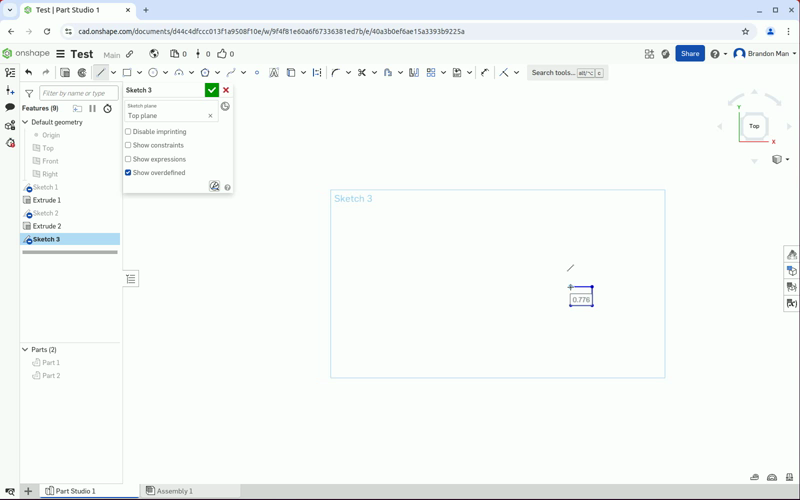
scroll(-6)
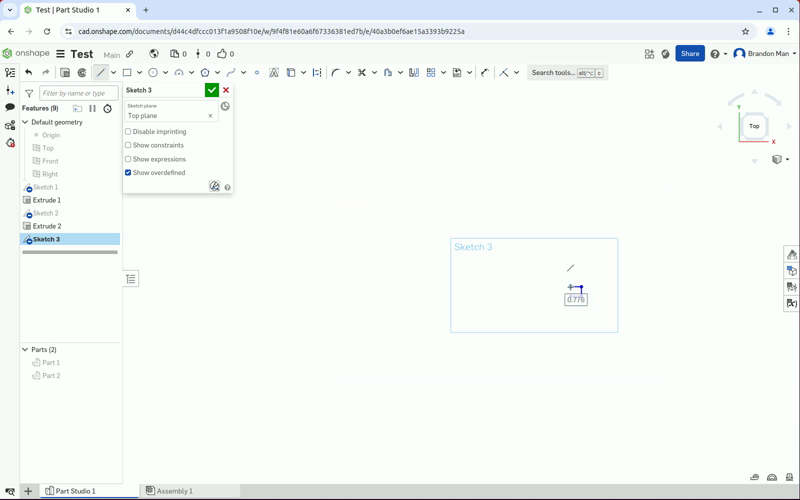
scroll(-6)
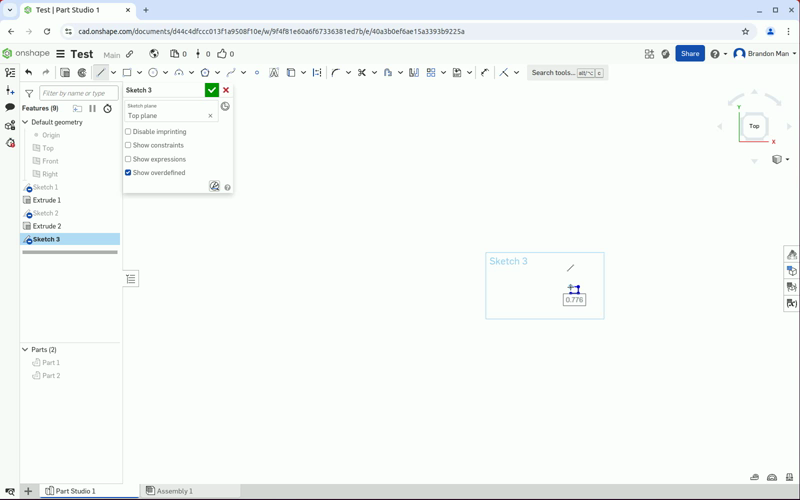
scroll(-6)
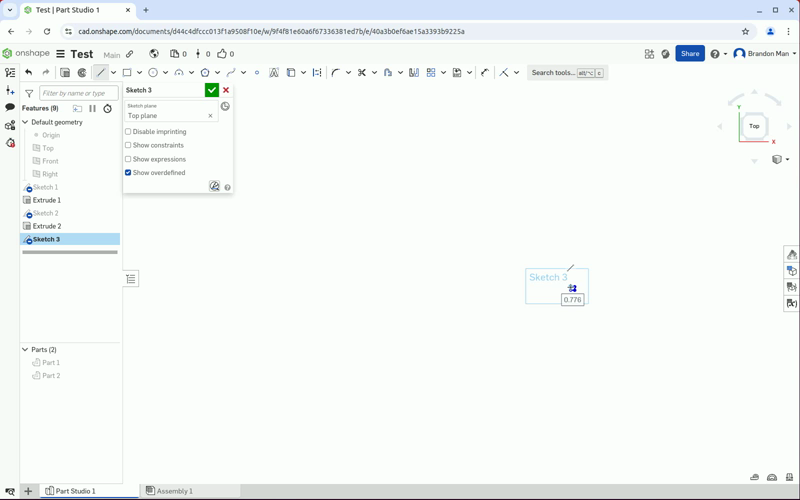
key_up(shift)
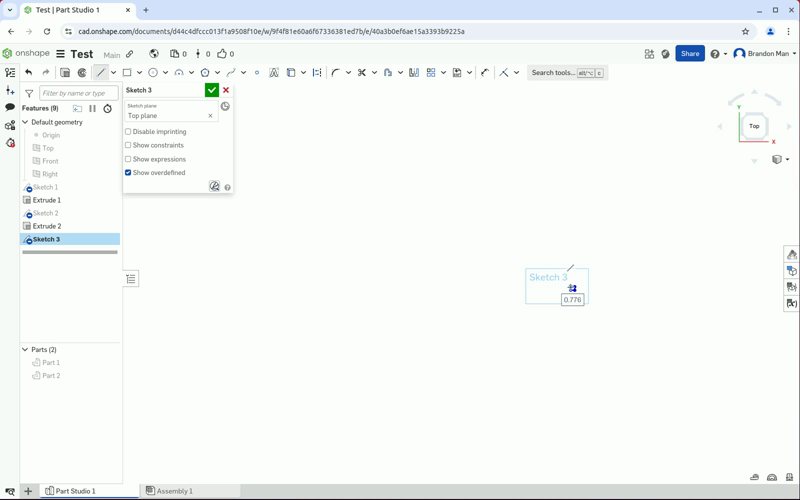
key_down(shift)
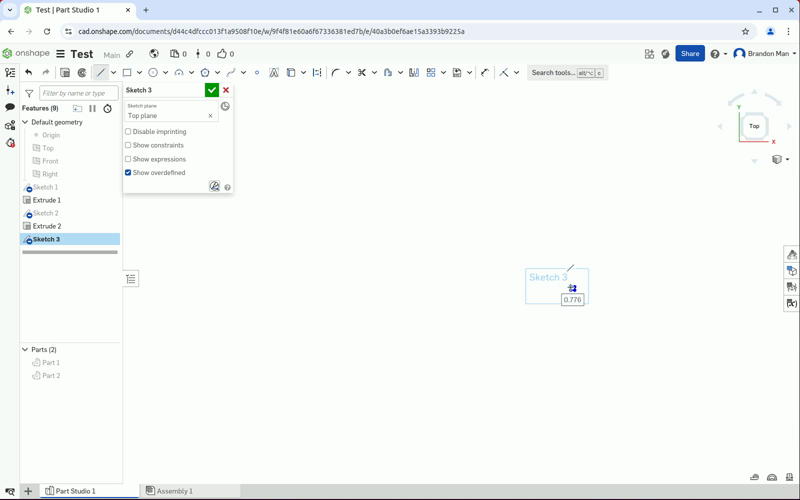
mouse_move(589, 286)
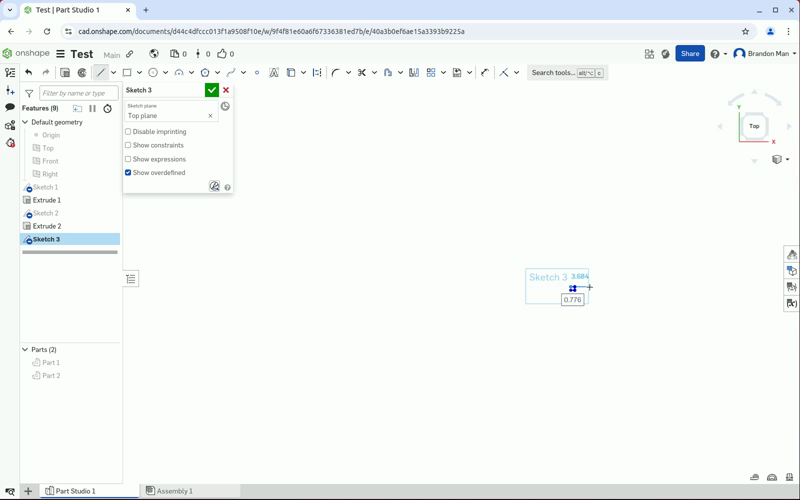
mouse_move(570, 288)
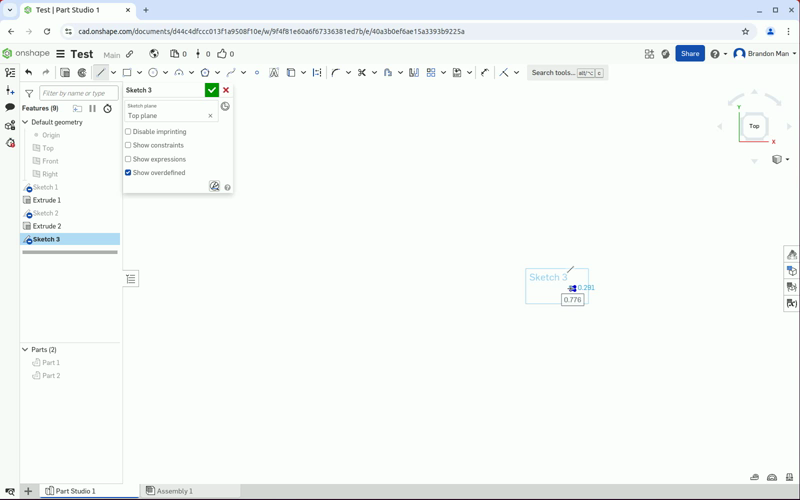
scroll(6)
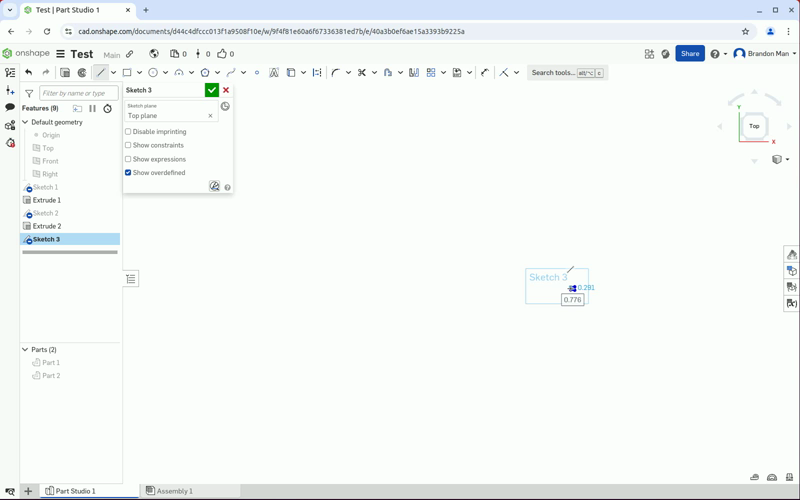
scroll(6)
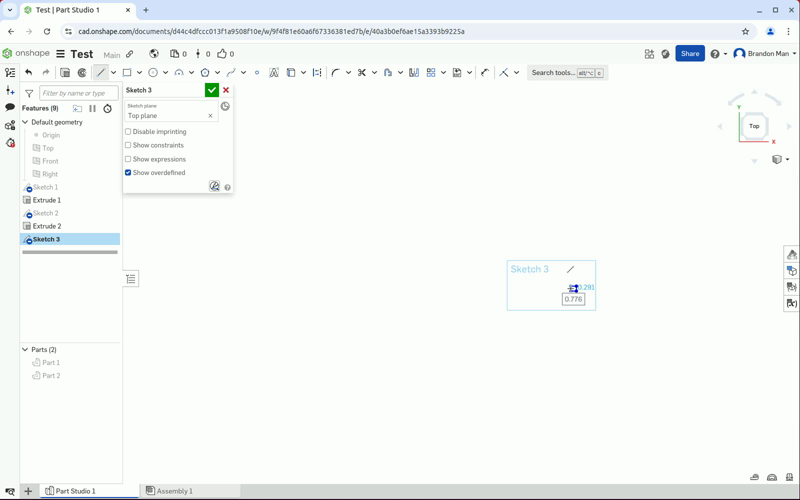
scroll(6)
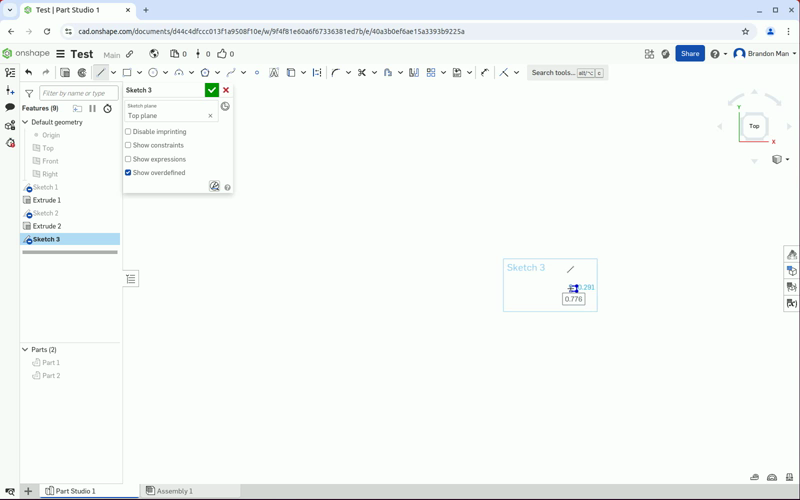
scroll(6)
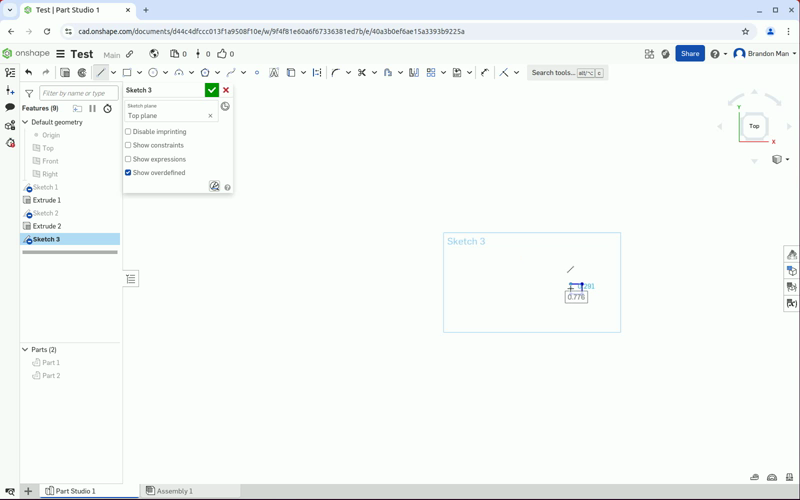
scroll(6)
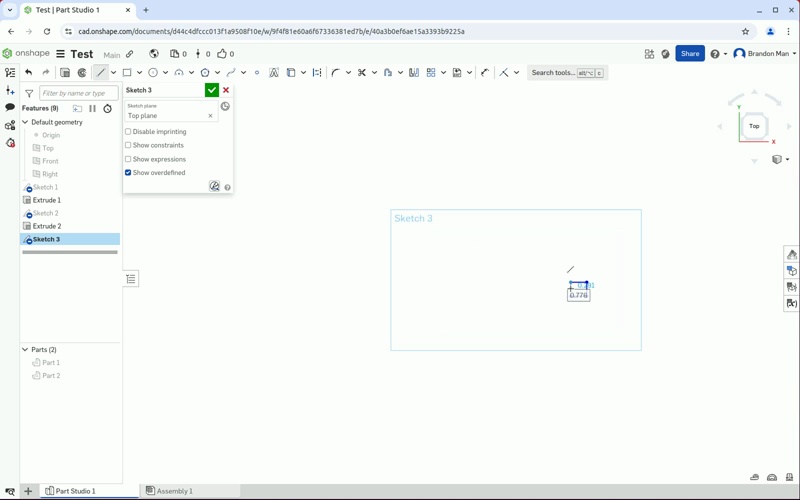
scroll(6)
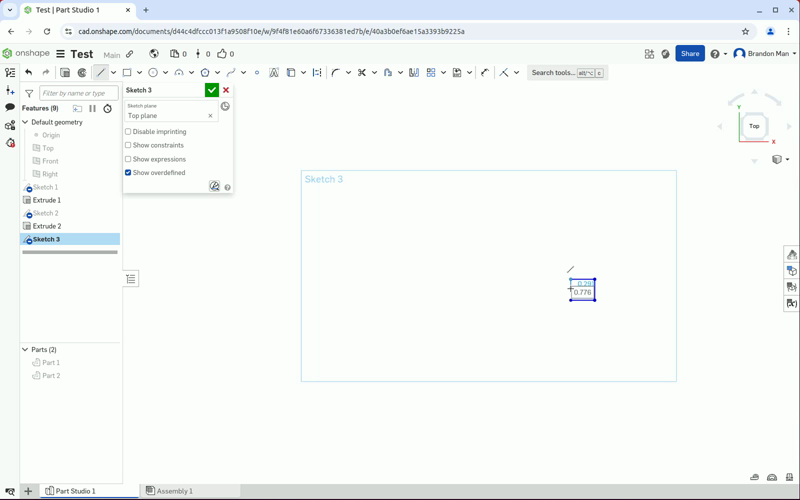
scroll(6)
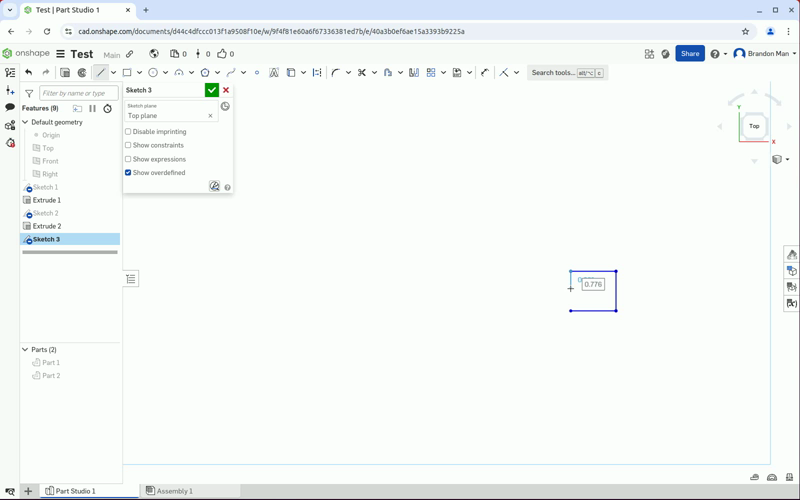
click(570, 288)
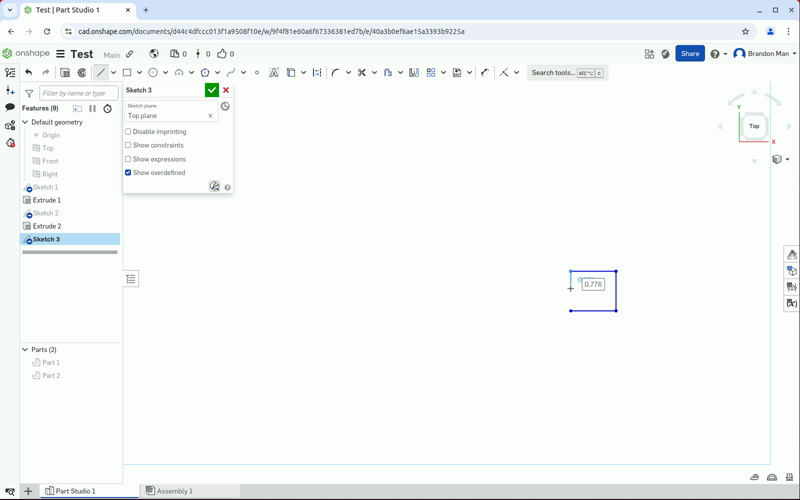
scroll(-6)
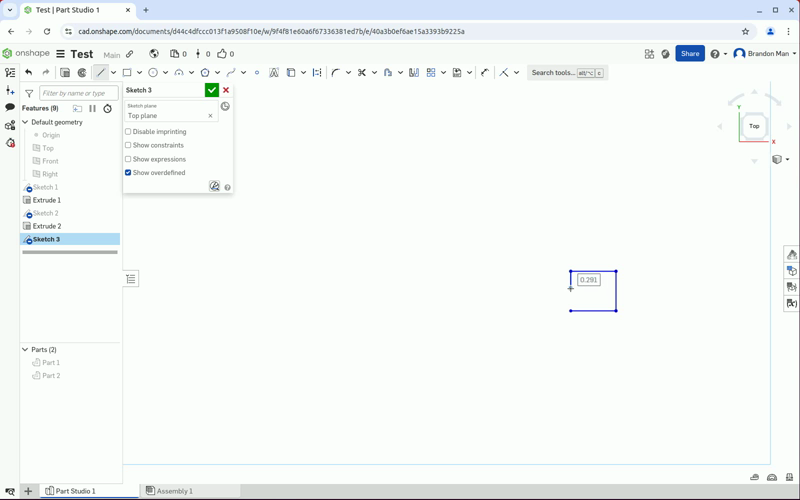
scroll(-6)
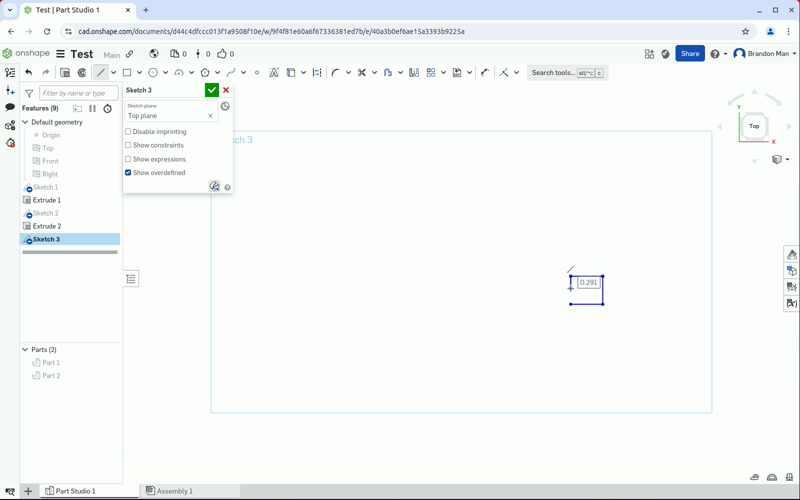
scroll(-6)
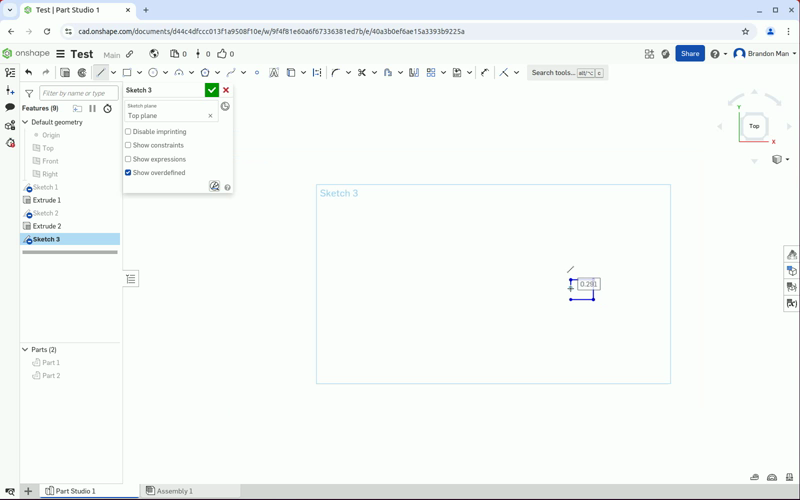
scroll(-6)
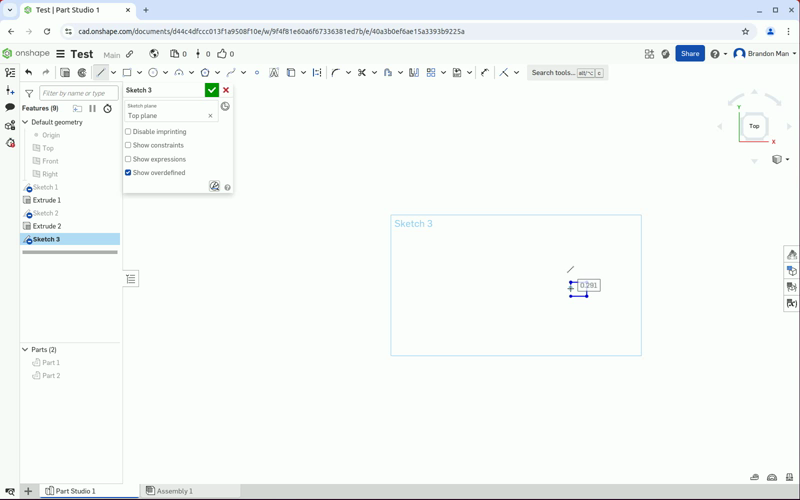
scroll(-6)
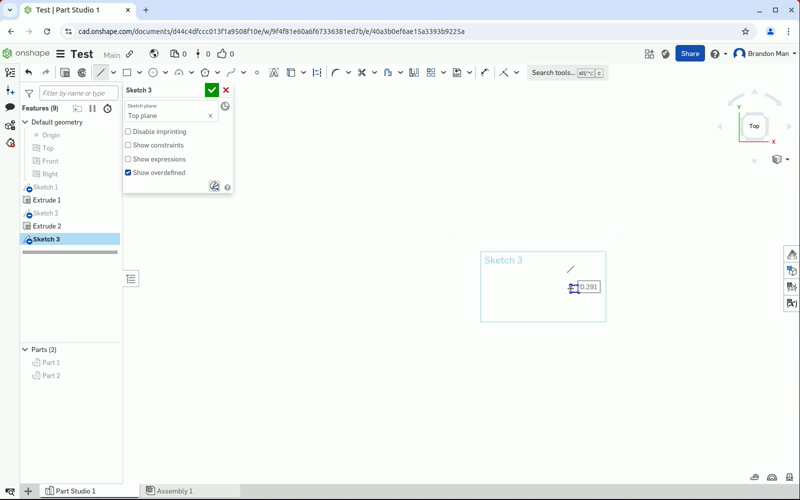
scroll(-6)
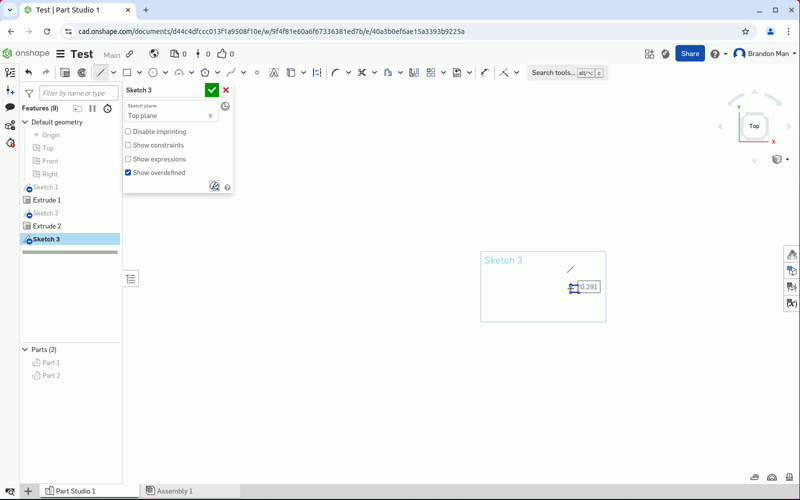
scroll(-6)
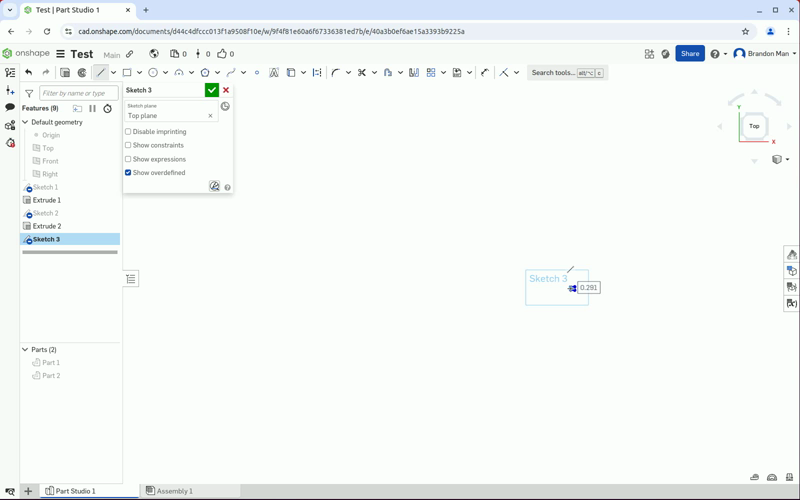
key_up(shift)
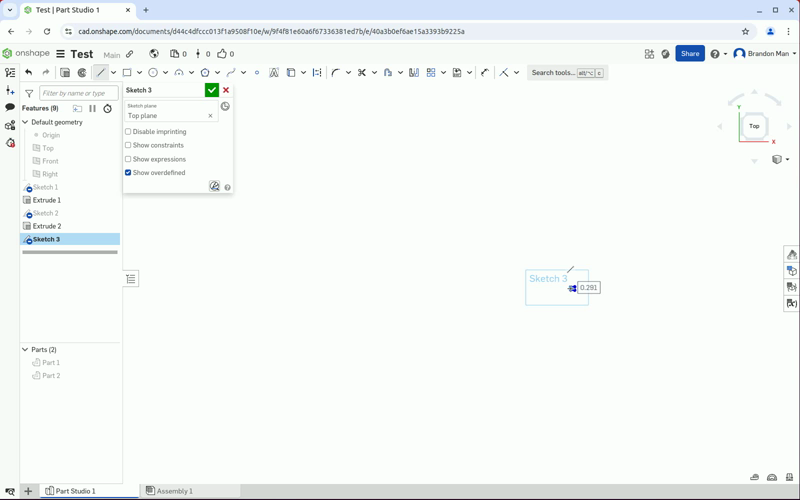
mouse_move(589, 288)
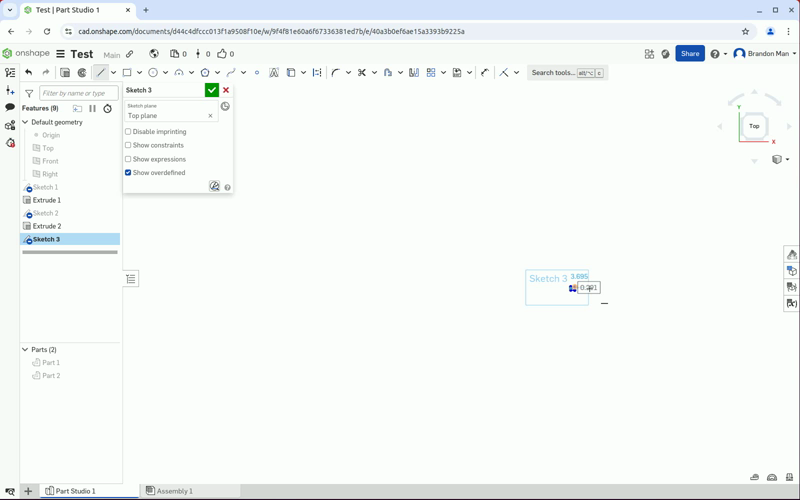
key_down(shift)
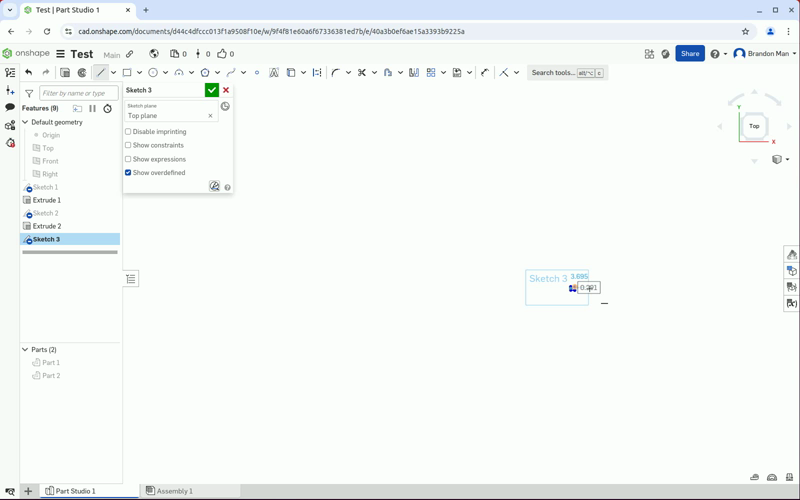
mouse_move(570, 290)
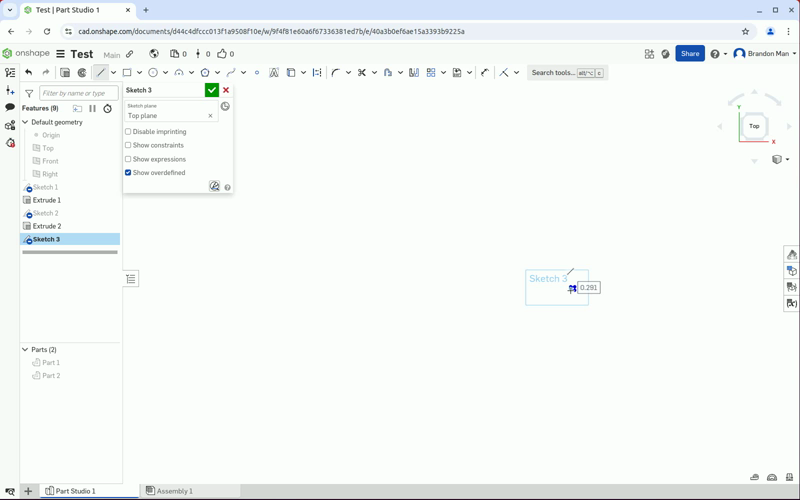
scroll(6)
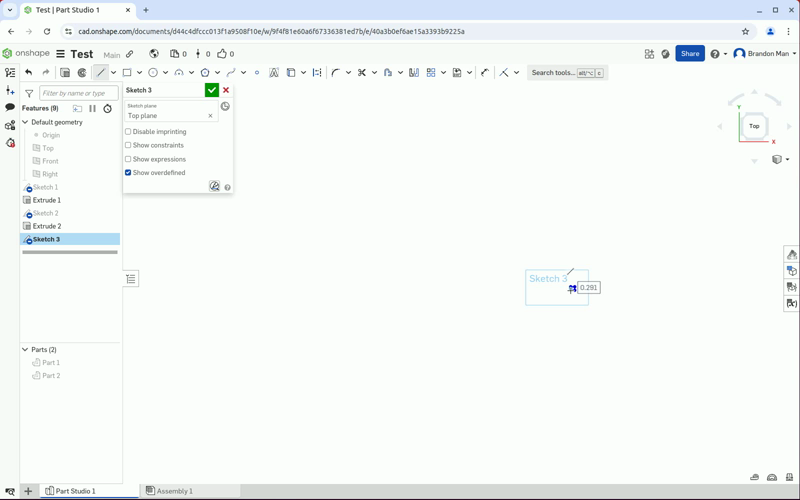
scroll(6)
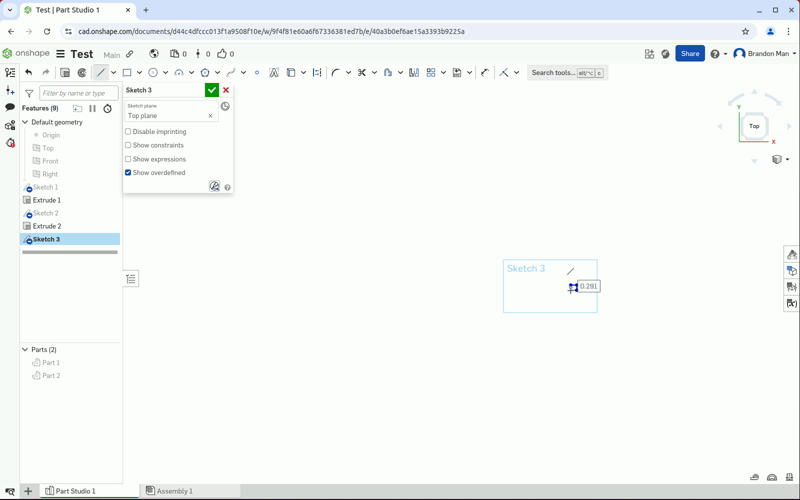
scroll(6)
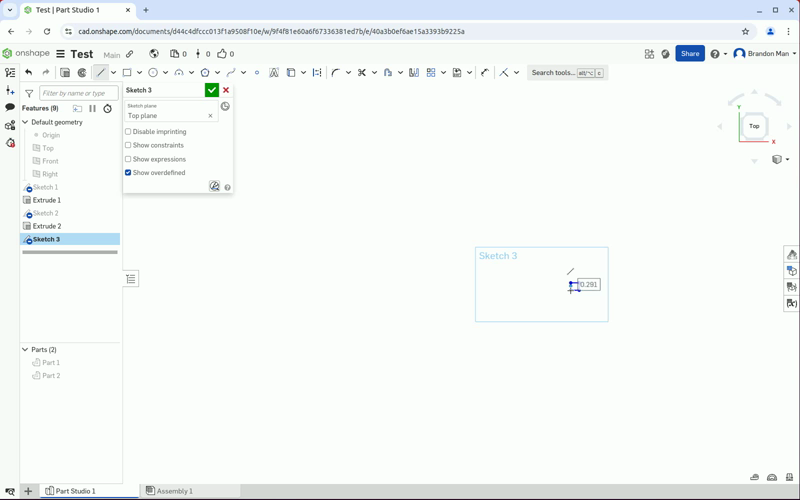
scroll(6)
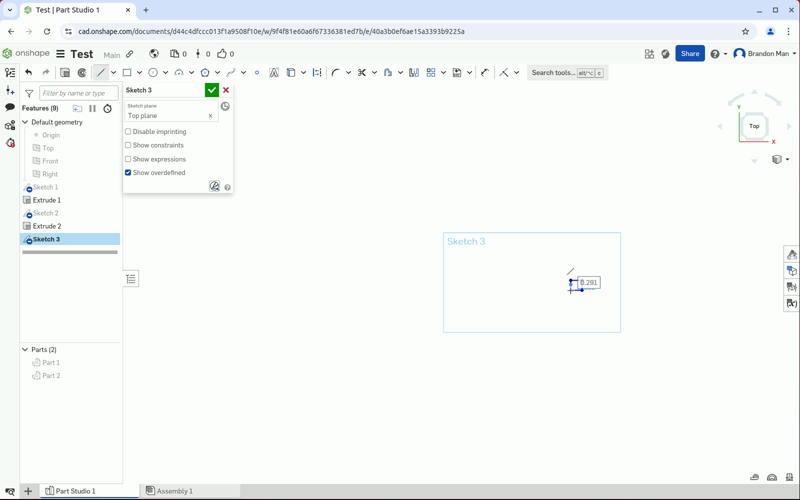
scroll(6)
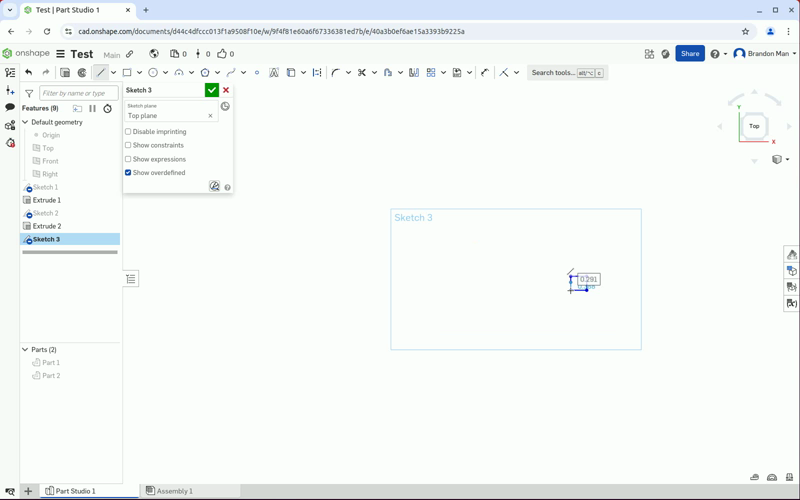
scroll(6)
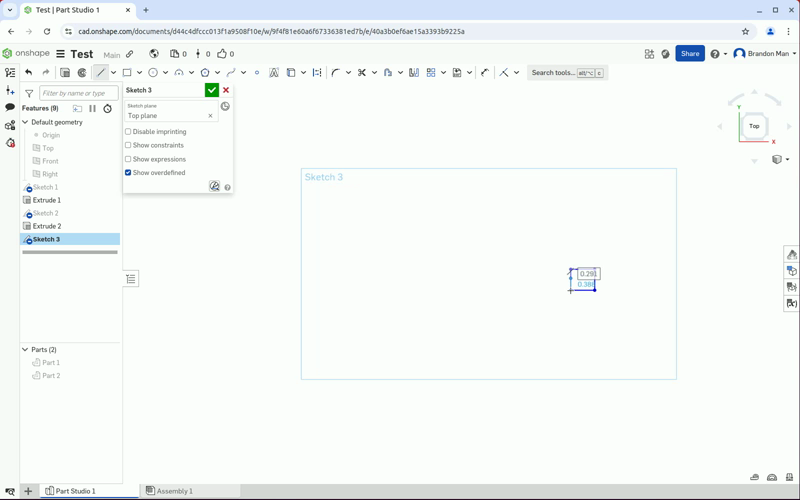
scroll(6)
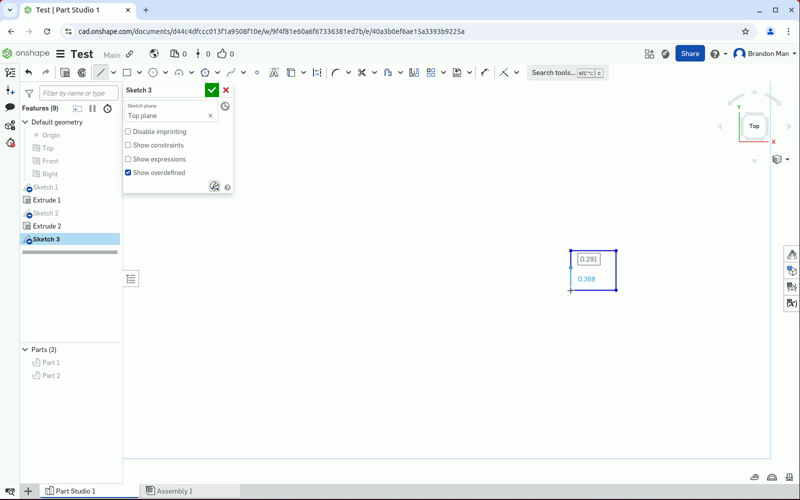
key_up(shift)
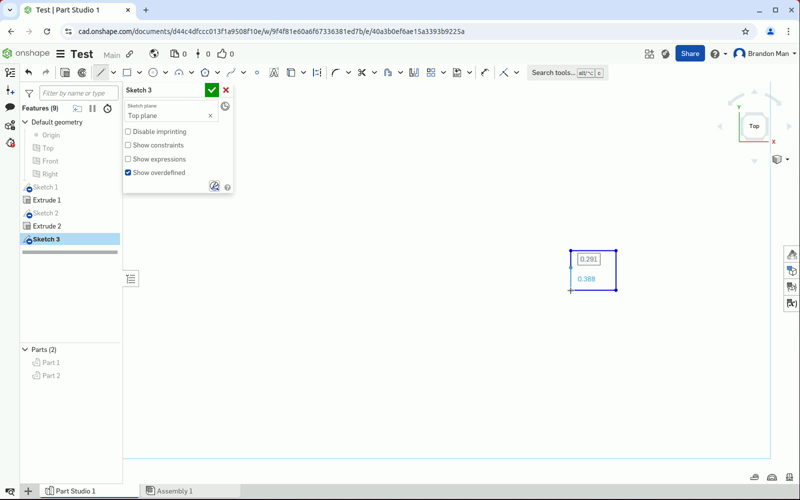
click(570, 290)
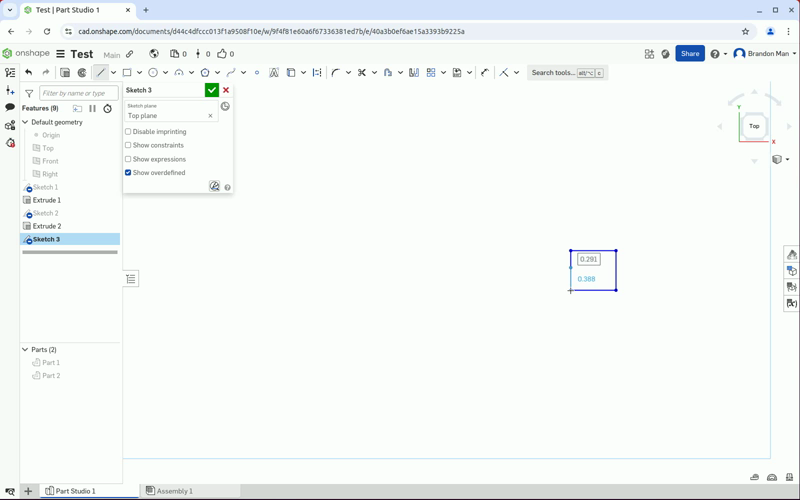
scroll(-6)
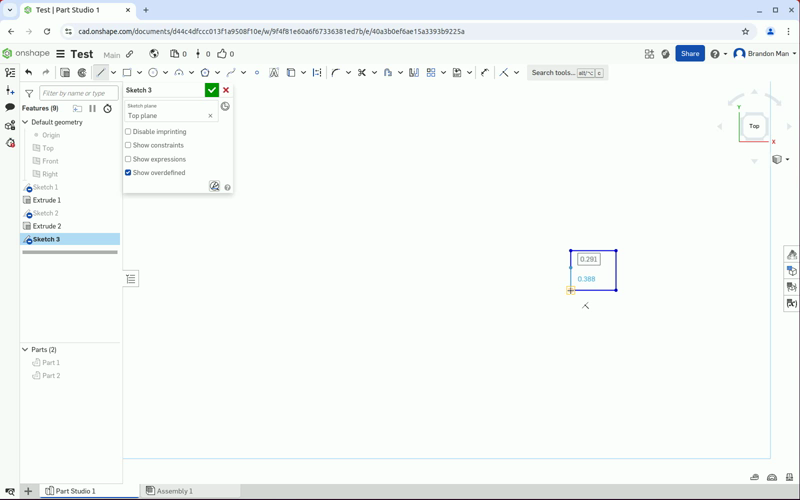
scroll(-6)
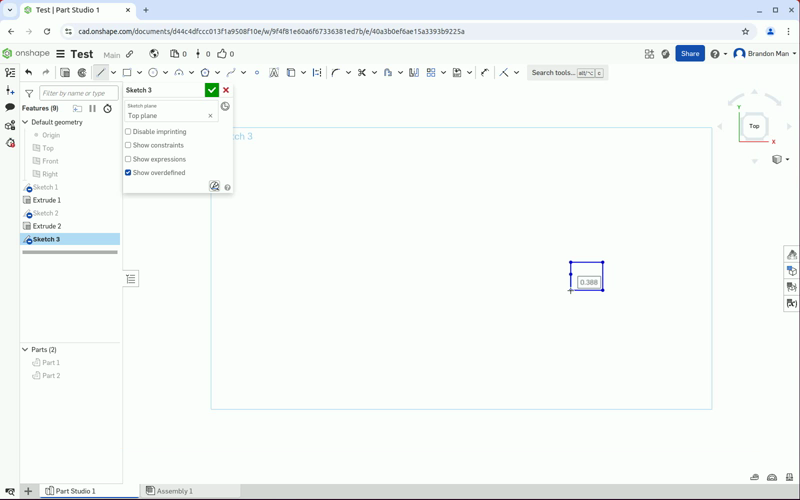
scroll(-6)
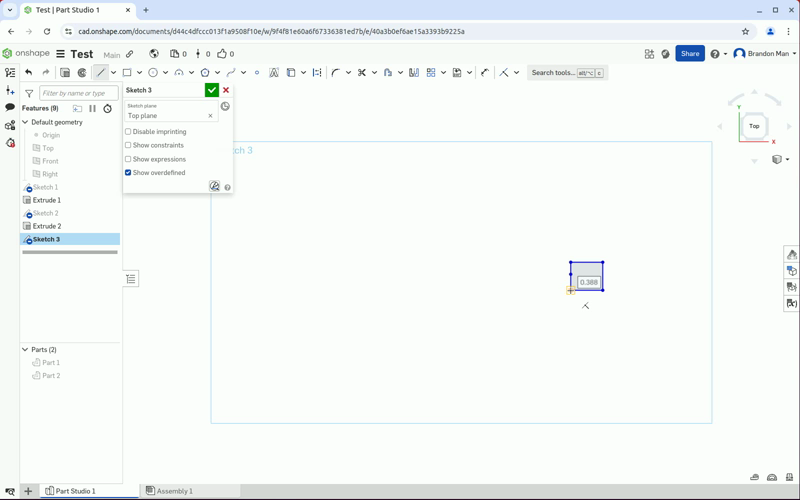
scroll(-6)
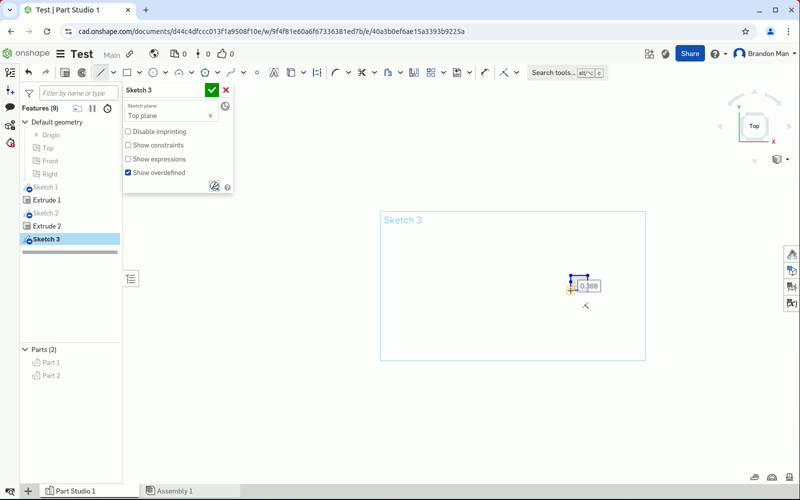
scroll(-6)
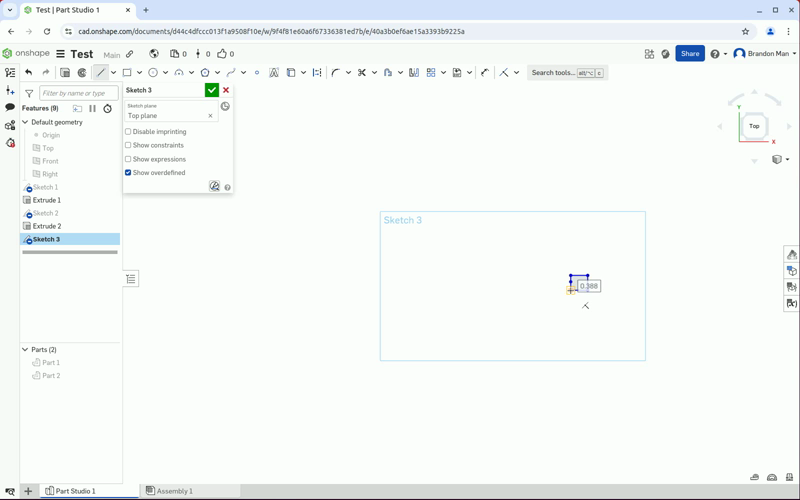
scroll(-6)
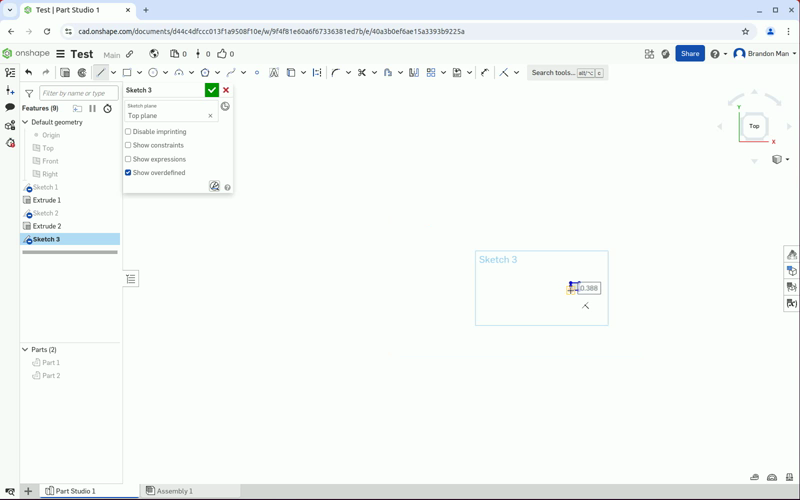
scroll(-6)
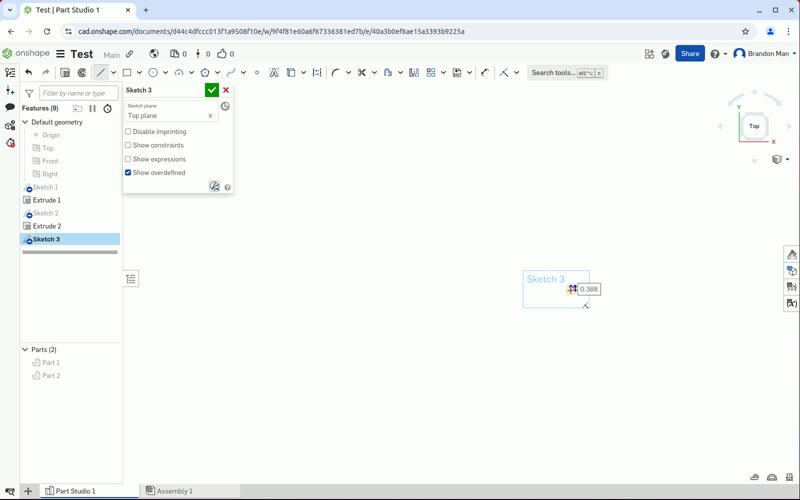
key(esc)
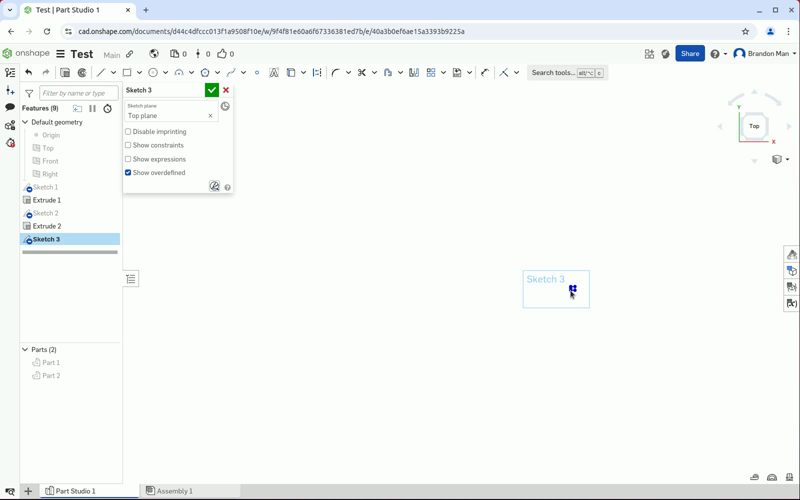
mouse_move(572, 287)
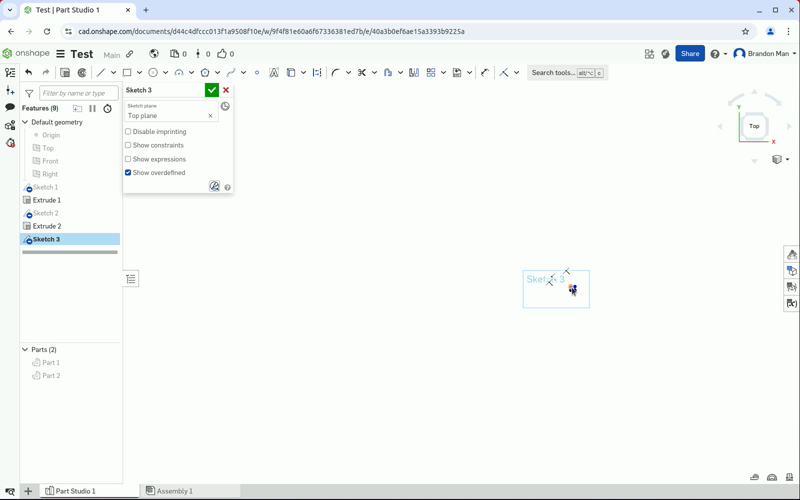
scroll(6)
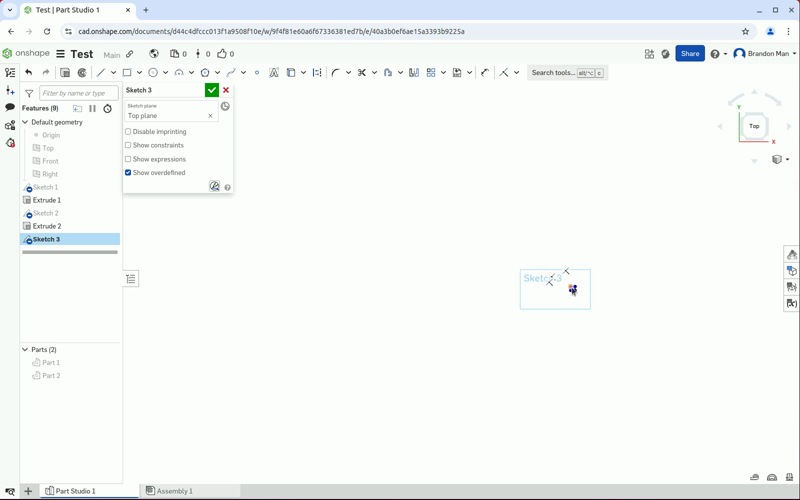
scroll(6)
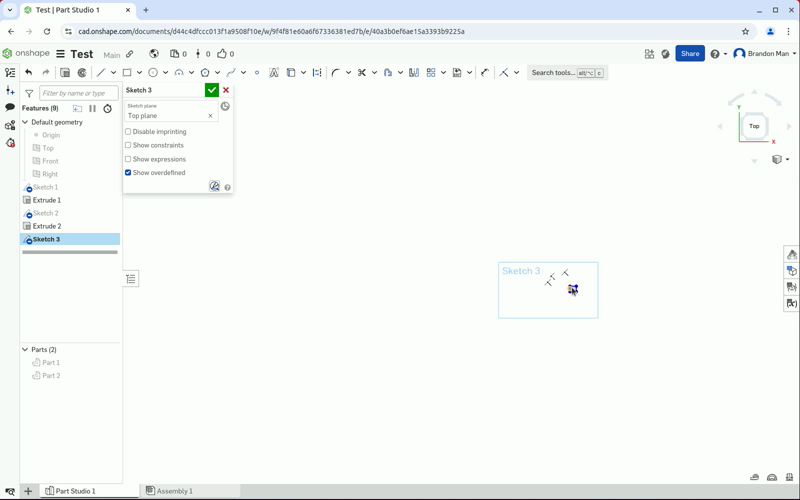
scroll(6)
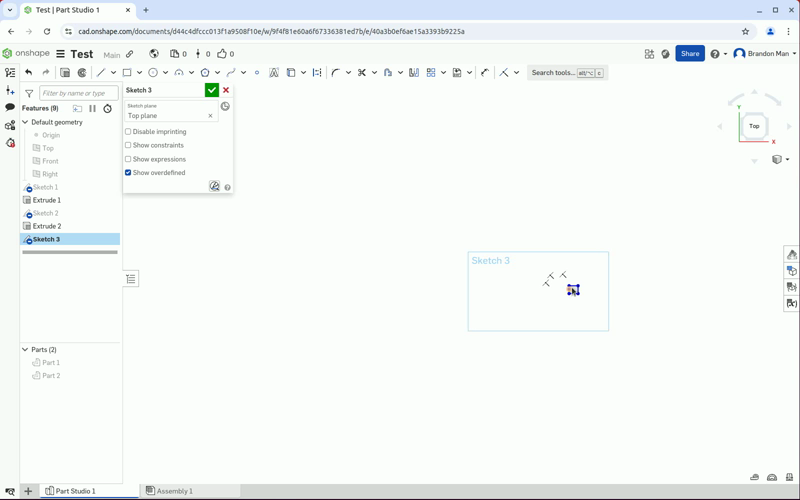
scroll(6)
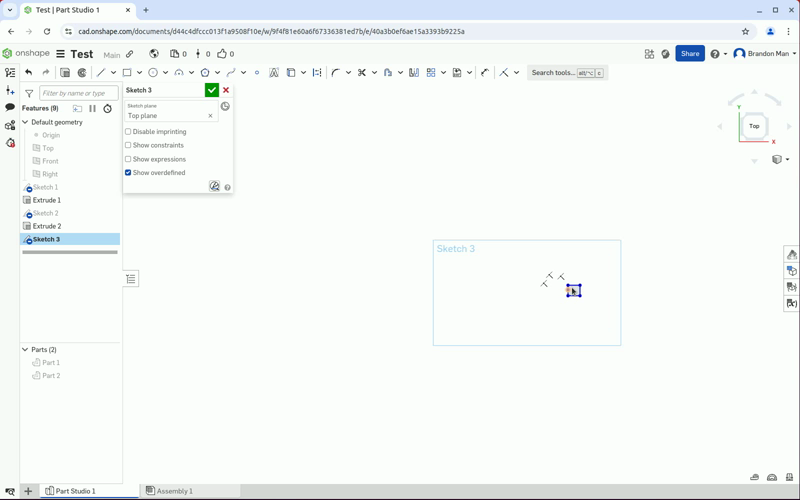
scroll(6)
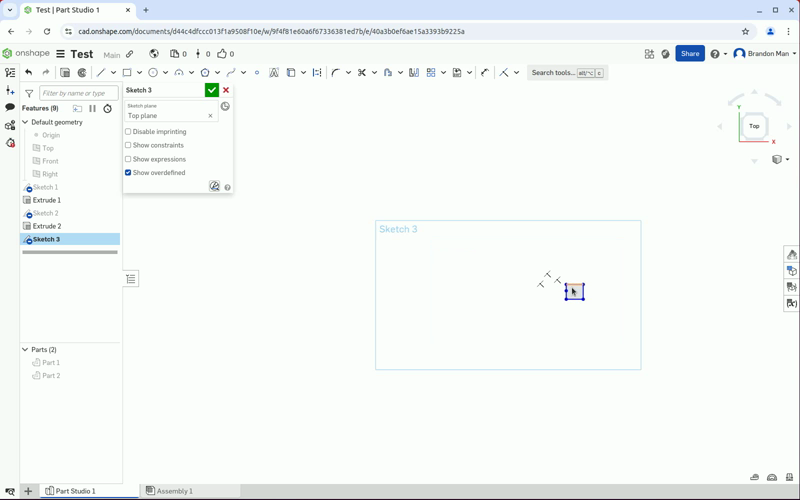
scroll(6)
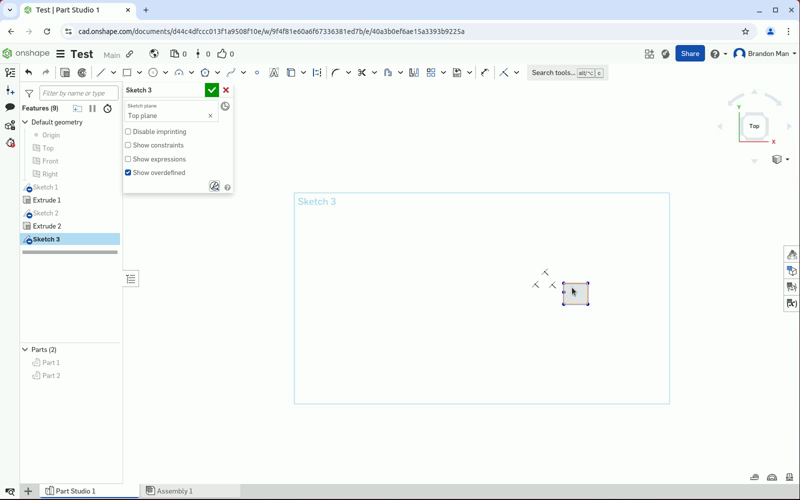
scroll(6)
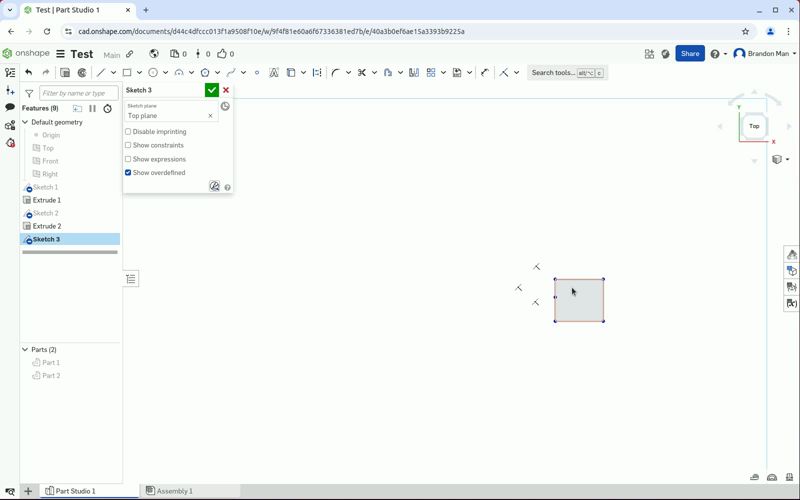
click(572, 287)
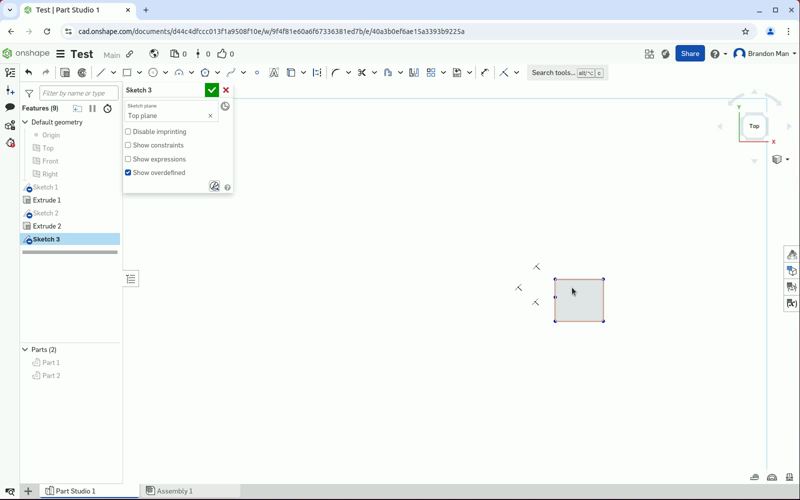
scroll(-6)
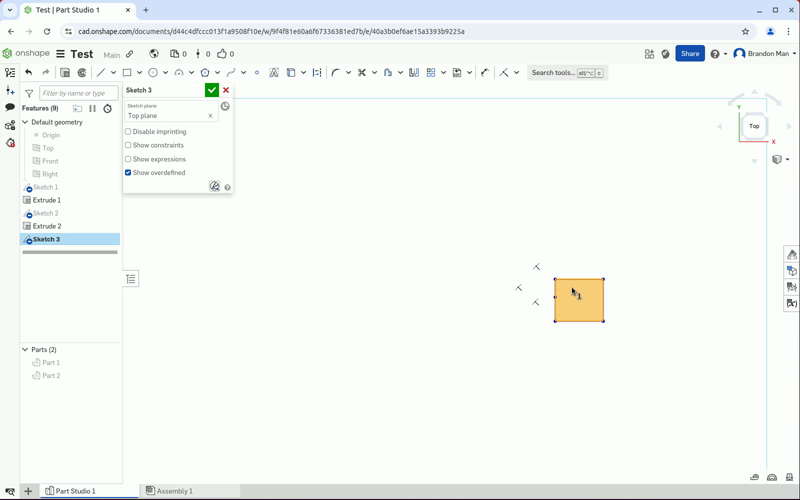
scroll(-6)
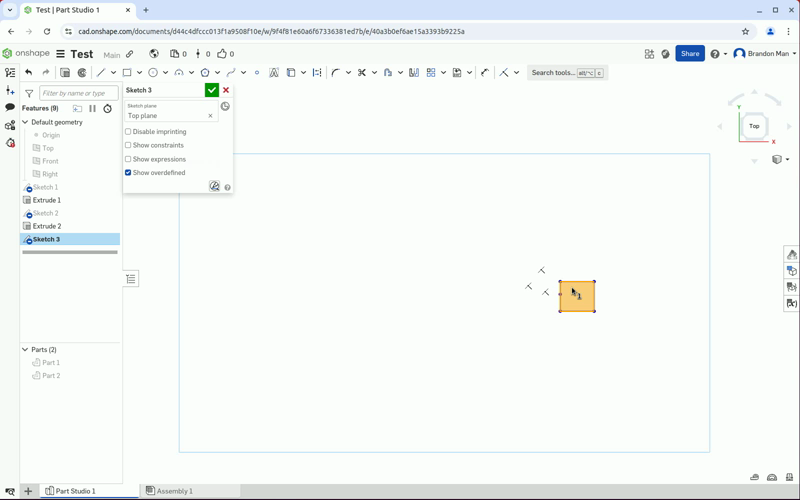
scroll(-6)
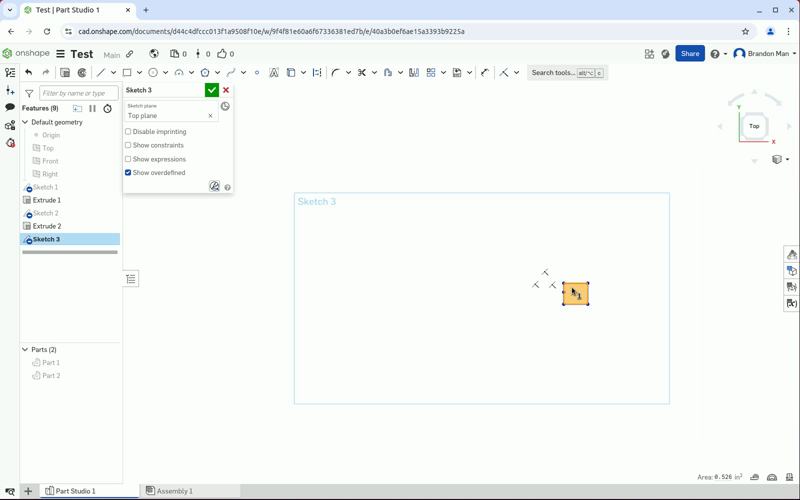
scroll(-6)
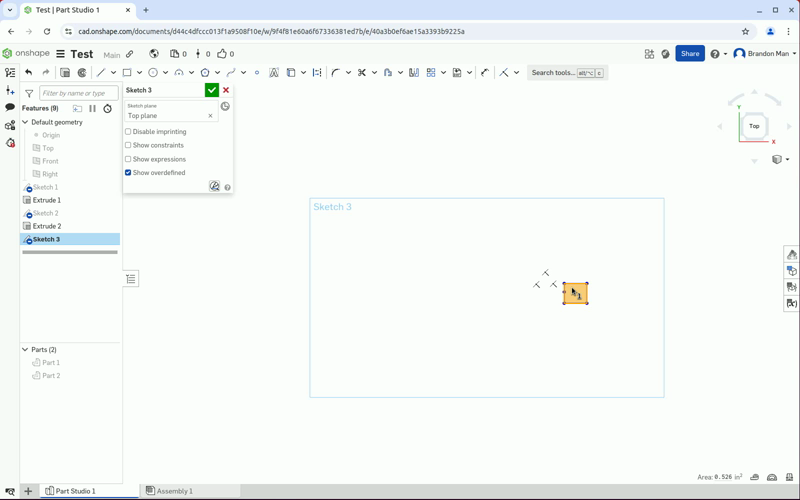
scroll(-6)
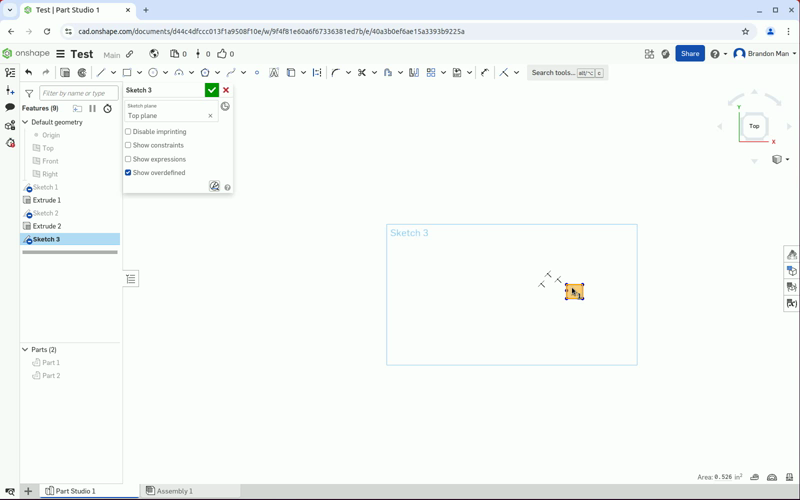
scroll(-6)
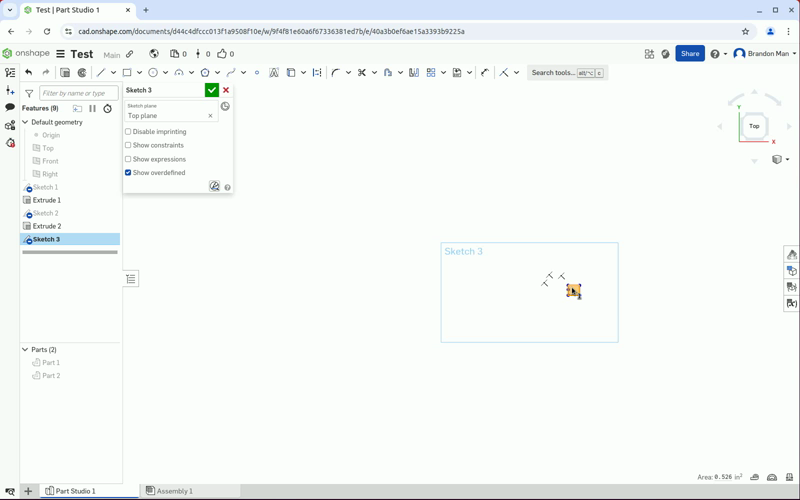
scroll(-6)
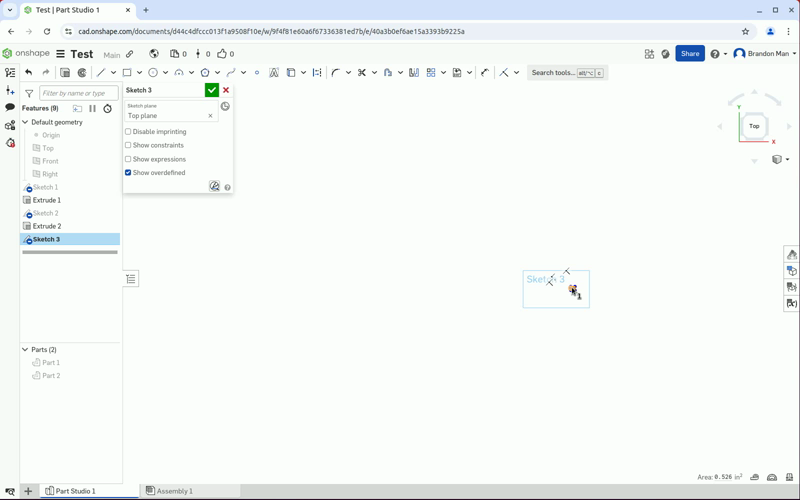
mouse_move(73, 352)
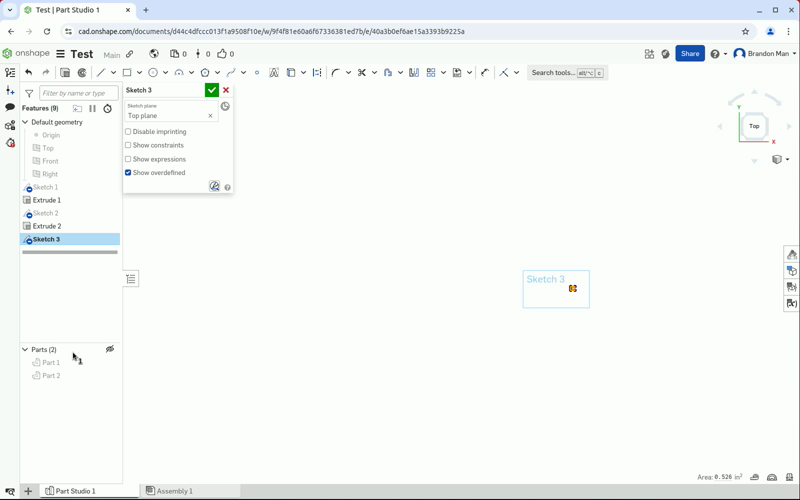
key(shift+y)
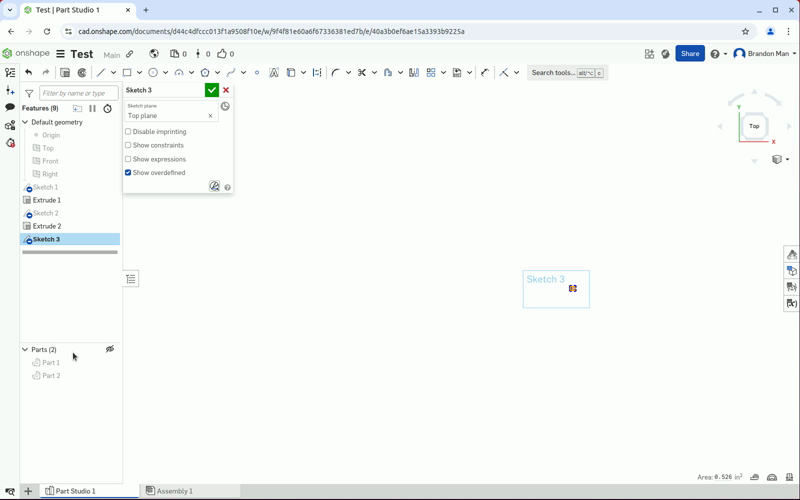
key(shift+e)
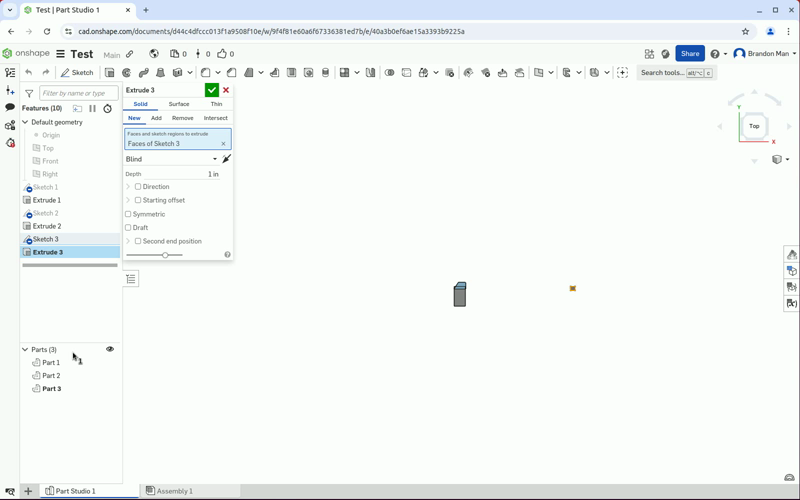
mouse_move(143, 106)
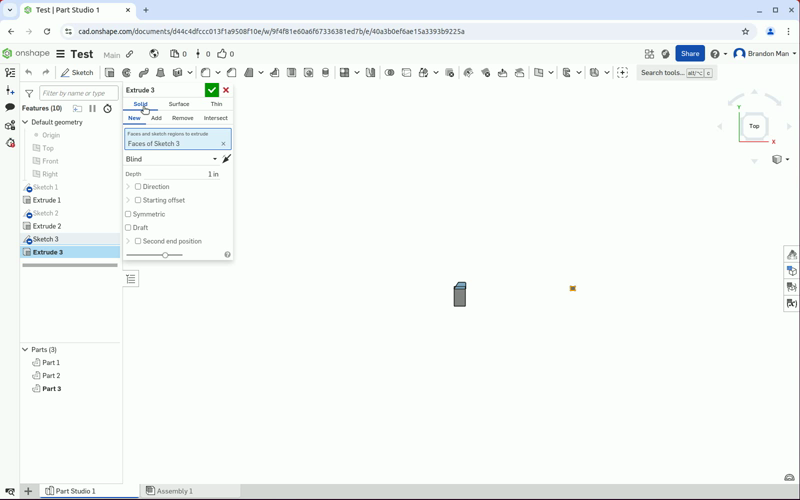
click(143, 106)
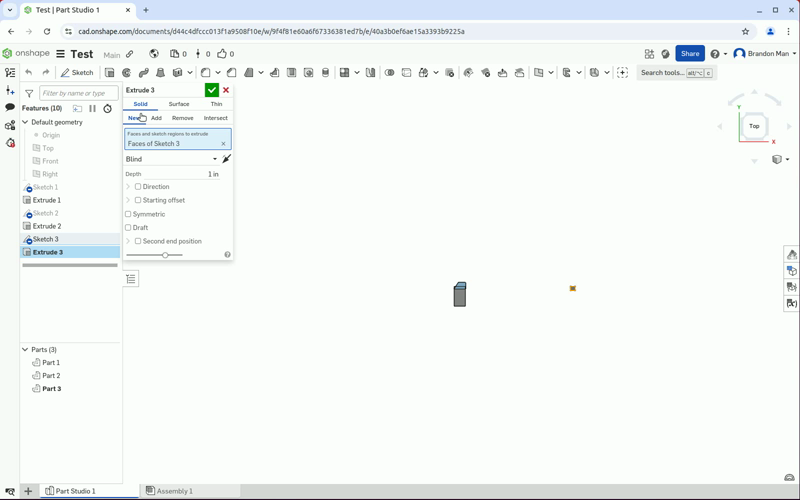
mouse_move(137, 120)
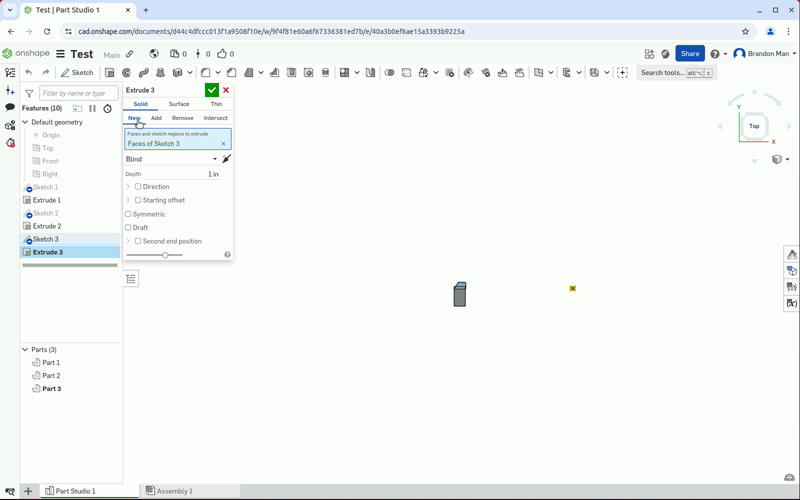
click(137, 120)
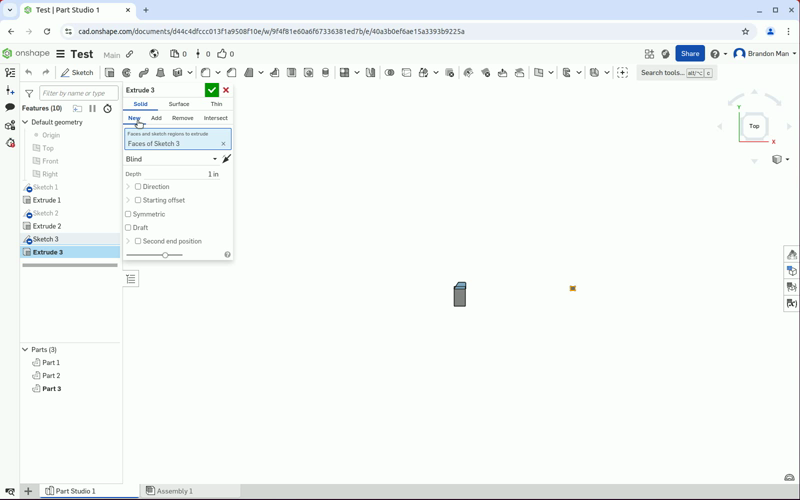
key(tab, 4)
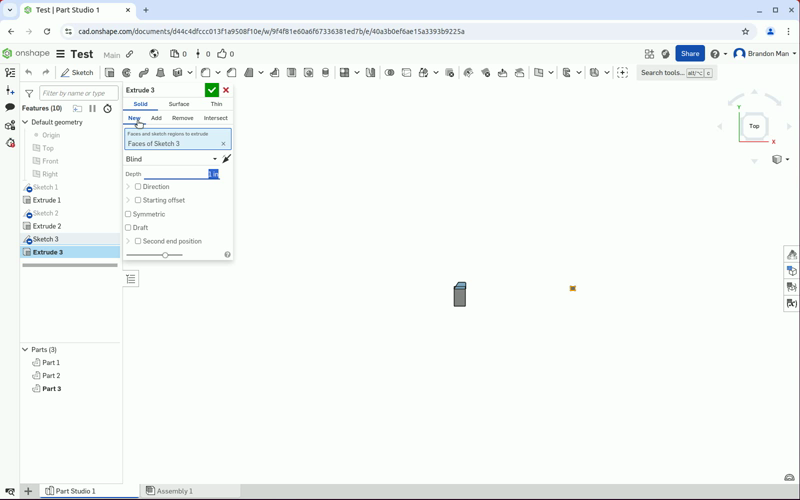
text(0.482)
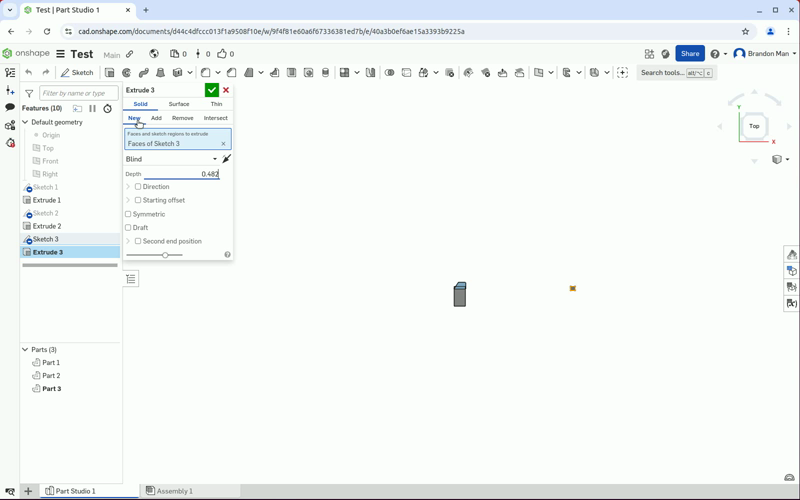
key(tab, 3)
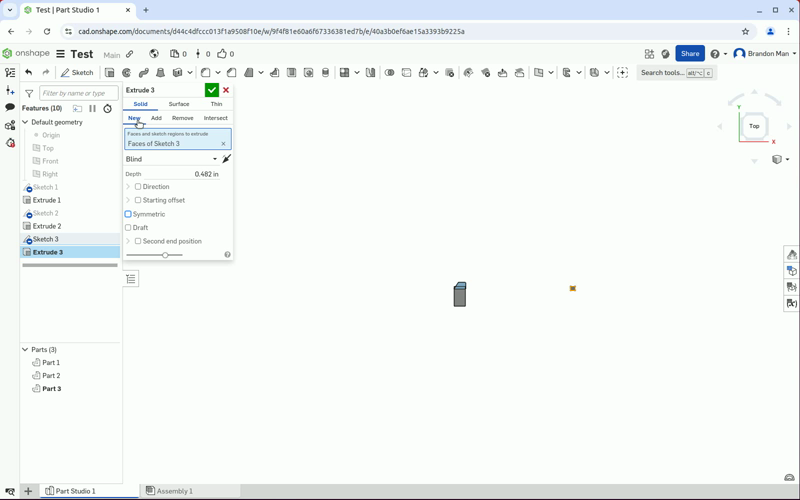
key(space)
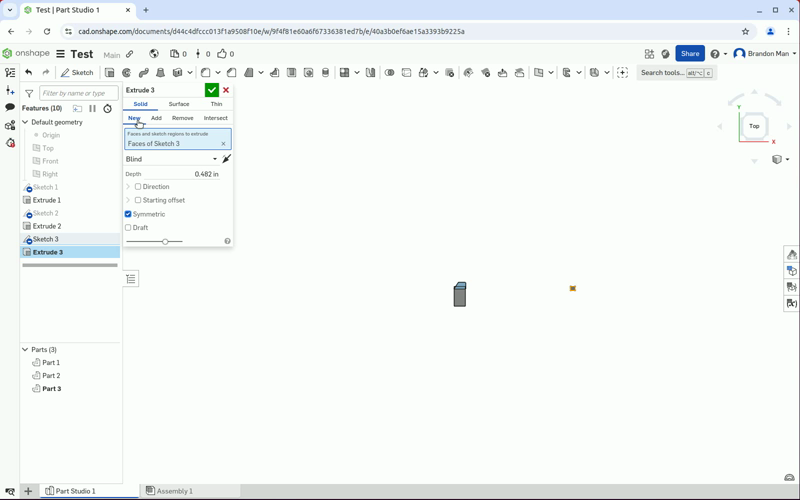
key(enter)
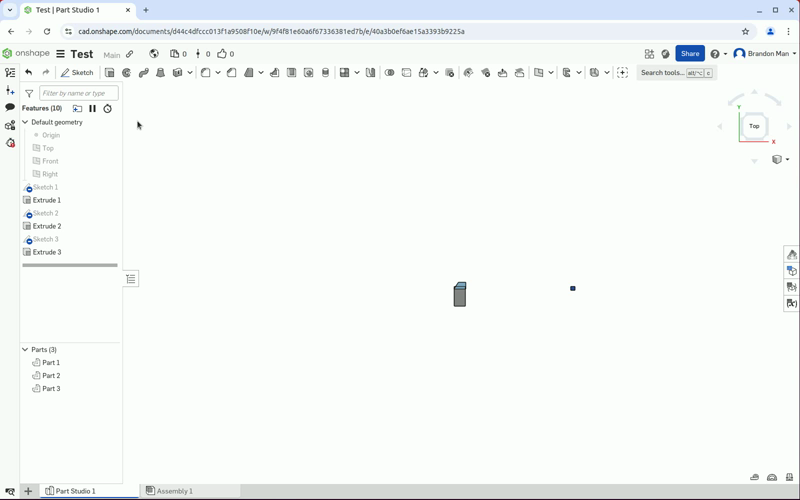
key(shift+h)
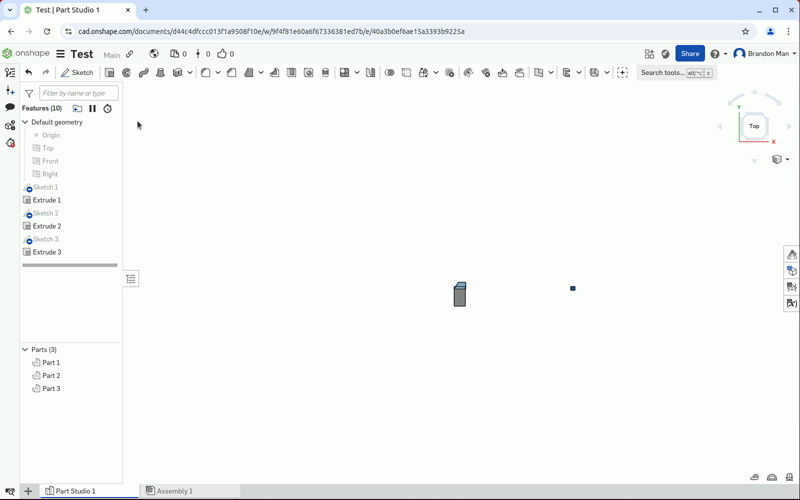
key(shift+h)
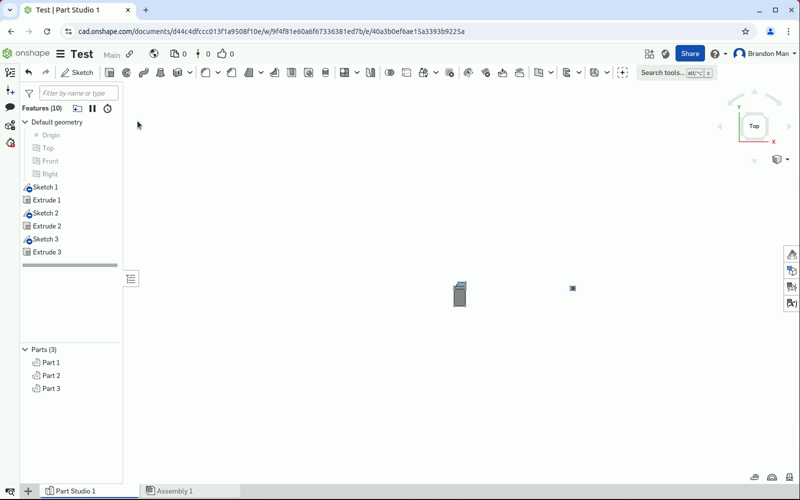
key(shift+7)
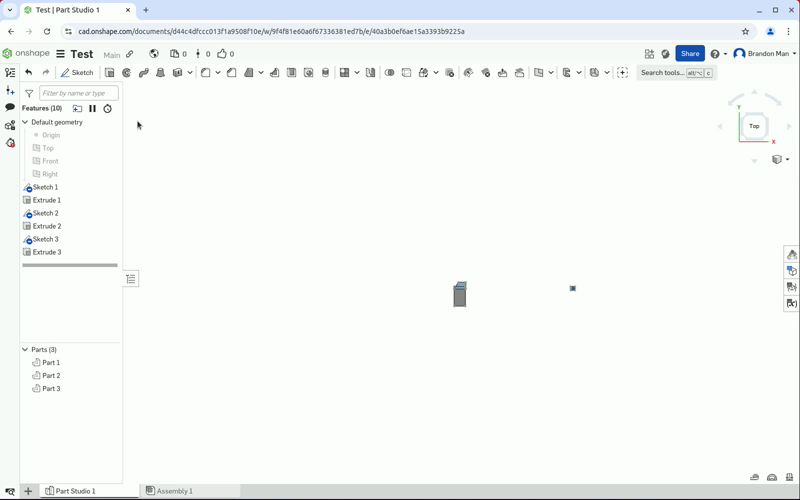
key(up, 3)
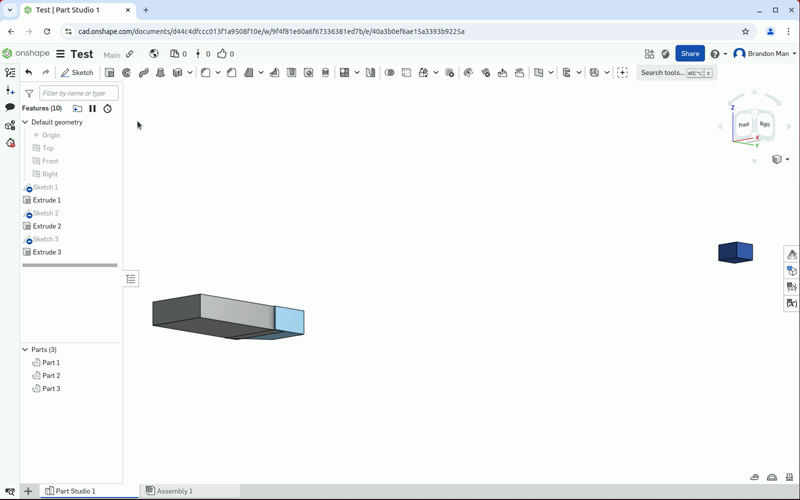
key(left, 3)
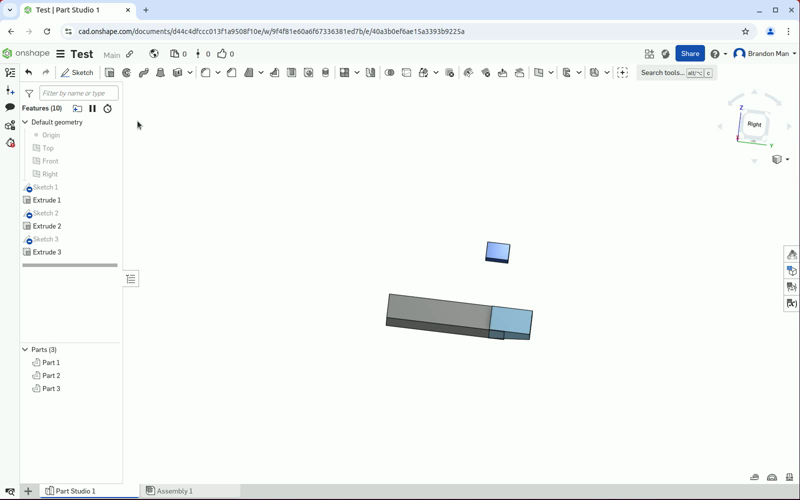
key(right, 3)
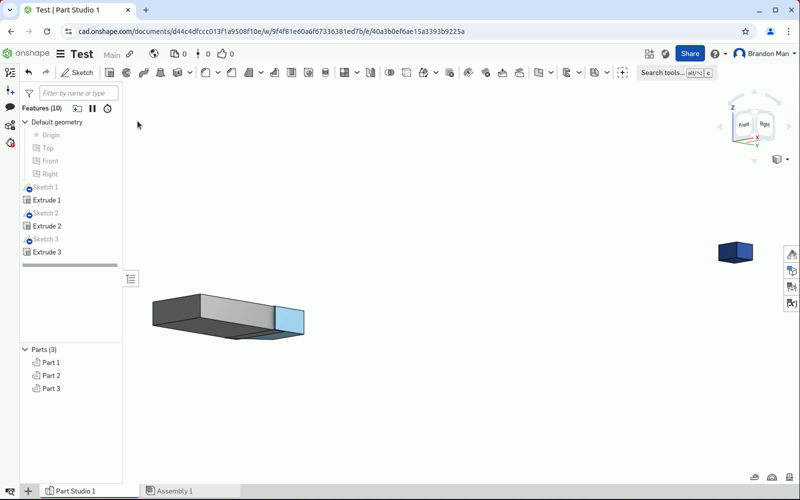
key(down, 3)
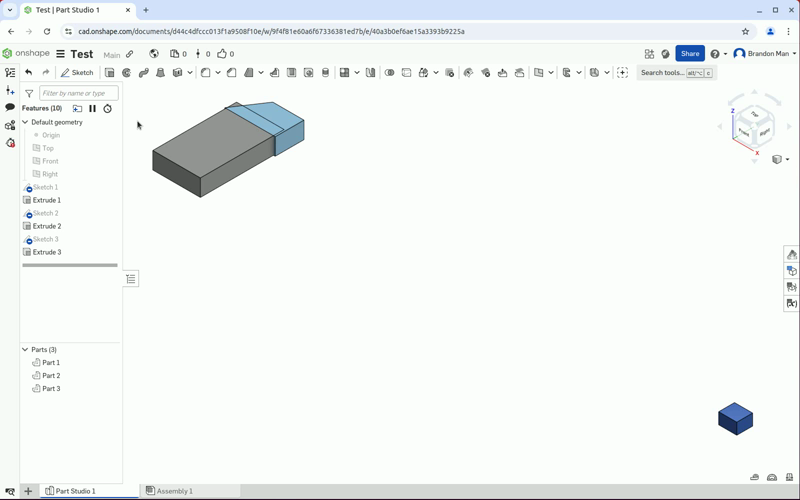
mouse_move(73, 189)
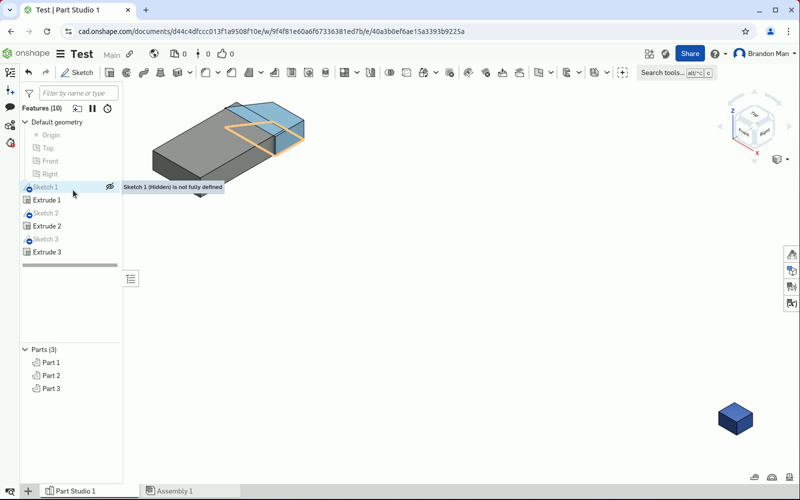
click(73, 189)